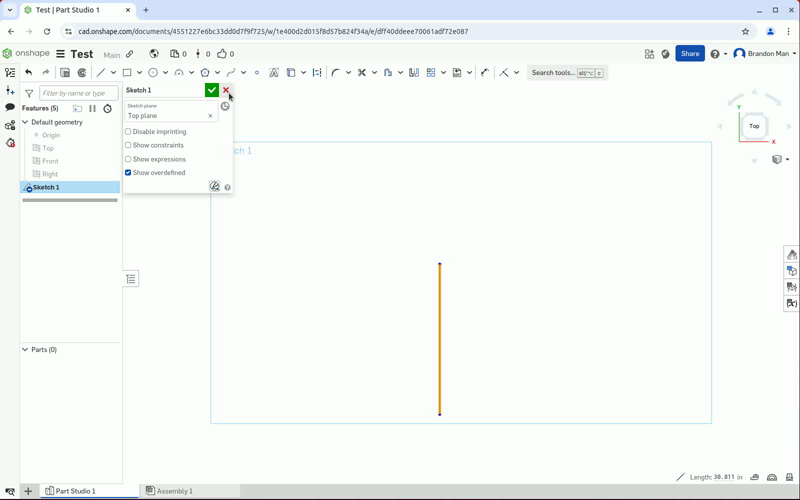
key(shift+h)
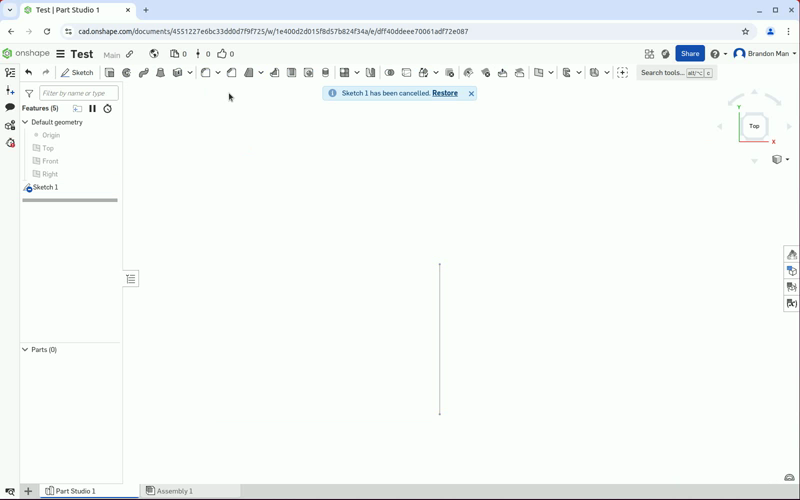
key(shift+s)
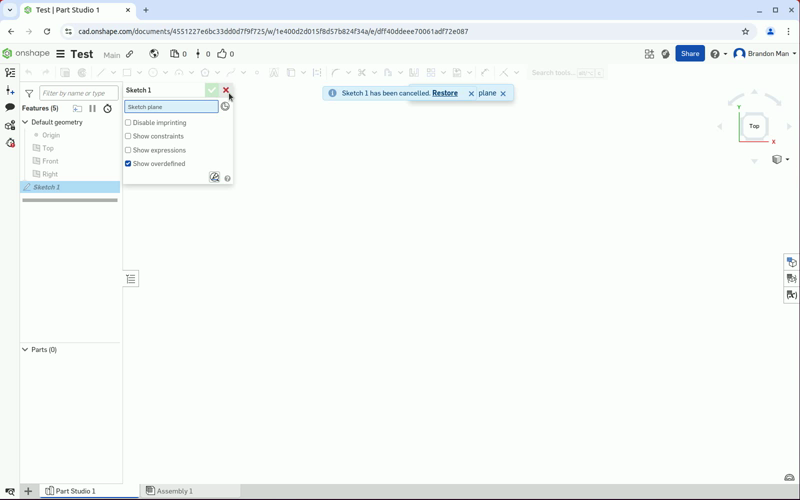
mouse_move(73, 150)
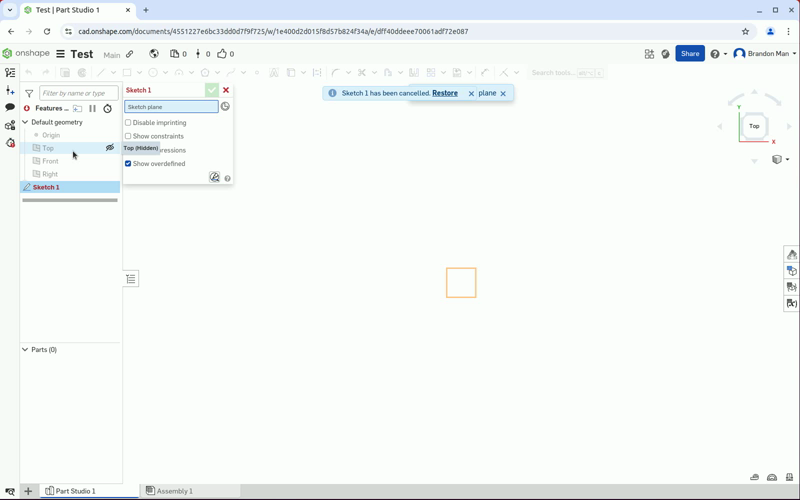
click(73, 150)
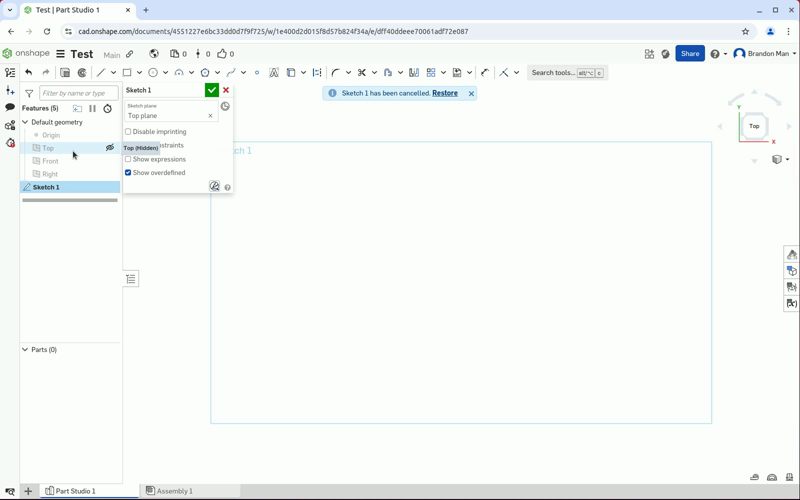
mouse_move(73, 352)
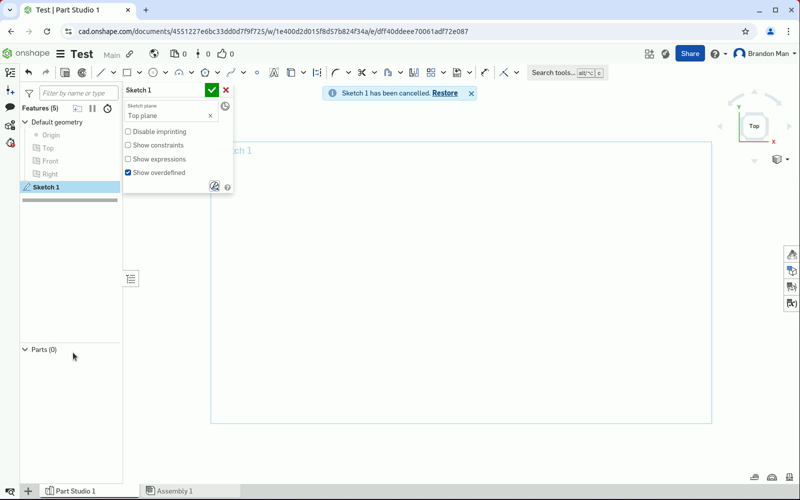
key(y)
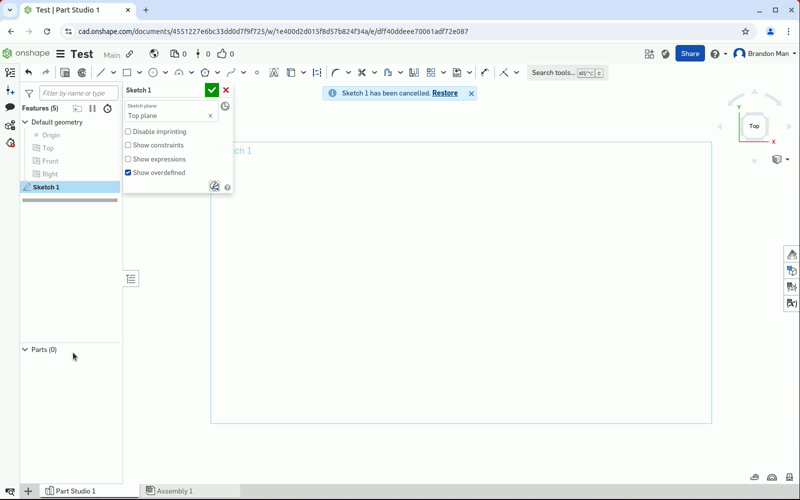
key(l)
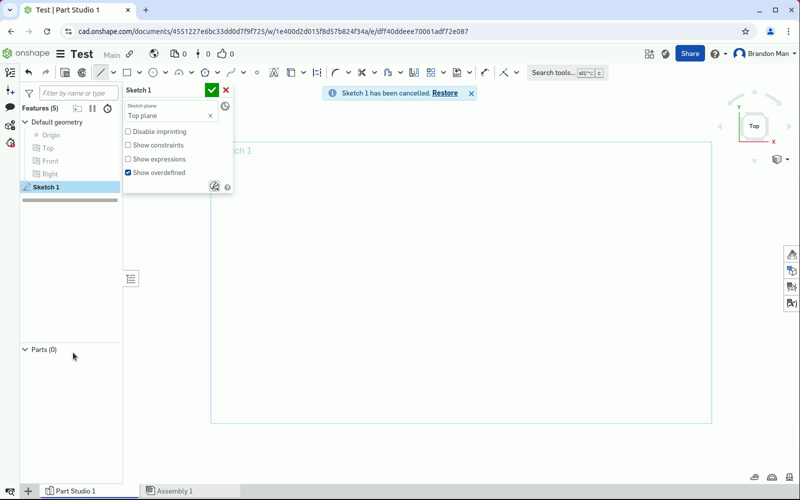
key_down(shift)
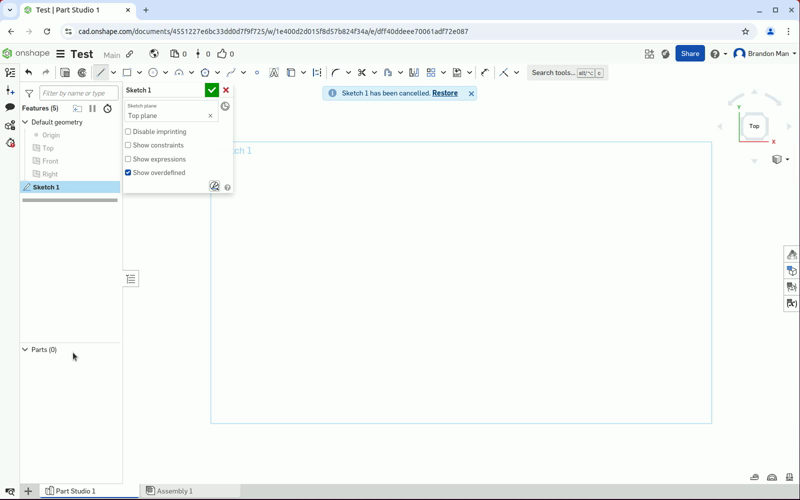
mouse_move(460, 282)
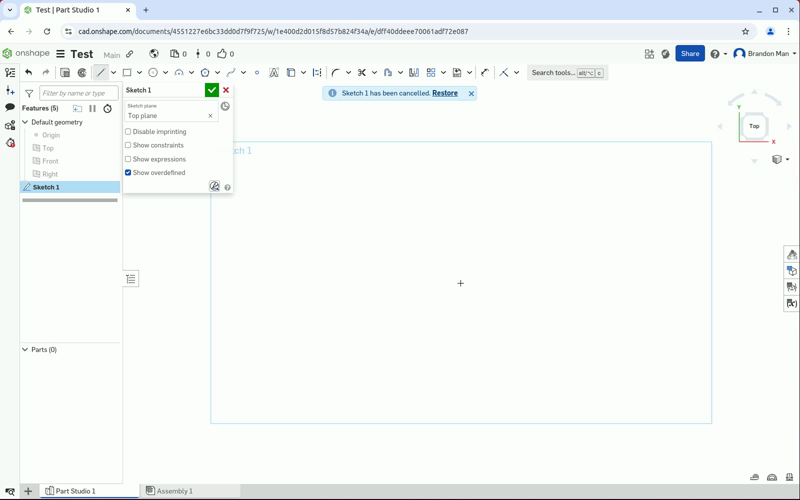
click(460, 282)
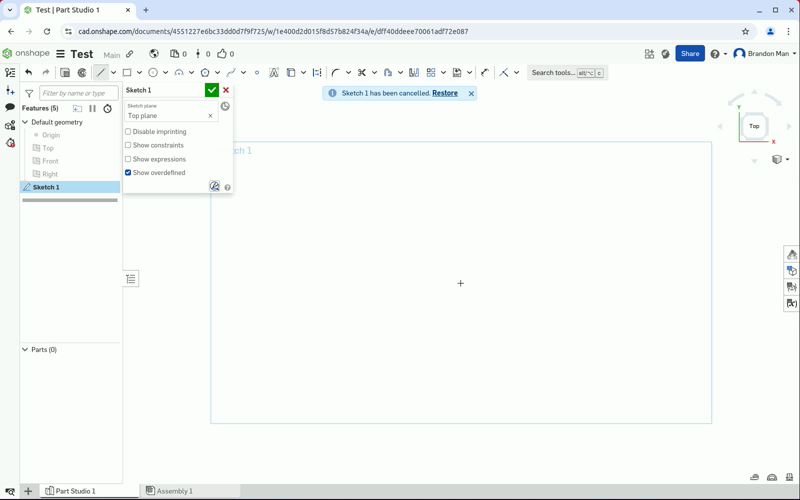
key_up(shift)
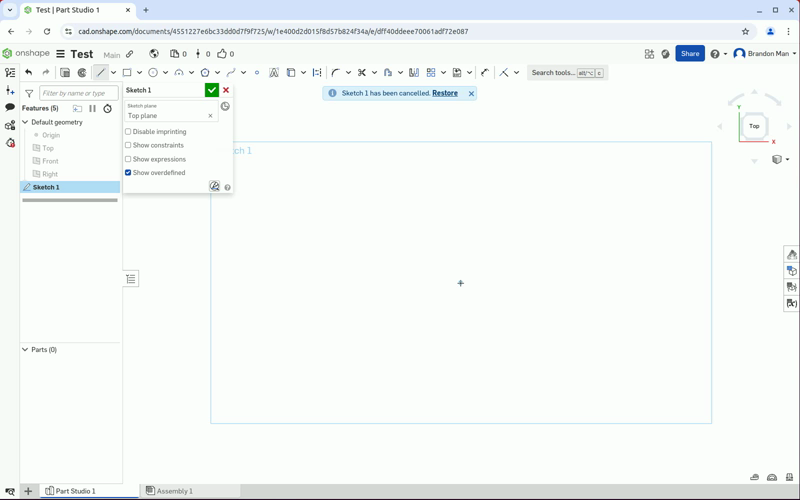
key_down(shift)
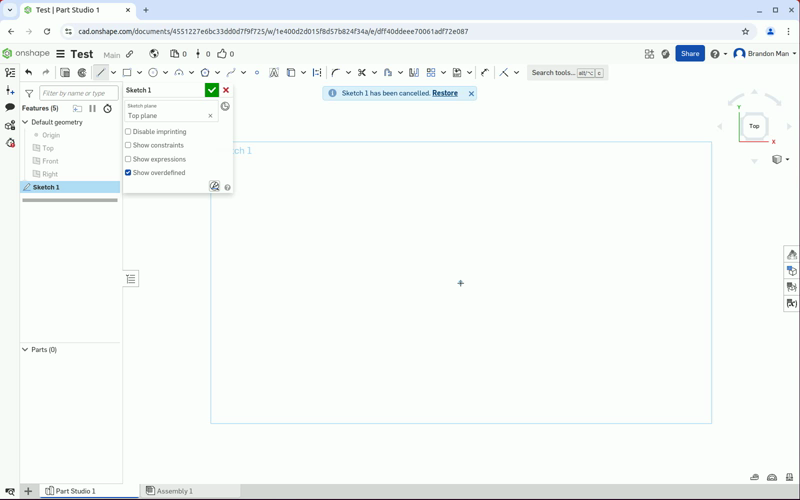
mouse_move(490, 282)
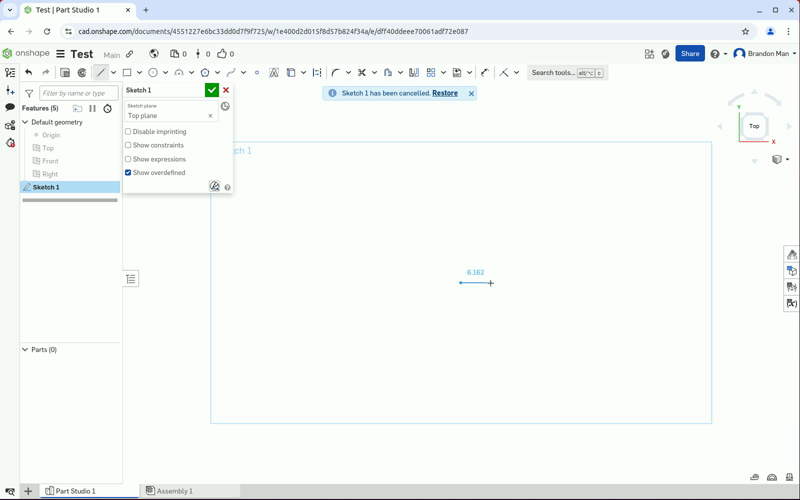
mouse_move(494, 282)
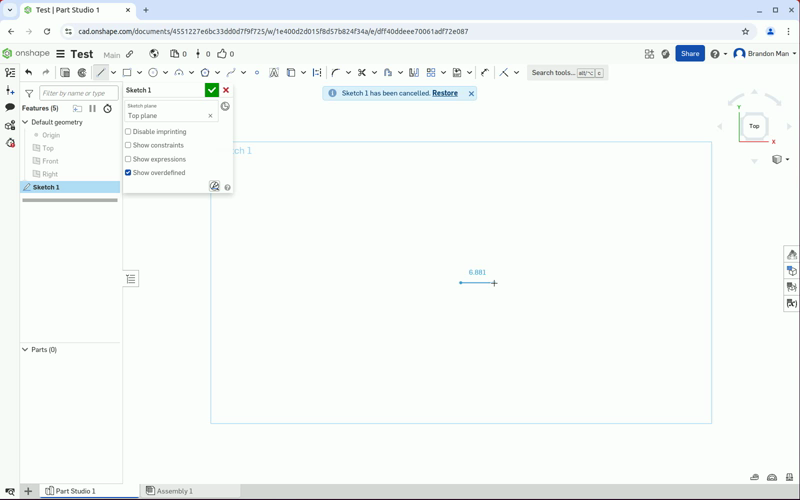
click(494, 282)
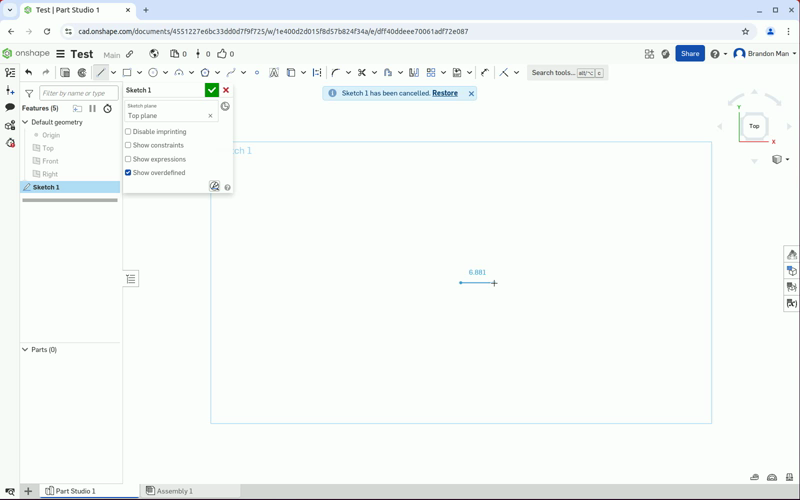
key_up(shift)
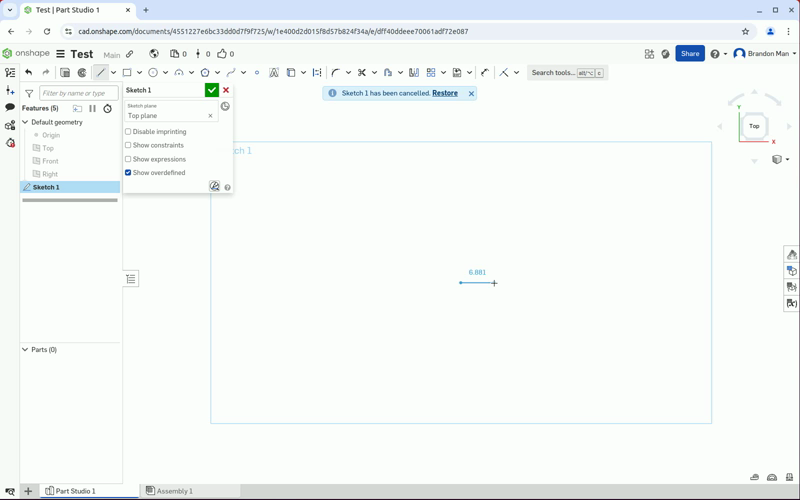
key_down(shift)
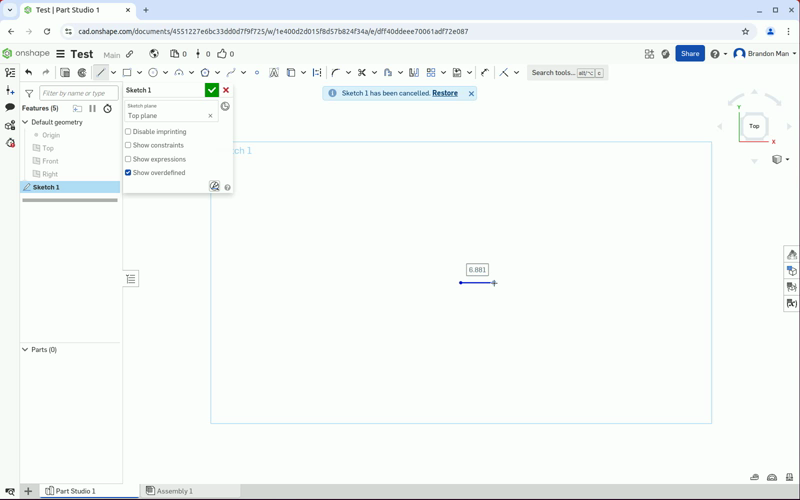
mouse_move(524, 282)
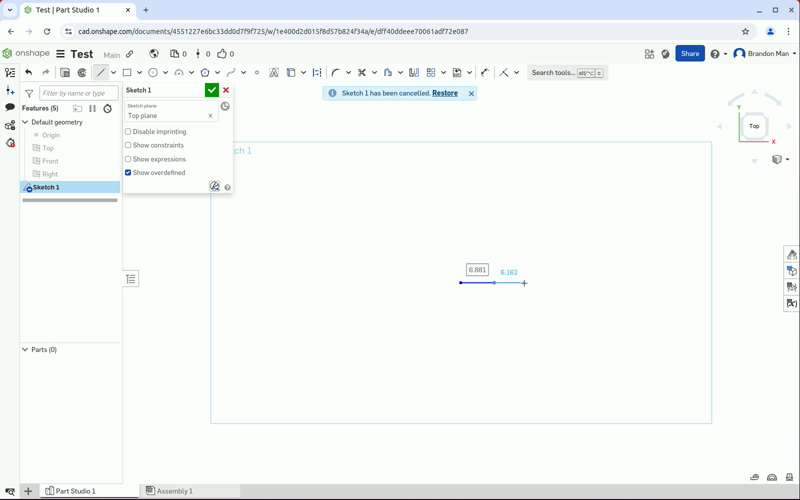
mouse_move(494, 249)
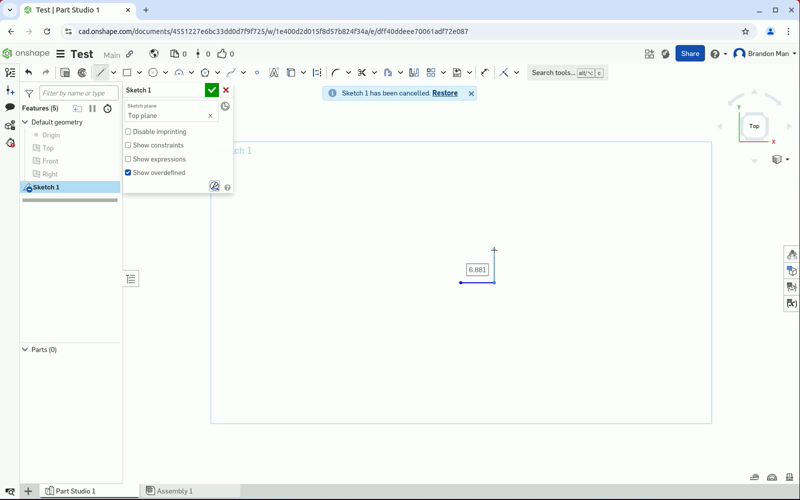
click(494, 249)
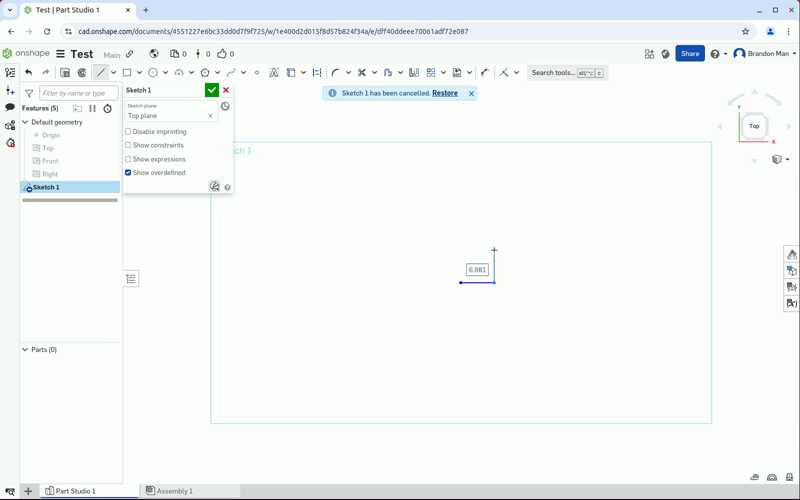
key_up(shift)
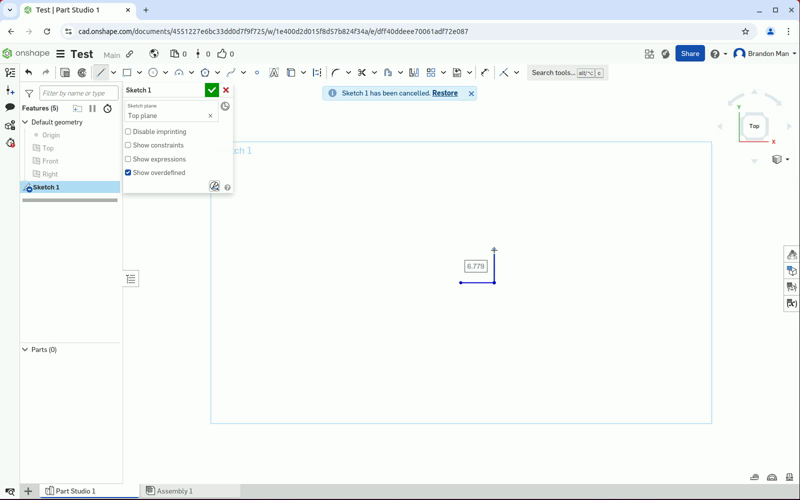
key_down(shift)
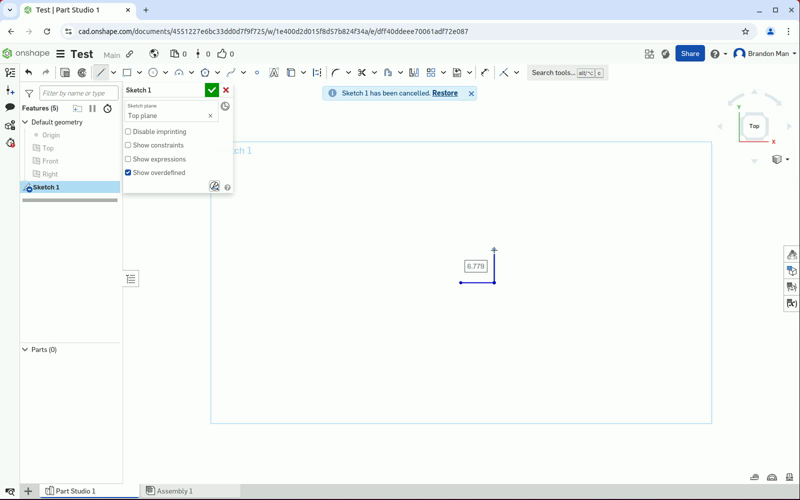
mouse_move(524, 249)
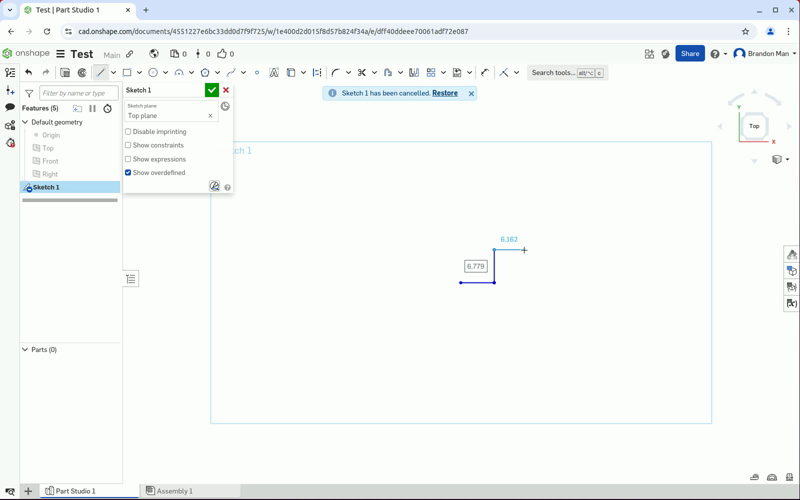
mouse_move(494, 226)
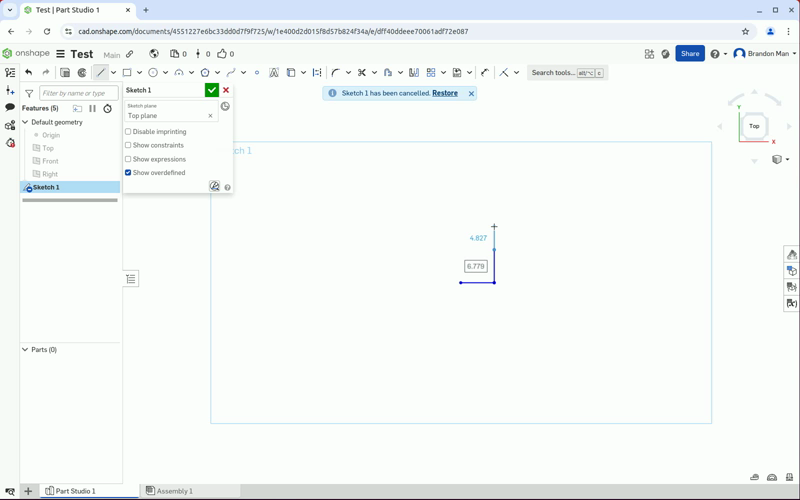
click(494, 226)
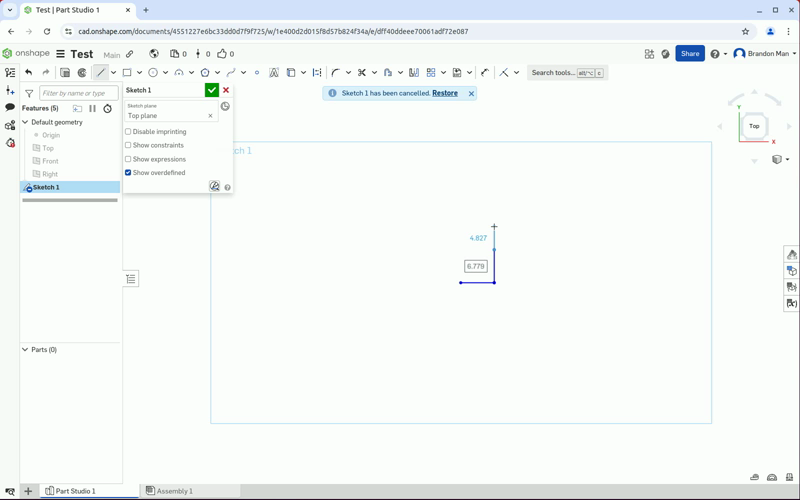
key_up(shift)
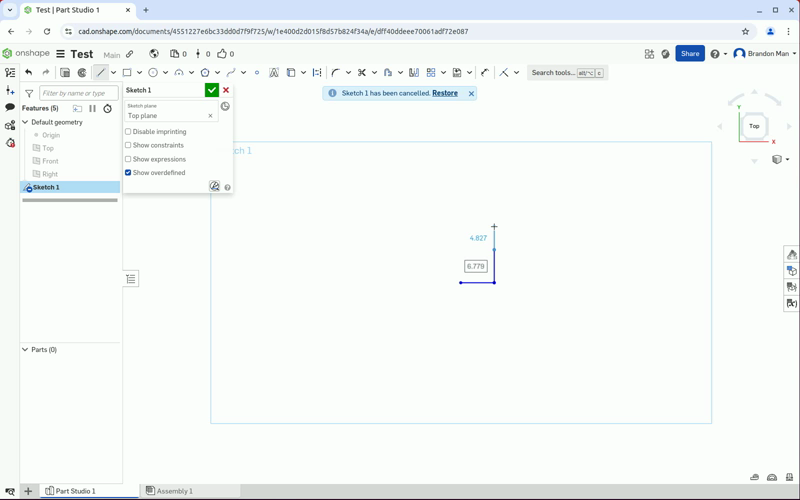
key_down(shift)
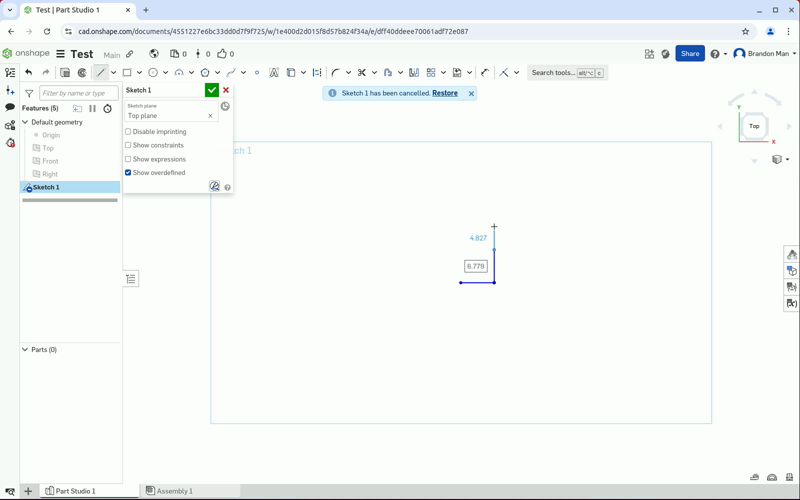
mouse_move(573, 226)
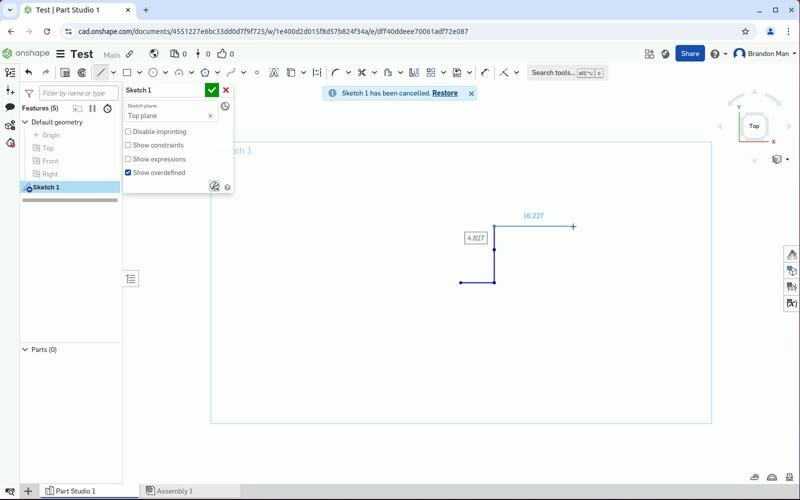
click(573, 226)
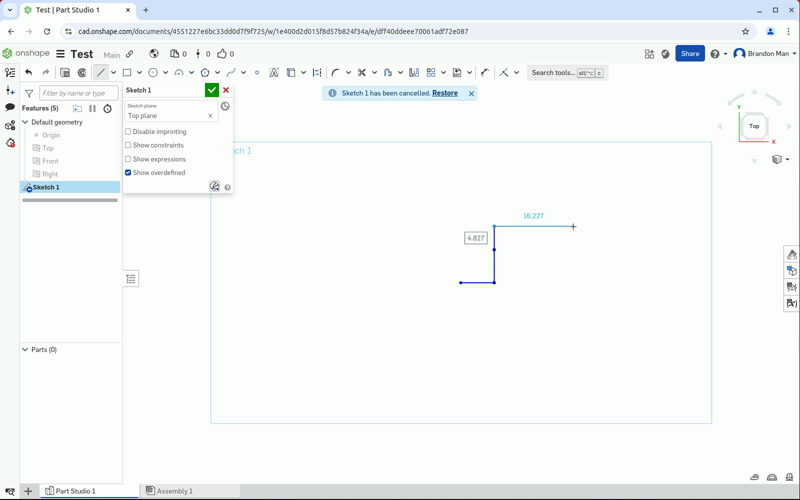
key_up(shift)
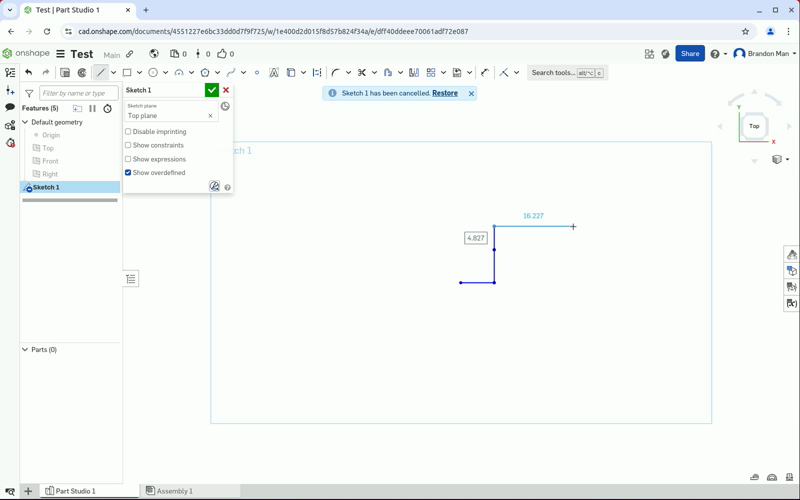
key_down(shift)
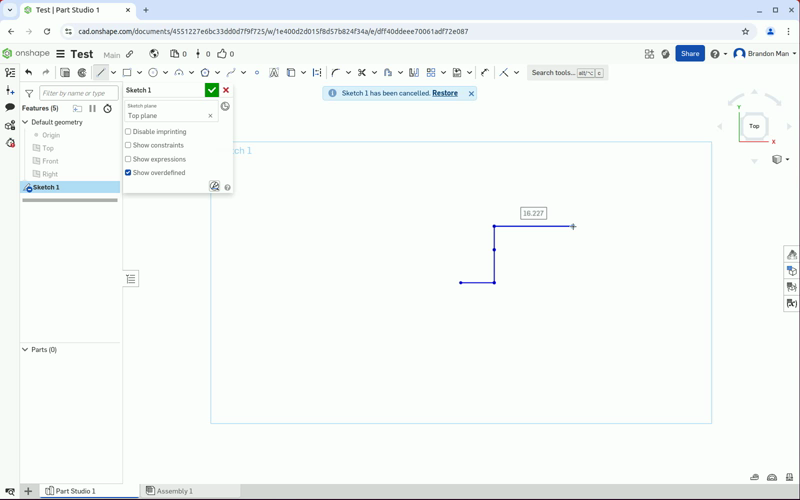
mouse_move(589, 226)
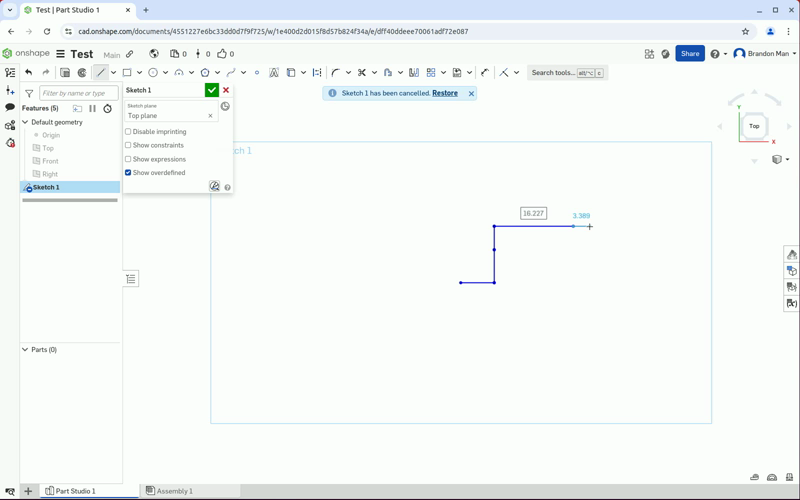
mouse_move(573, 192)
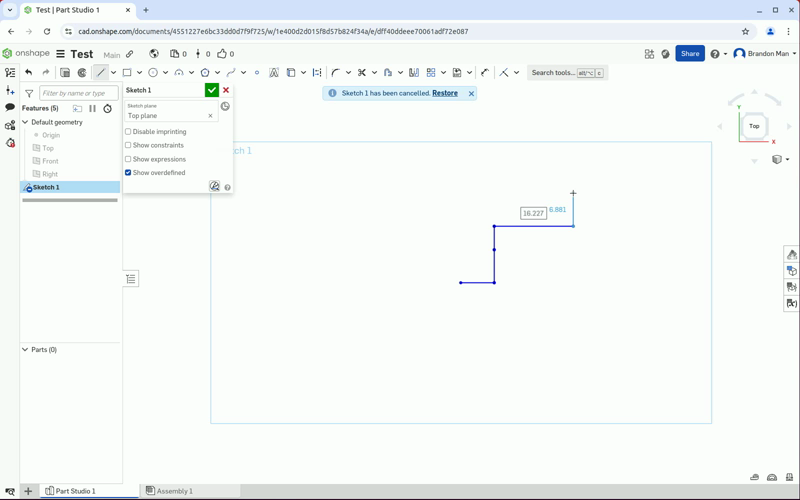
click(573, 192)
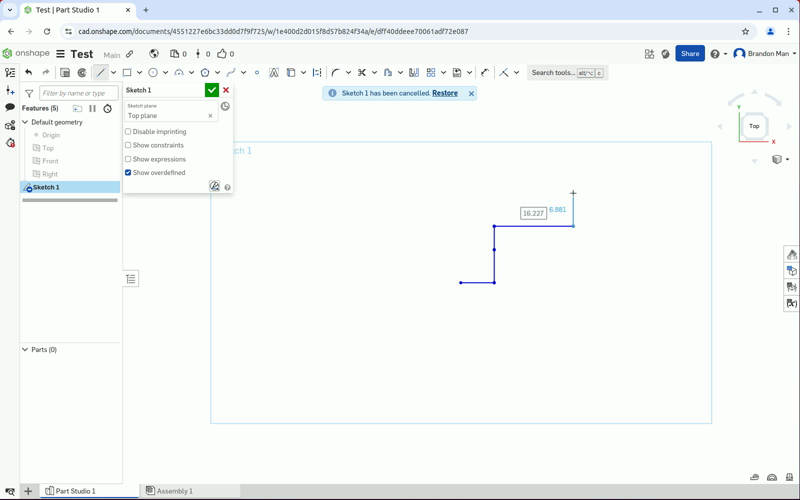
key_up(shift)
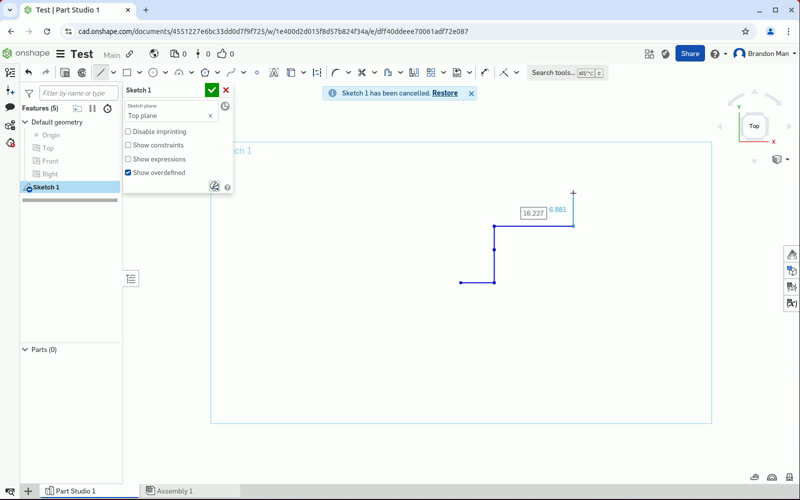
key_down(shift)
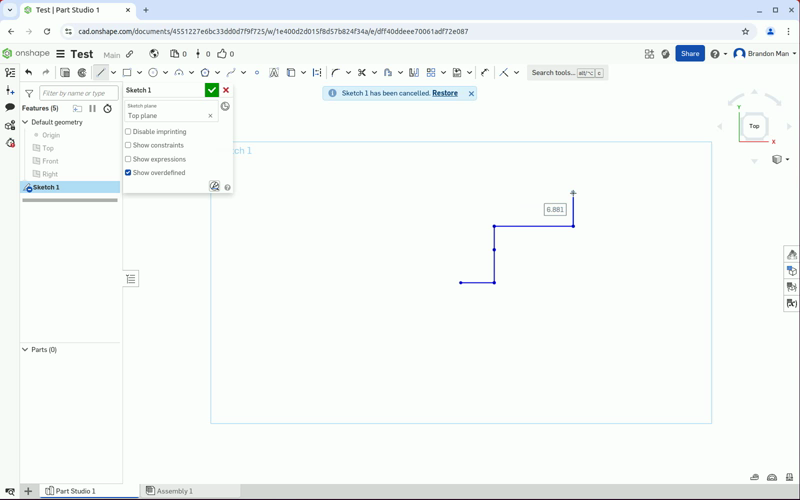
mouse_move(460, 192)
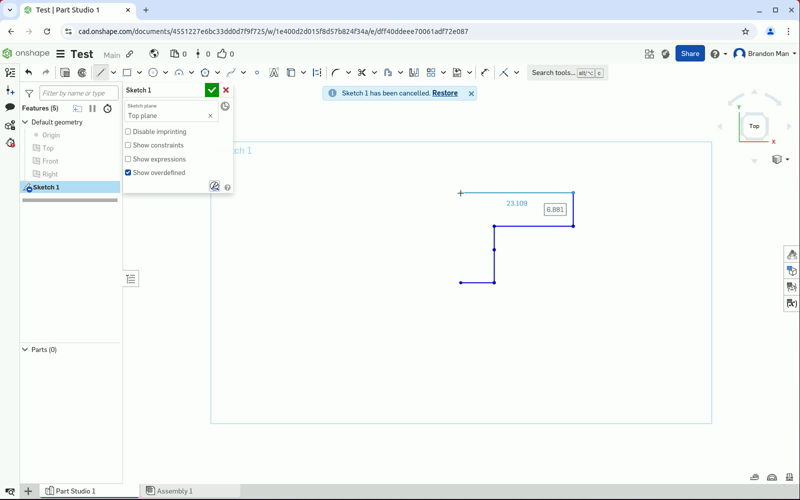
click(460, 192)
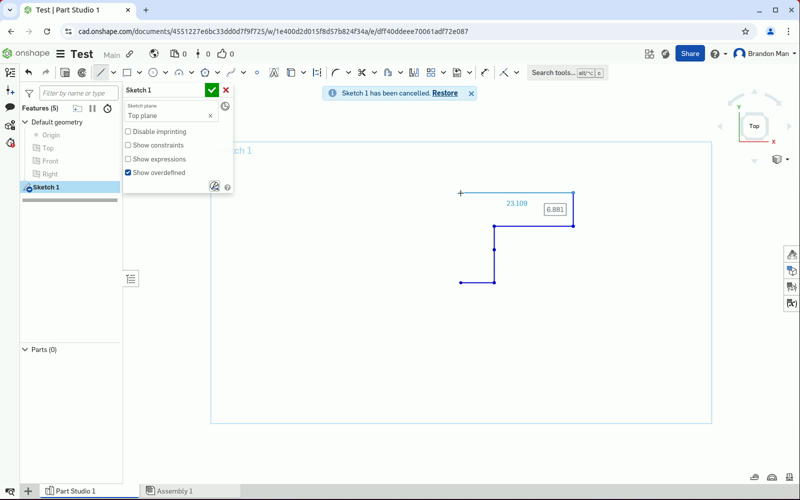
key_up(shift)
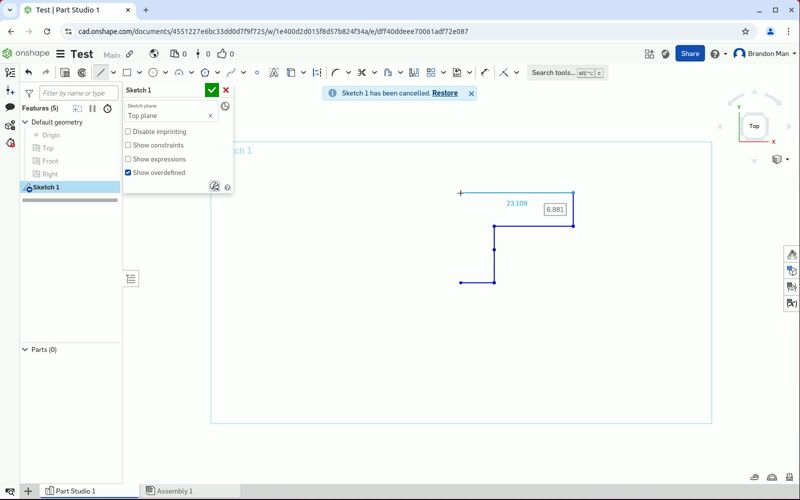
key_down(shift)
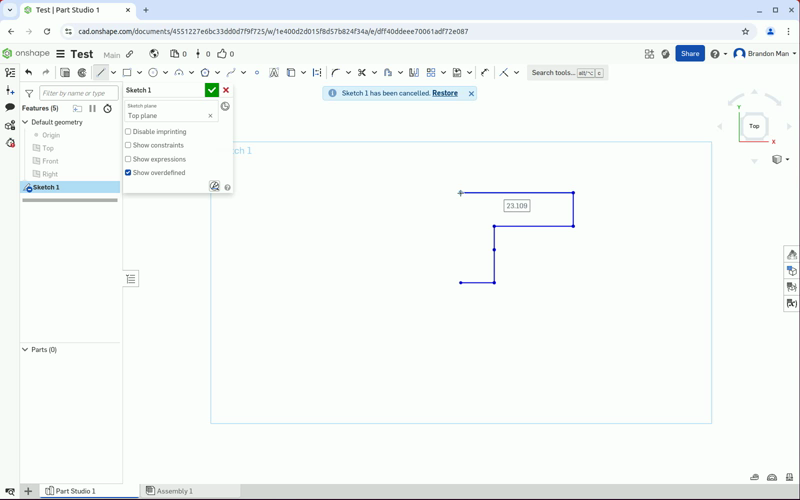
mouse_move(460, 282)
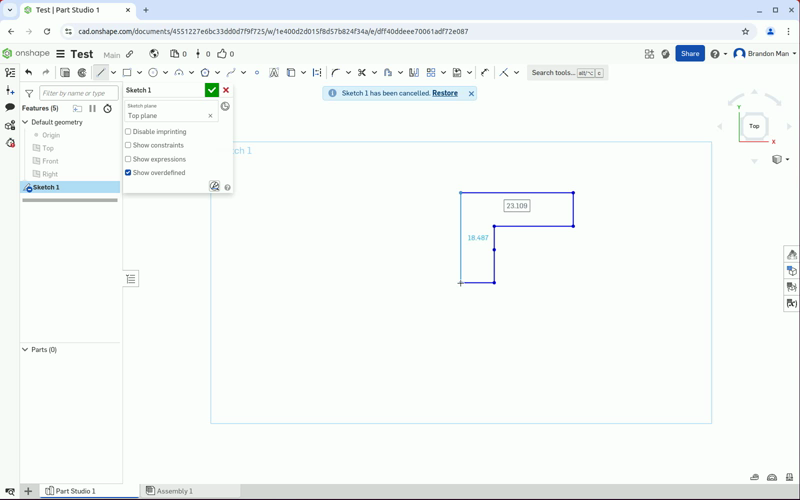
key_up(shift)
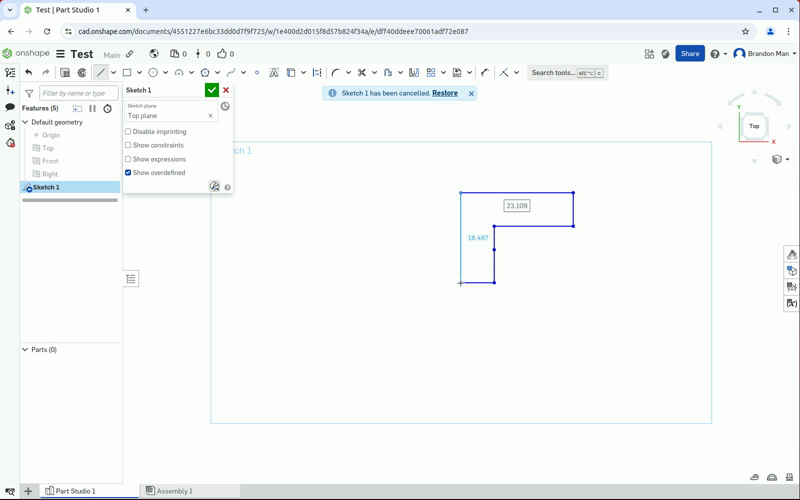
click(460, 282)
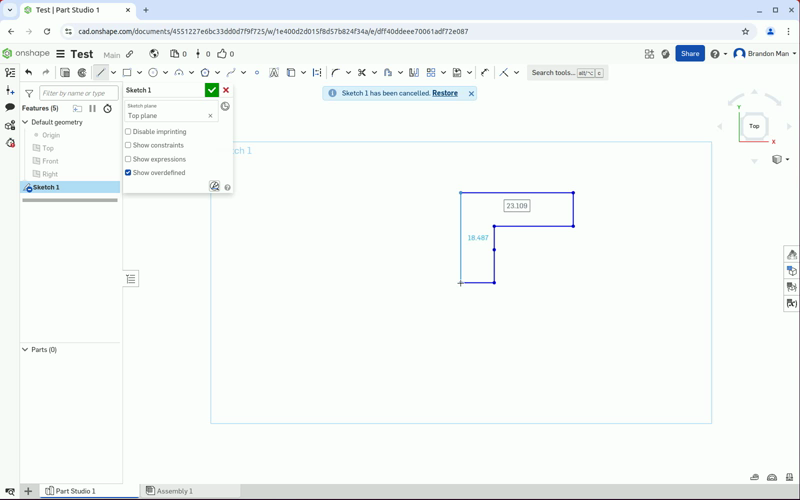
key(esc)
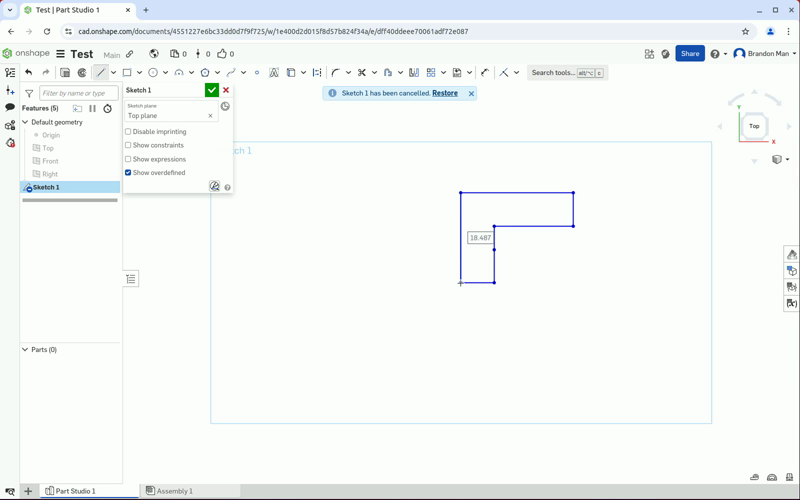
mouse_move(538, 203)
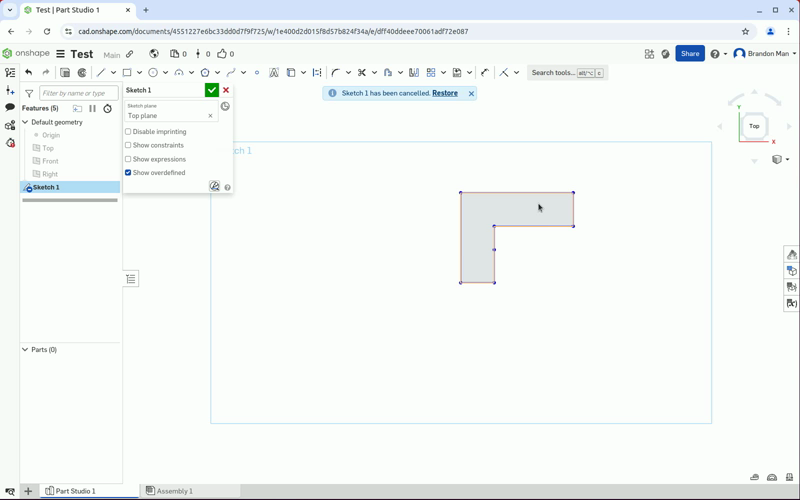
click(538, 203)
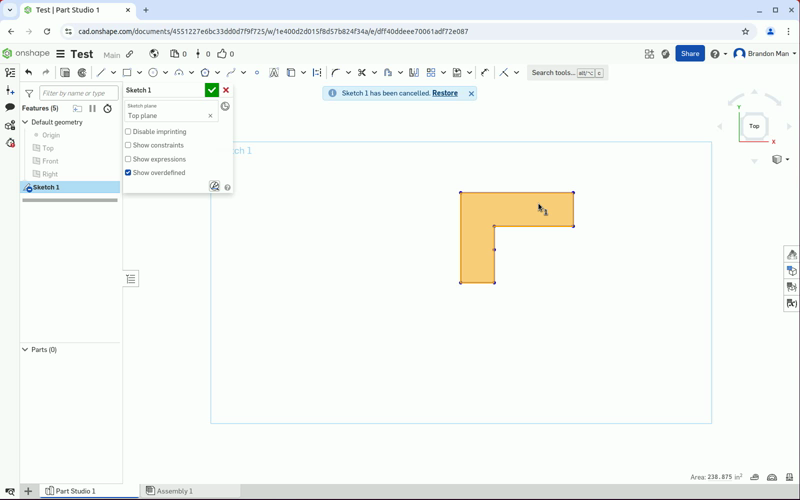
mouse_move(73, 352)
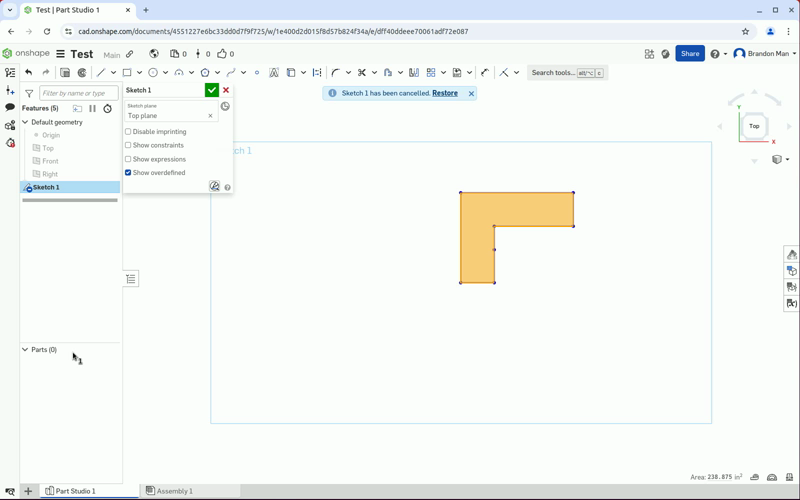
key(shift+y)
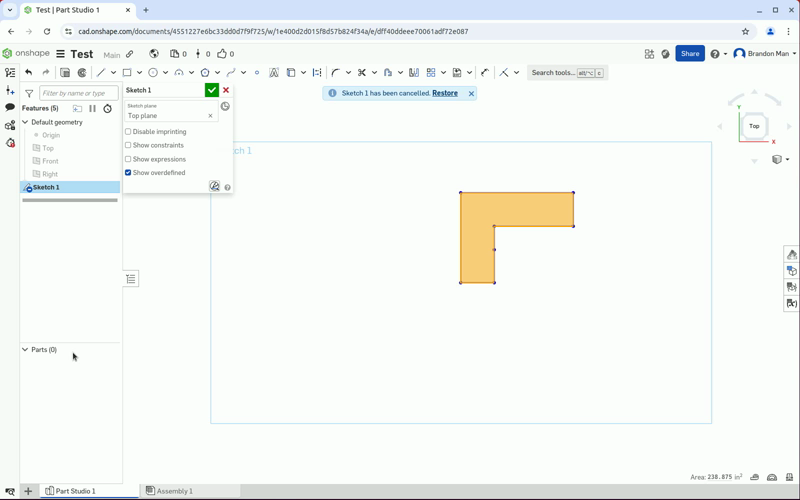
key(shift+e)
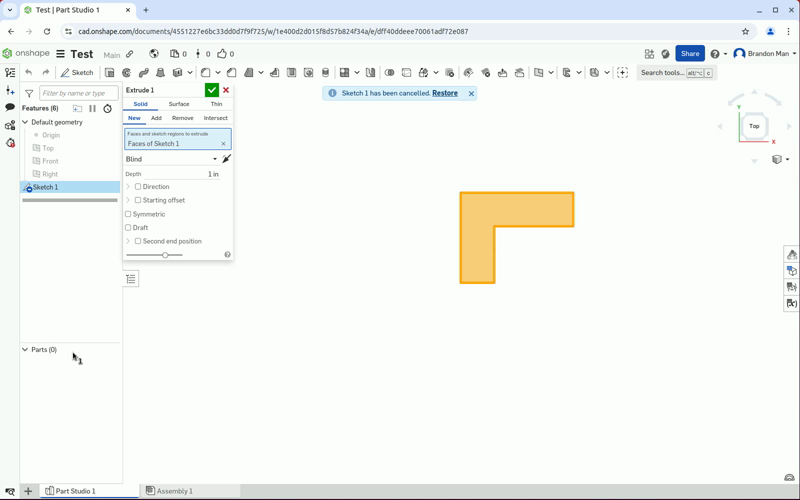
mouse_move(143, 106)
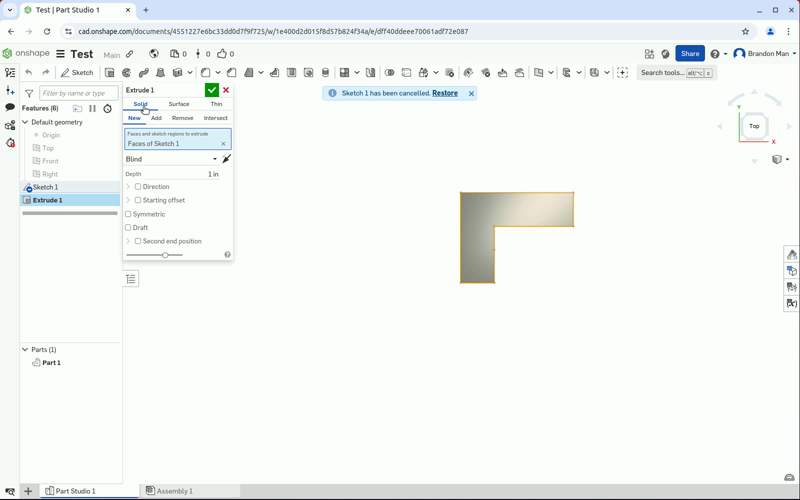
click(143, 106)
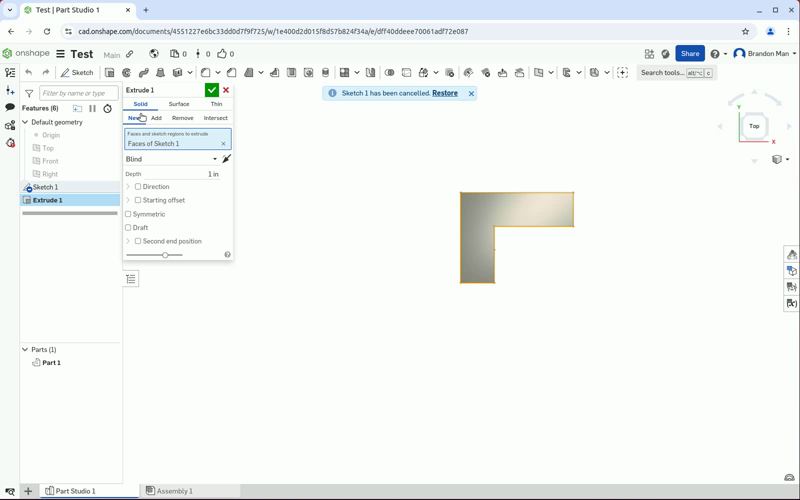
mouse_move(137, 120)
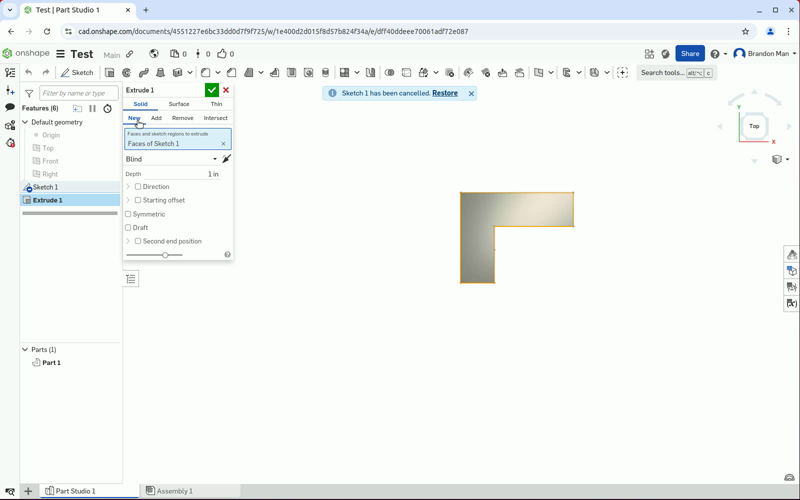
click(137, 120)
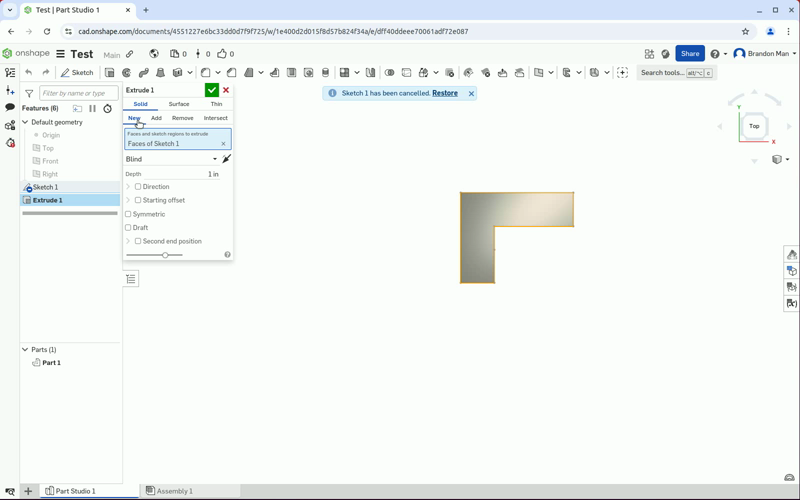
key(tab, 4)
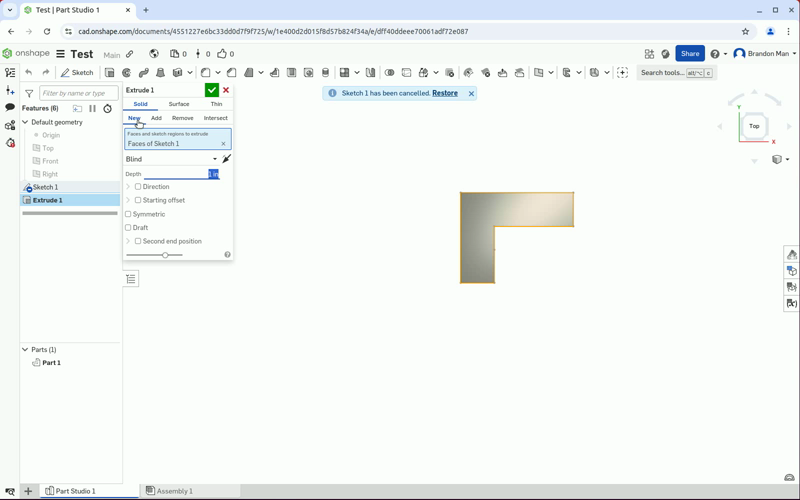
text(18.535)
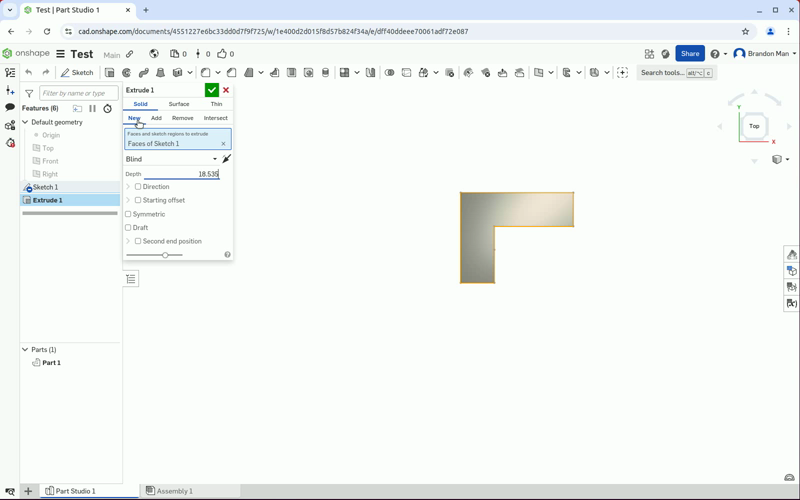
key(enter)
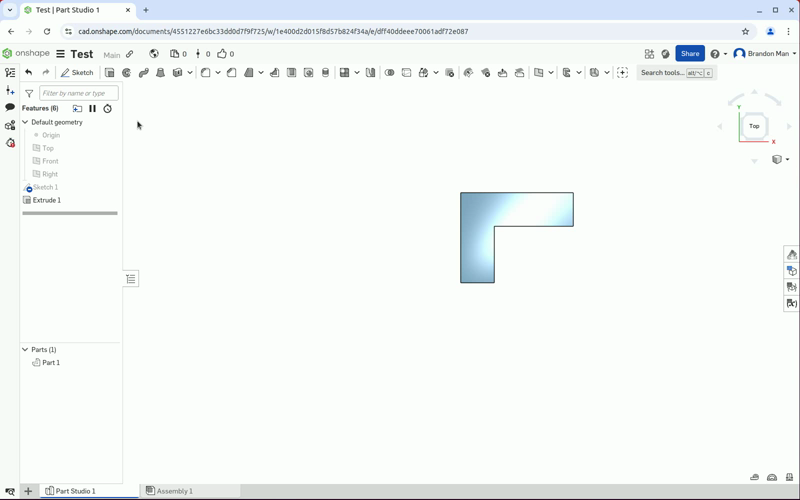
key(shift+h)
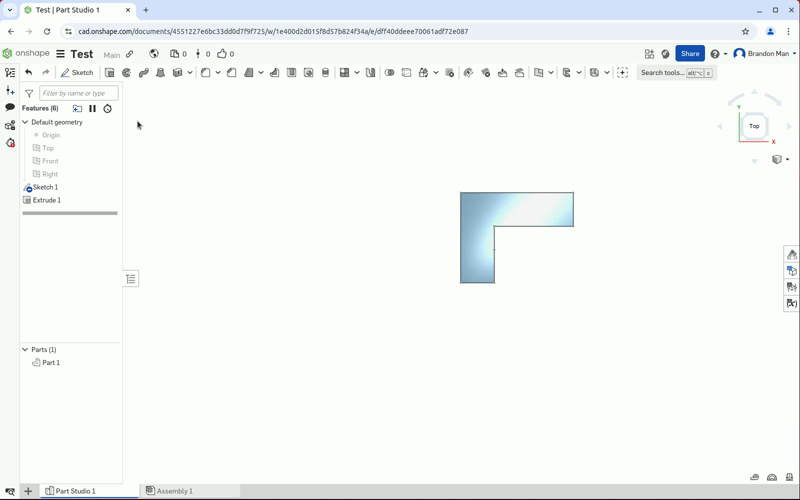
key(shift+h)
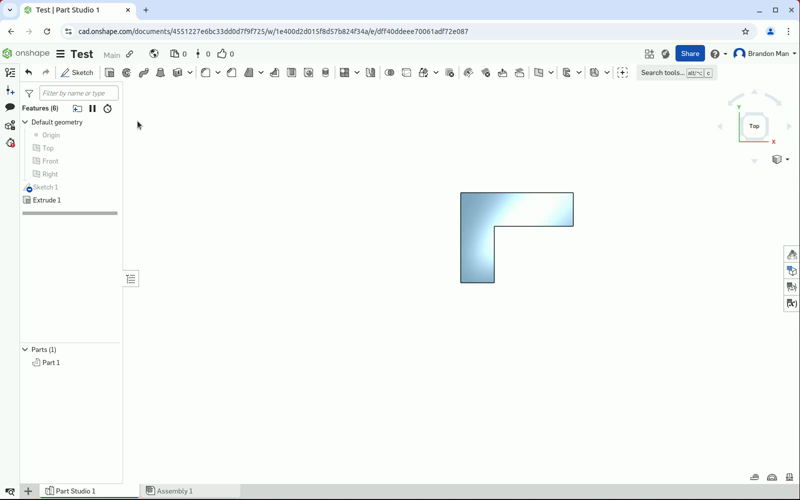
mouse_move(73, 189)
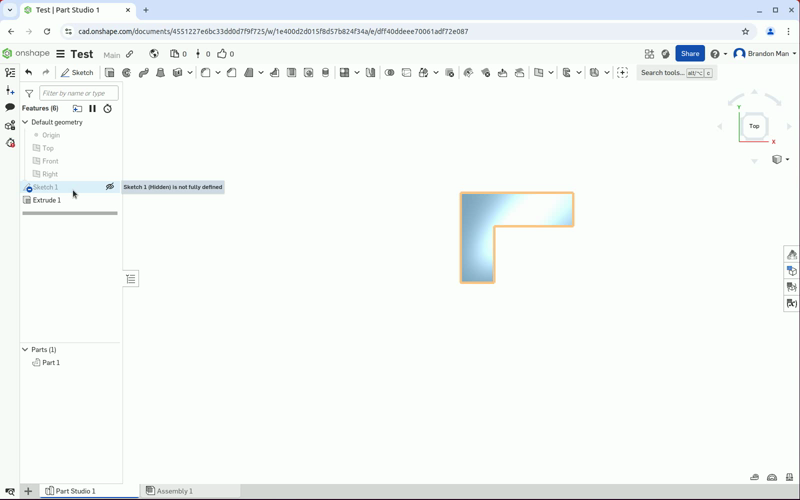
click(73, 189)
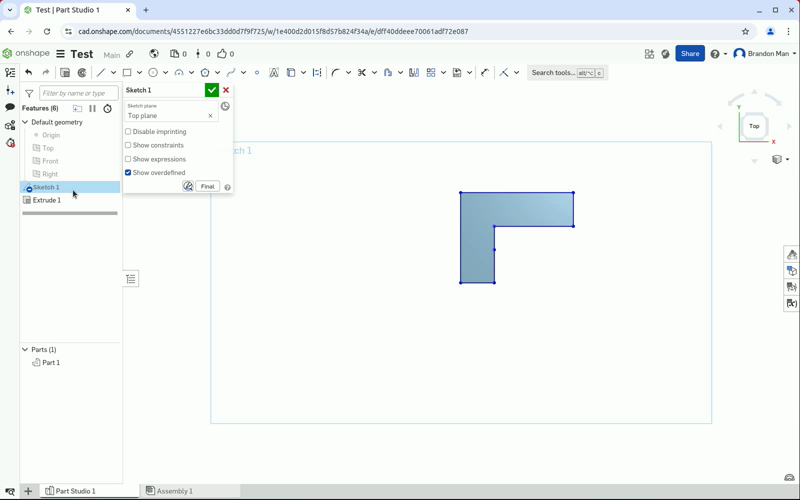
mouse_move(229, 92)
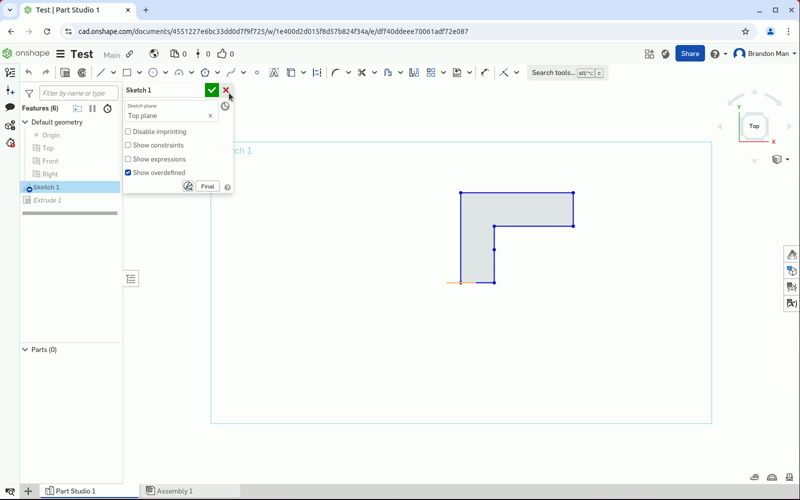
click(229, 92)
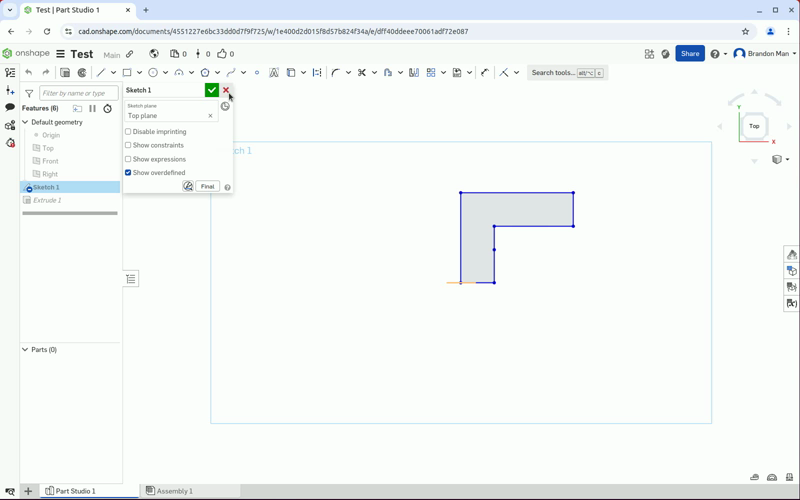
key(shift+s)
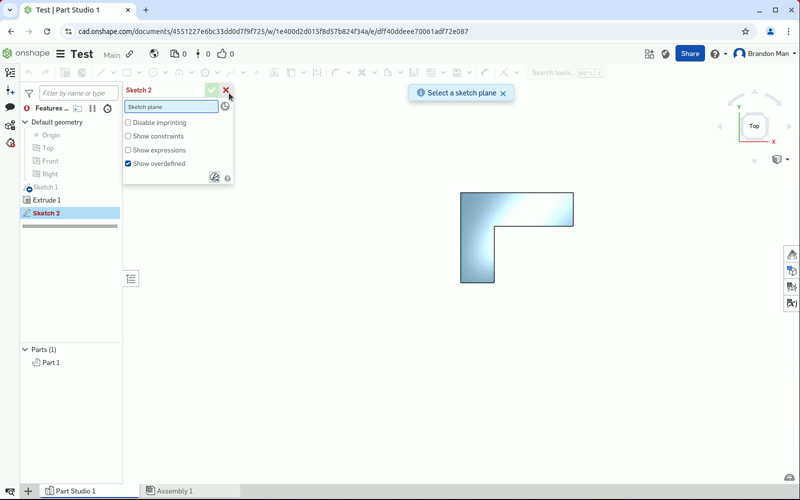
mouse_move(73, 150)
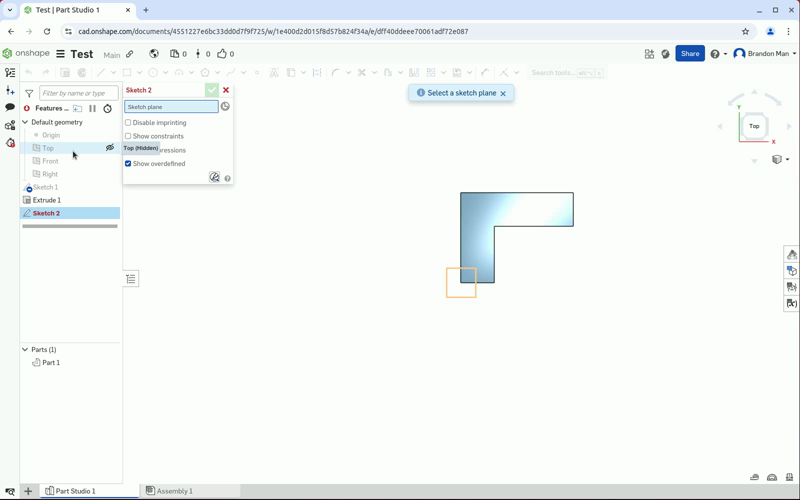
click(73, 150)
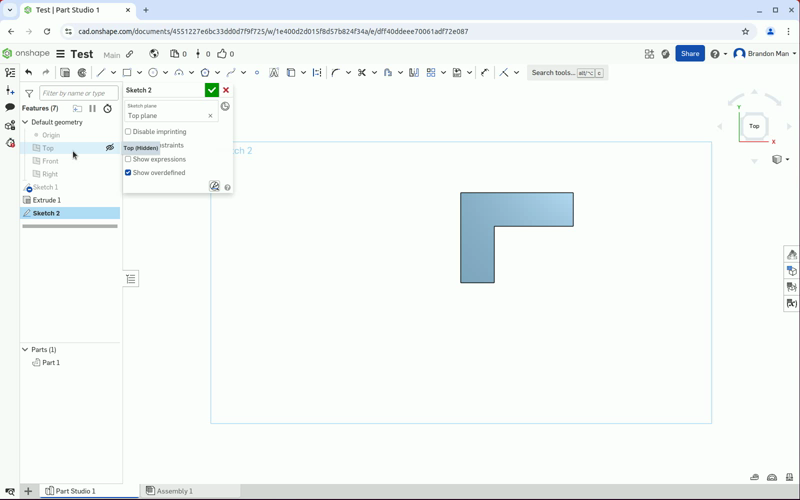
mouse_move(73, 352)
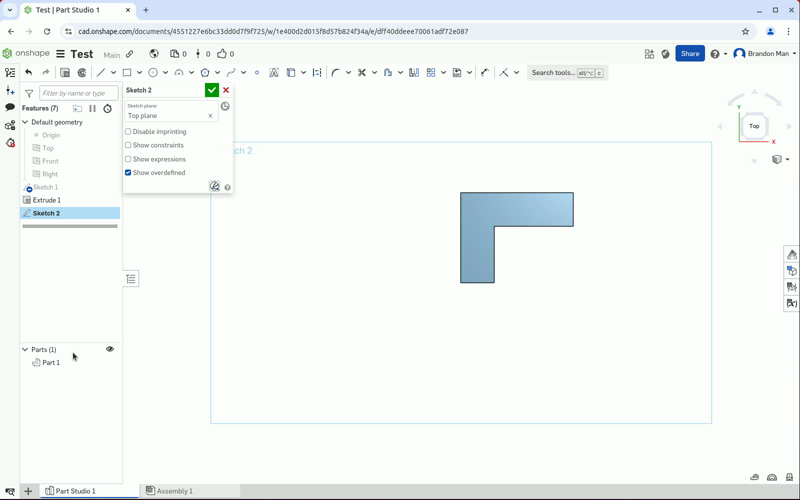
key(y)
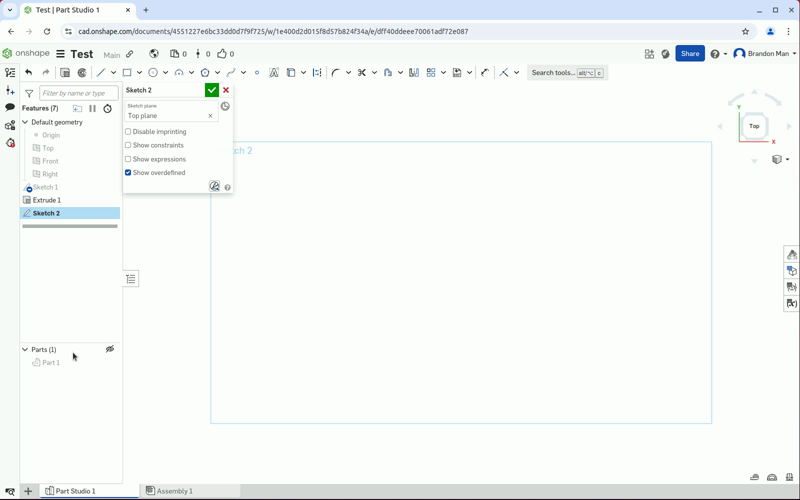
key(l)
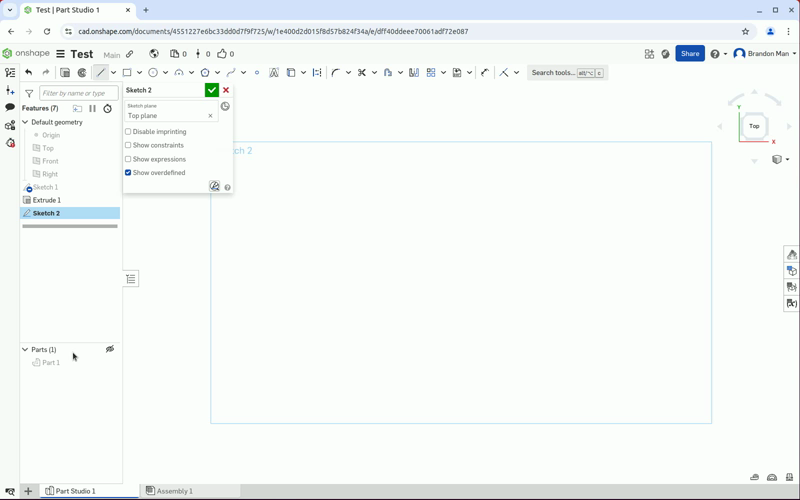
key_down(shift)
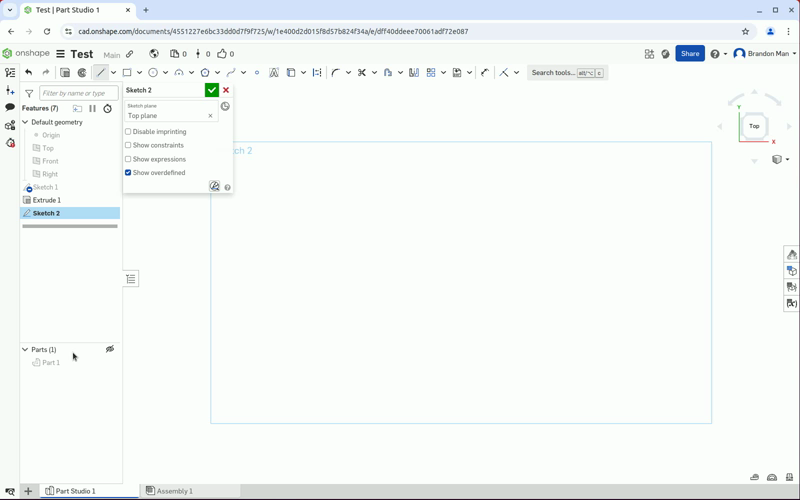
mouse_move(494, 249)
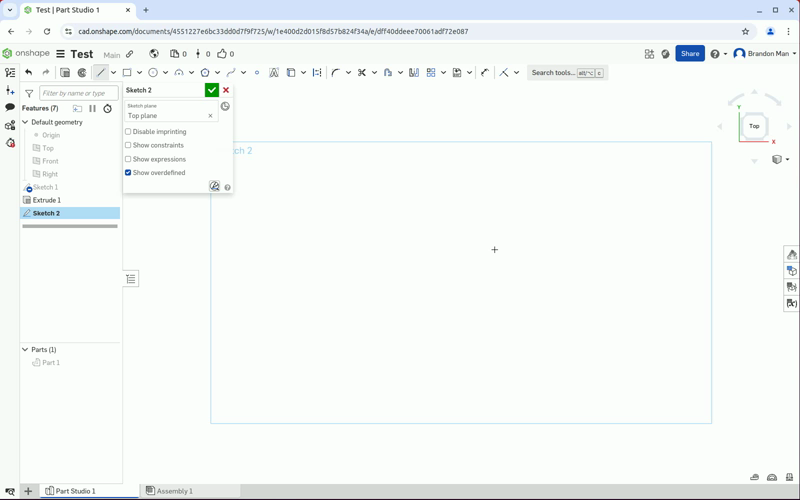
click(494, 249)
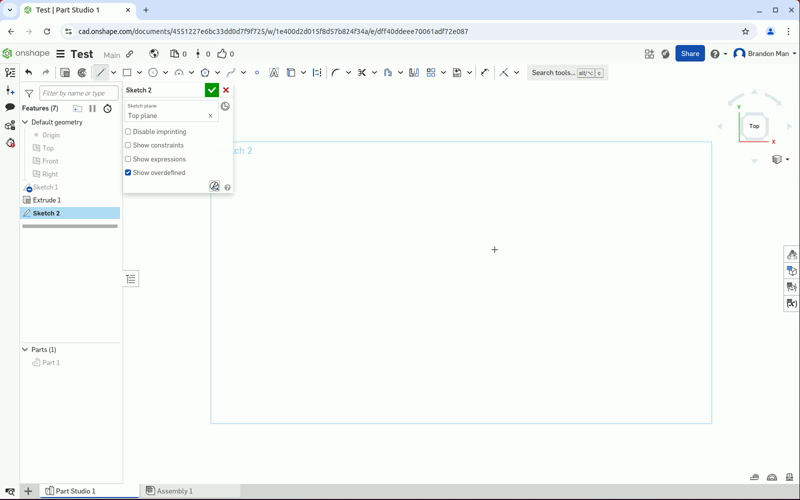
key_up(shift)
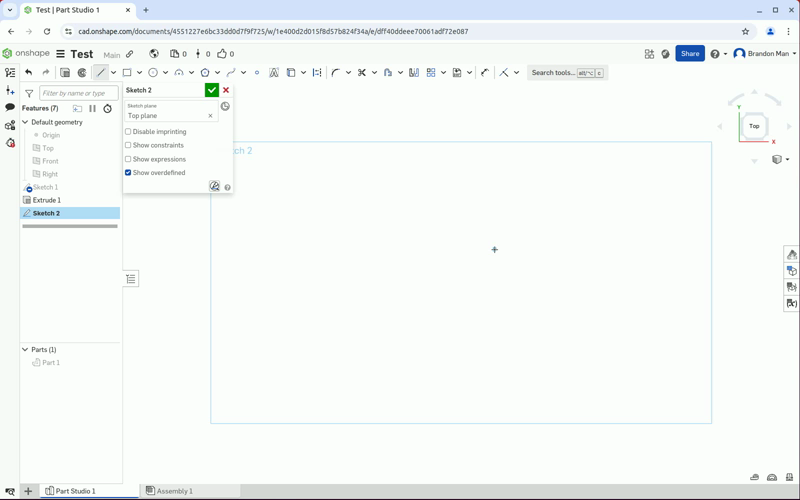
key_down(shift)
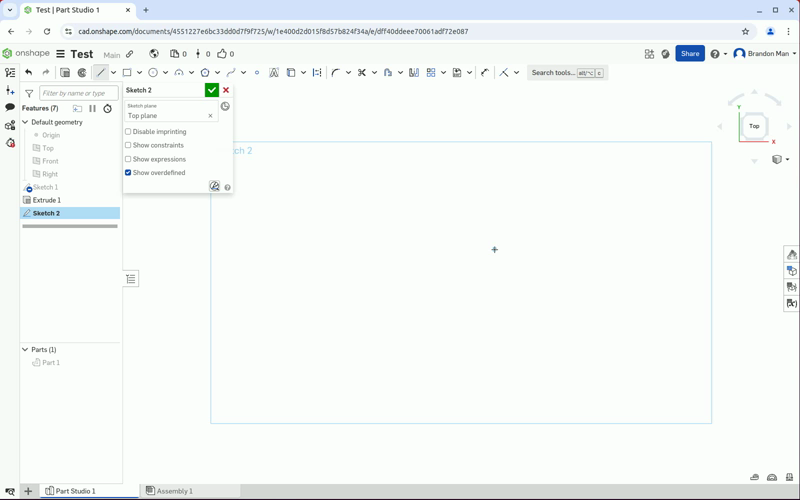
mouse_move(524, 249)
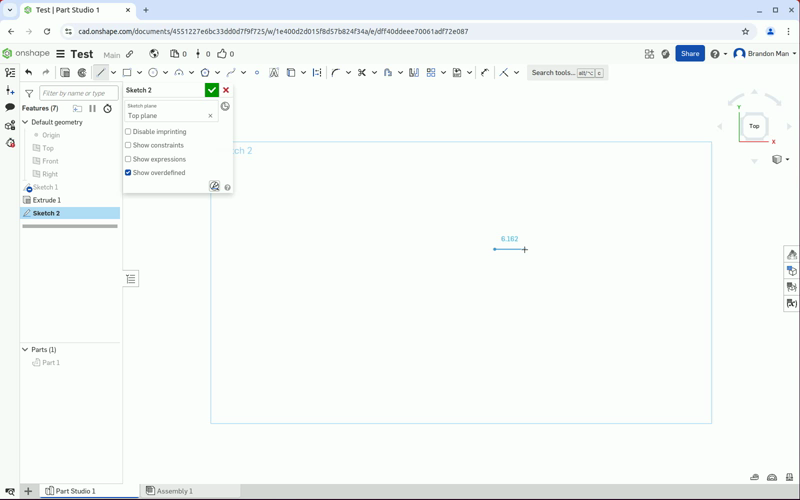
mouse_move(539, 249)
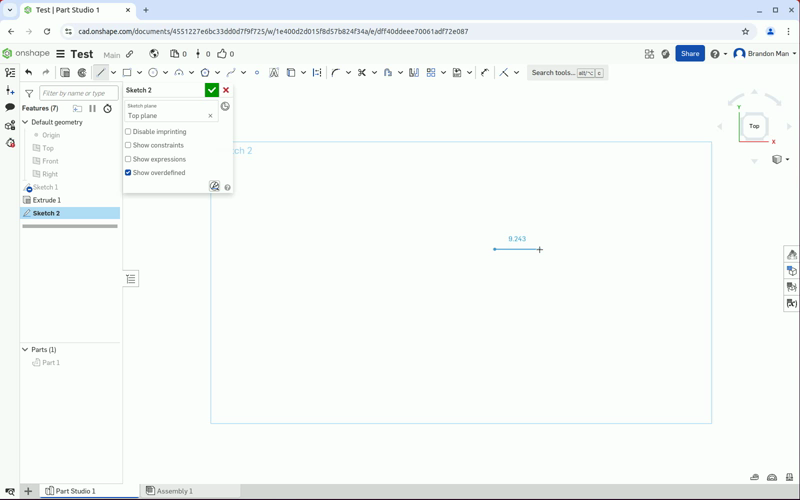
click(539, 249)
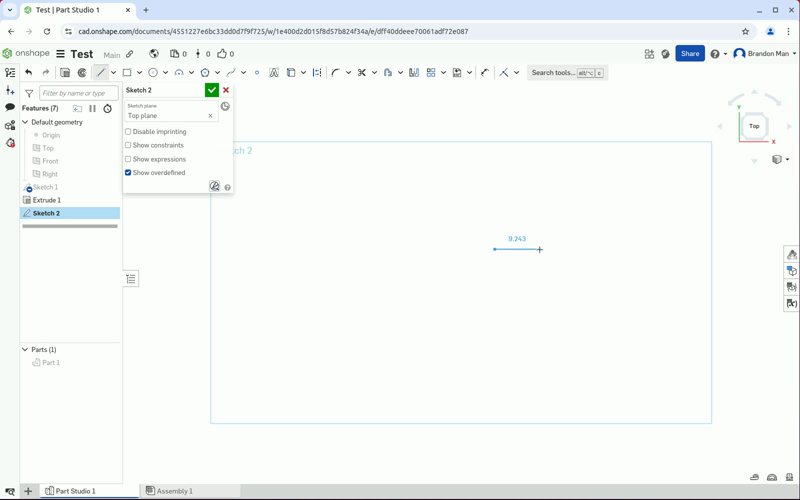
key_up(shift)
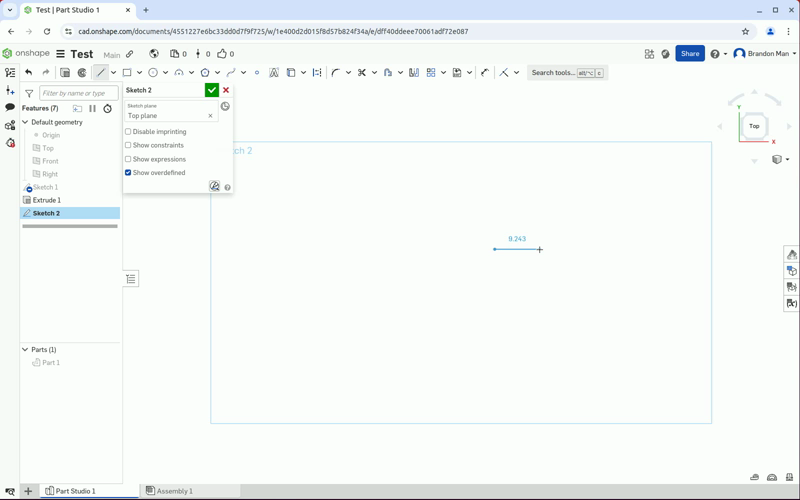
key_down(shift)
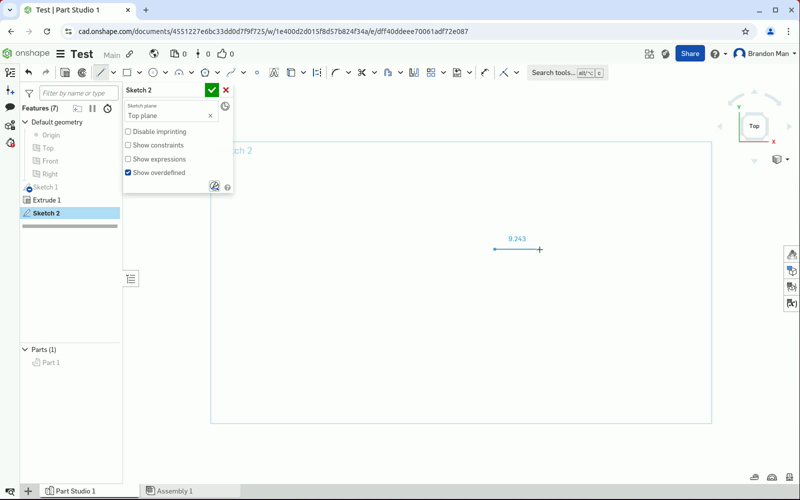
mouse_move(569, 249)
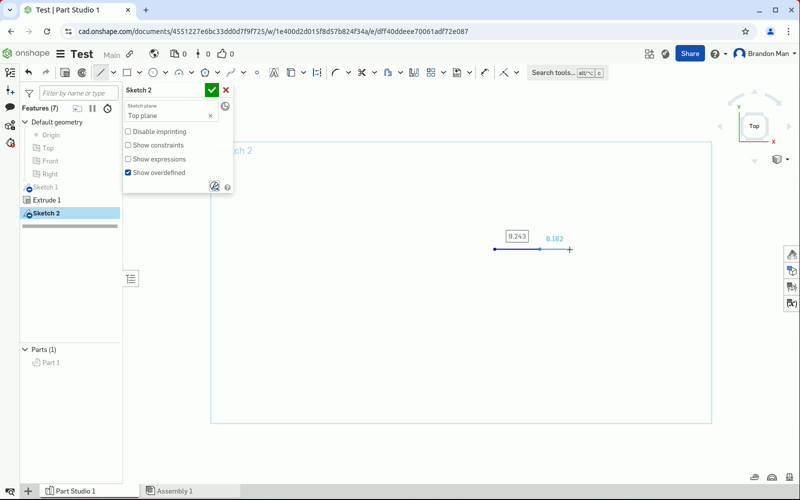
mouse_move(573, 249)
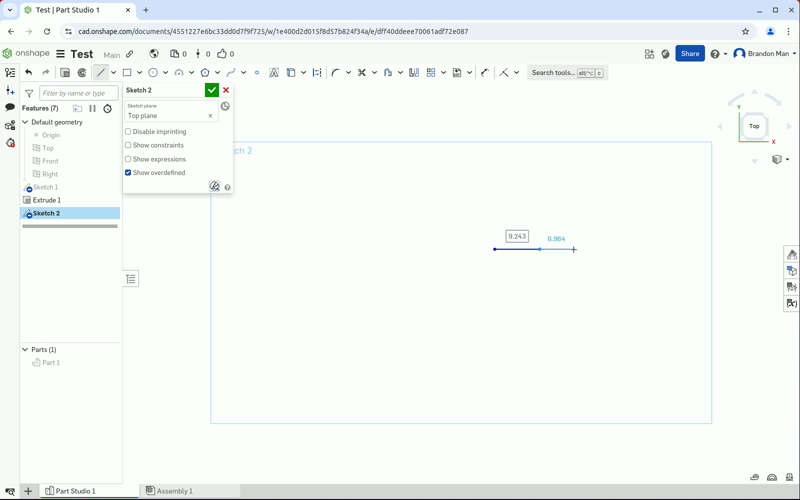
click(573, 249)
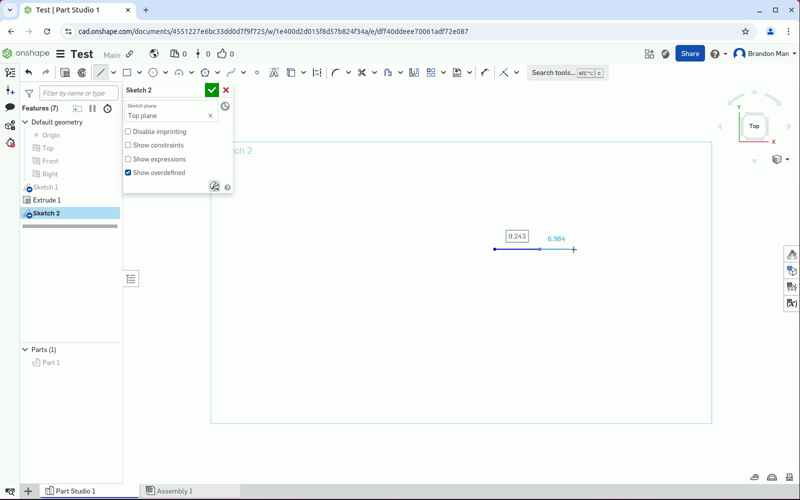
key_up(shift)
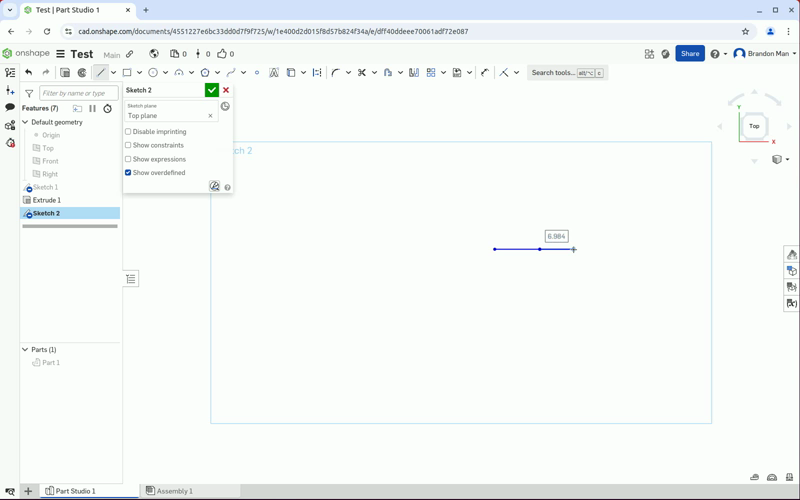
key_down(shift)
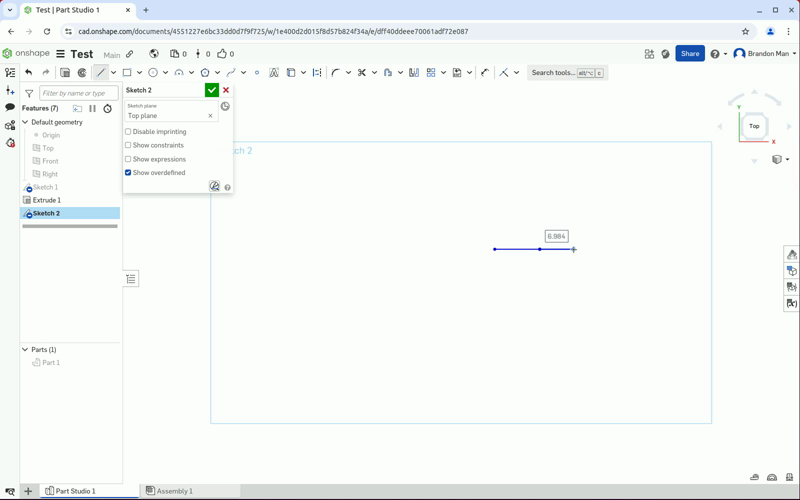
mouse_move(589, 249)
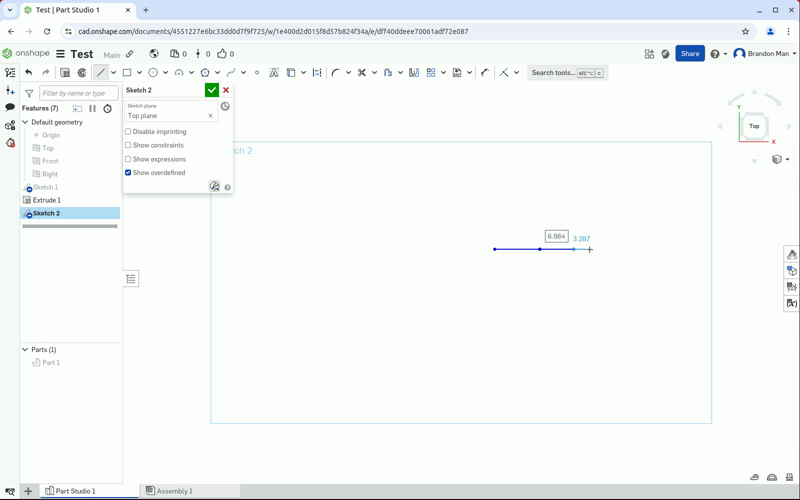
mouse_move(573, 226)
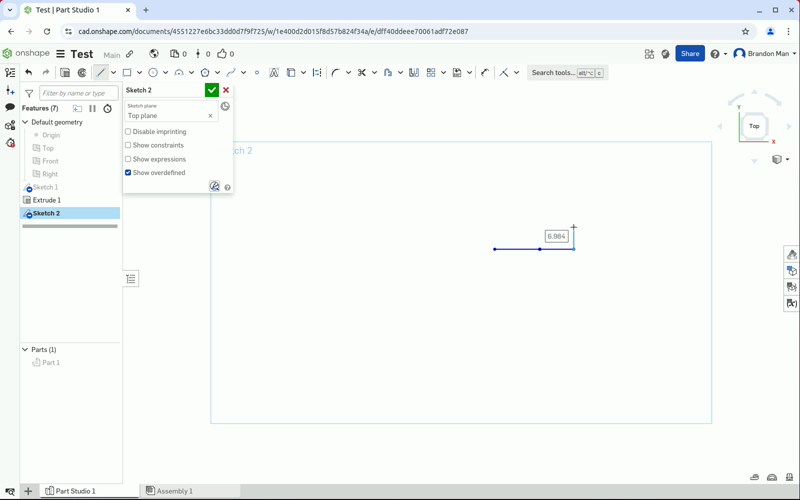
click(573, 226)
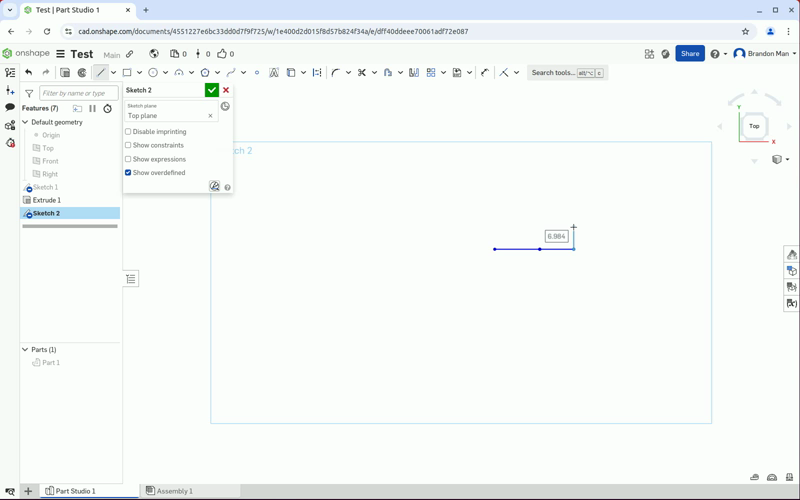
key_up(shift)
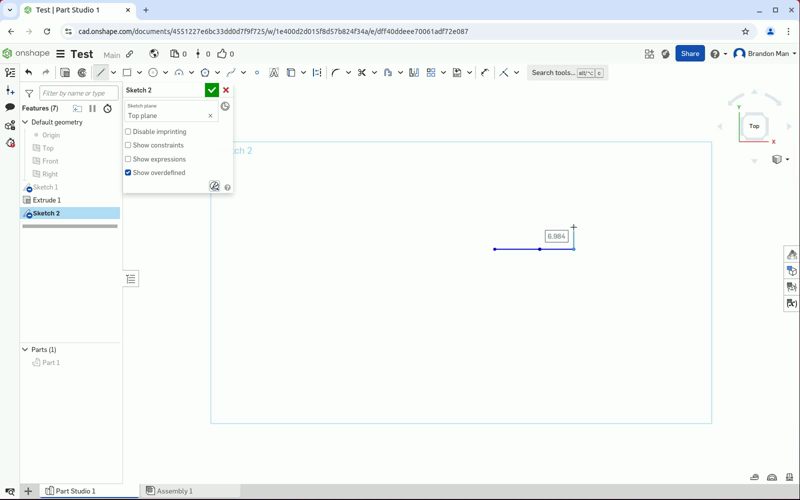
key_down(shift)
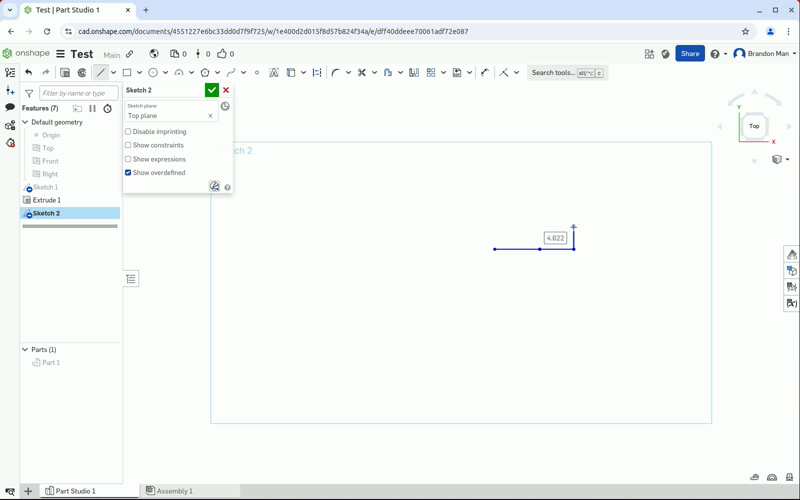
mouse_move(494, 226)
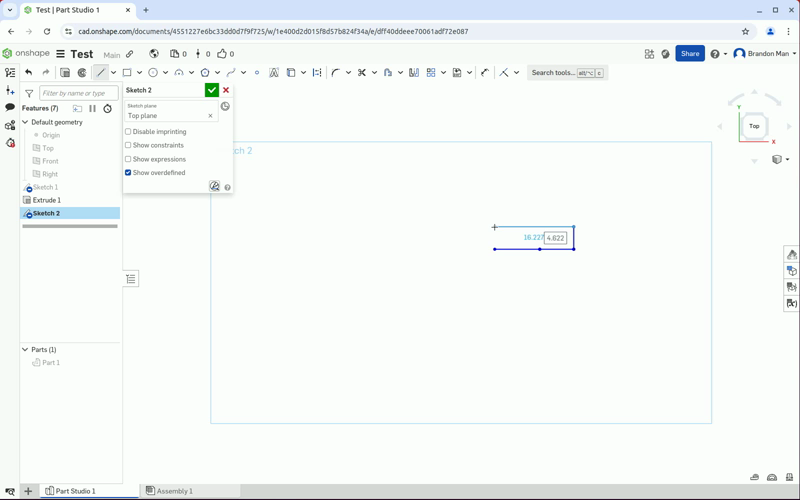
click(494, 226)
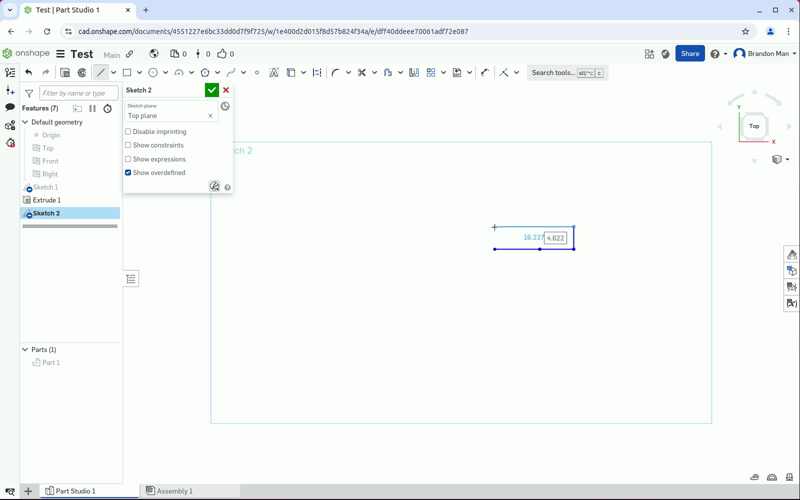
key_up(shift)
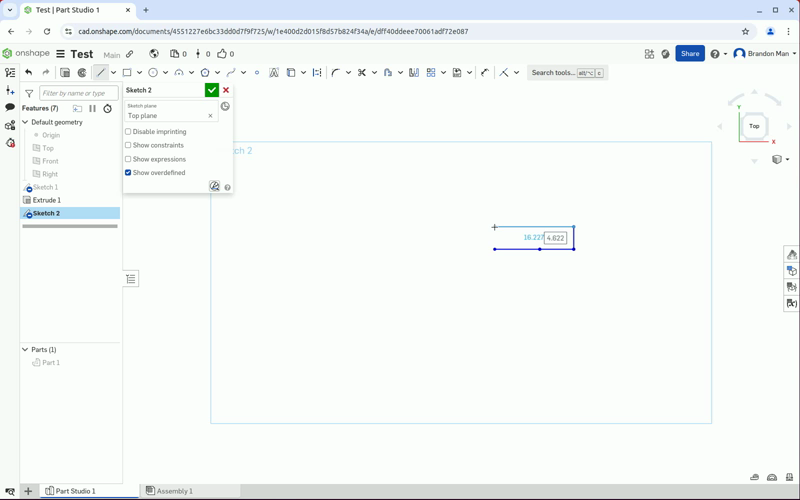
mouse_move(524, 226)
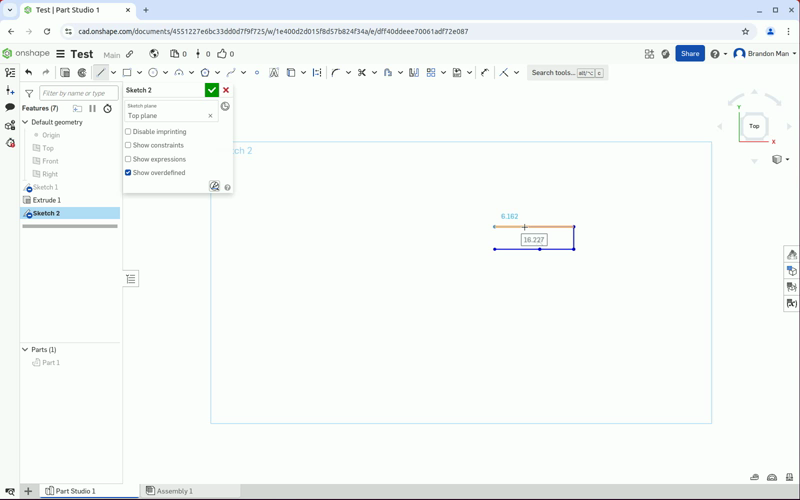
key_down(shift)
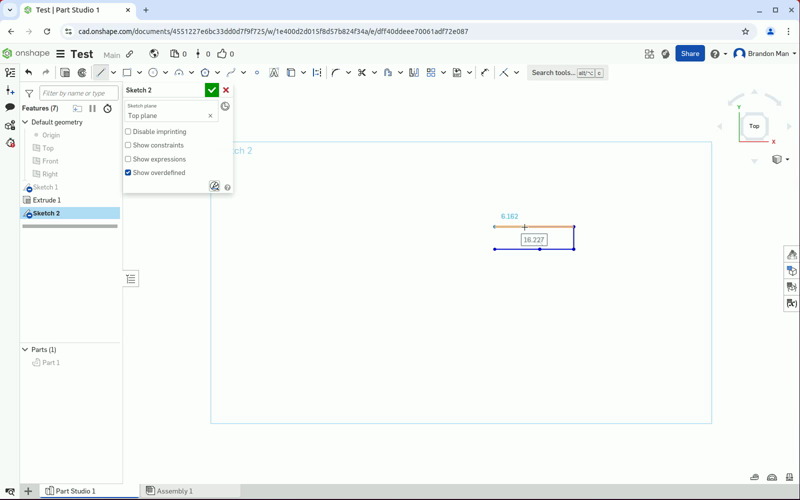
mouse_move(494, 249)
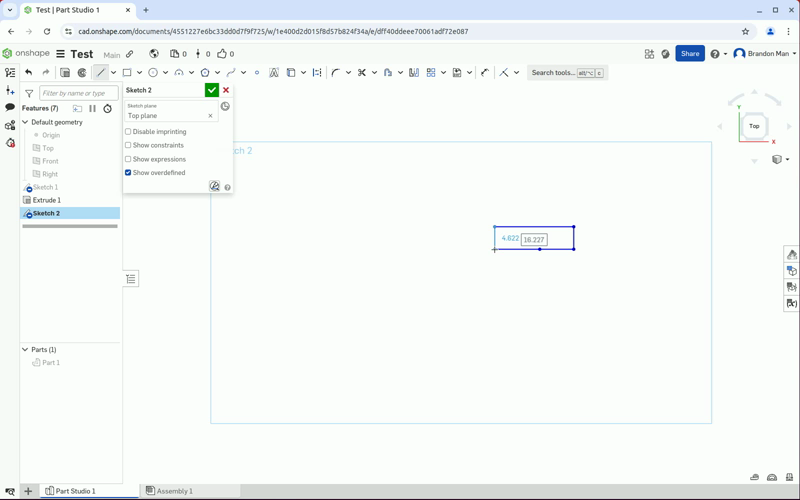
key_up(shift)
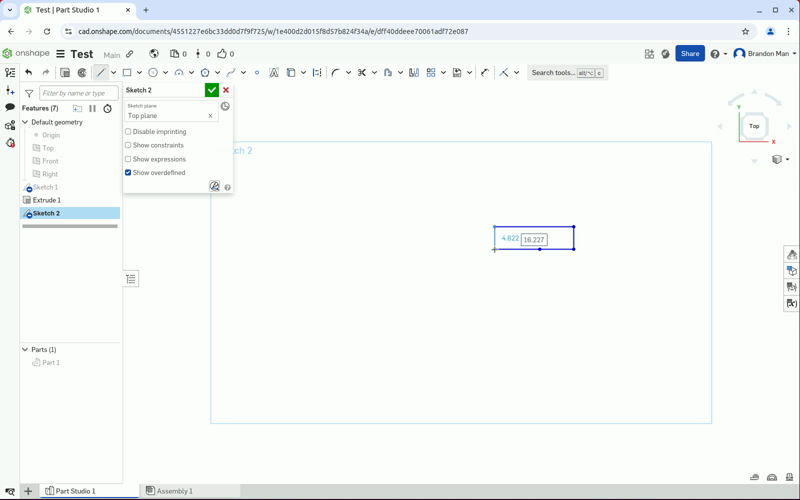
click(494, 249)
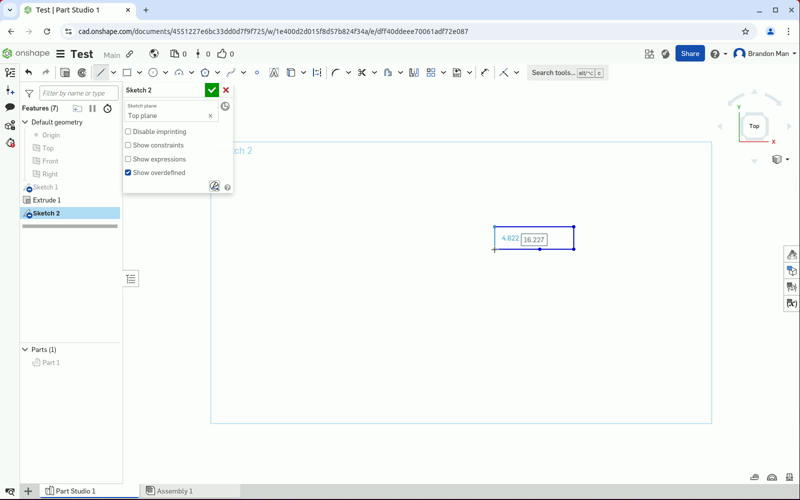
key(esc)
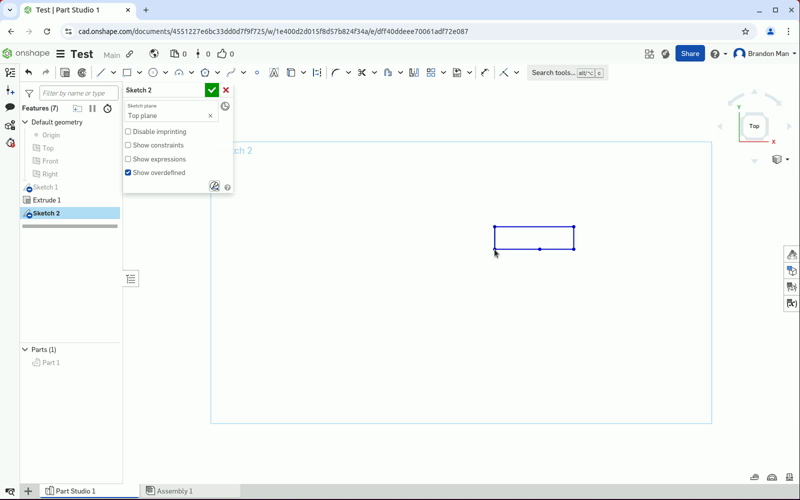
mouse_move(560, 245)
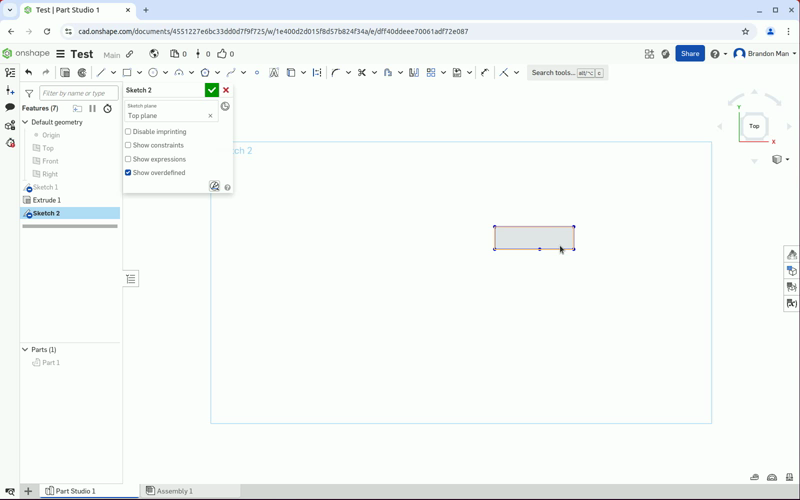
scroll(6)
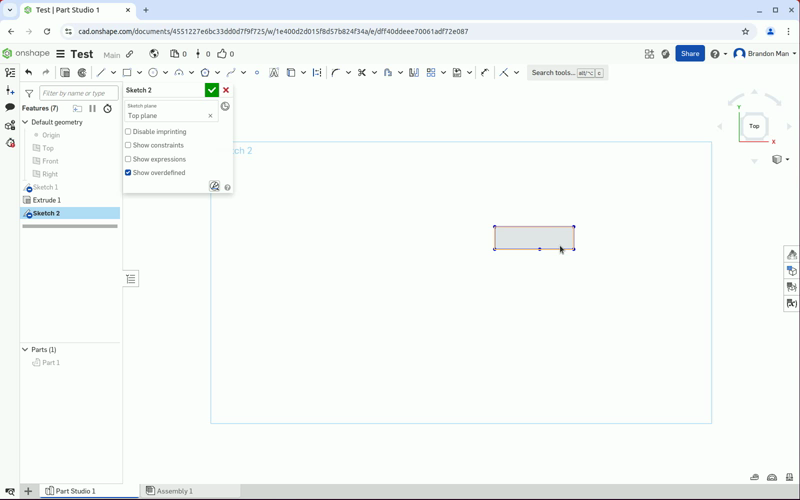
scroll(6)
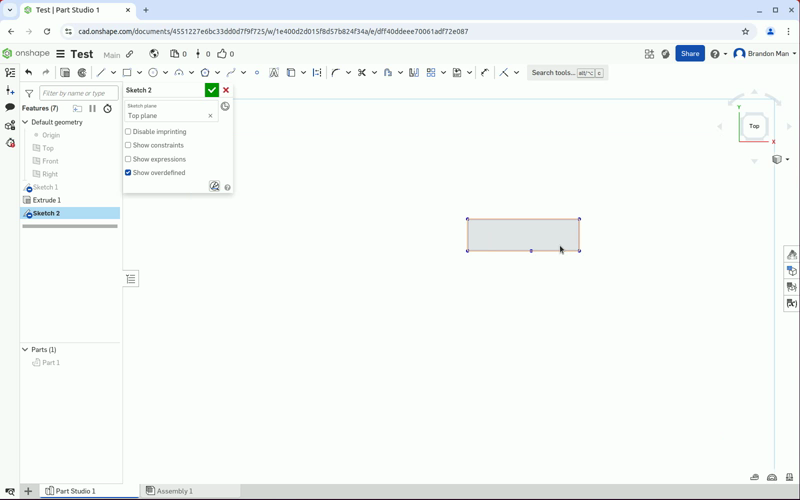
scroll(6)
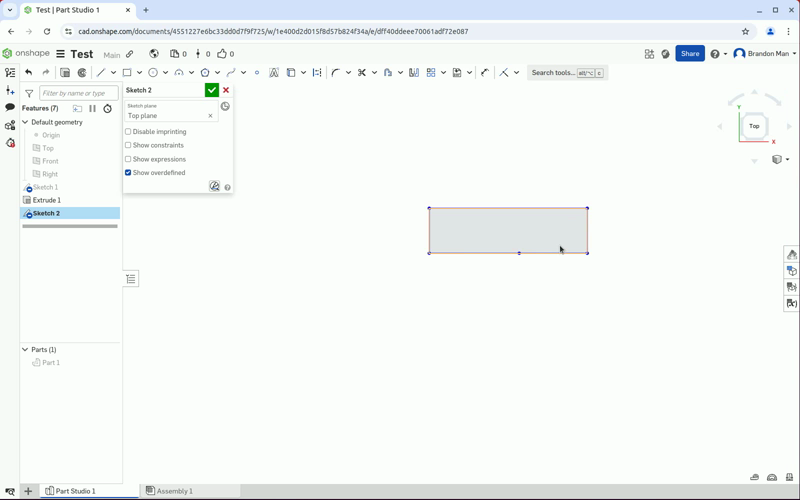
scroll(6)
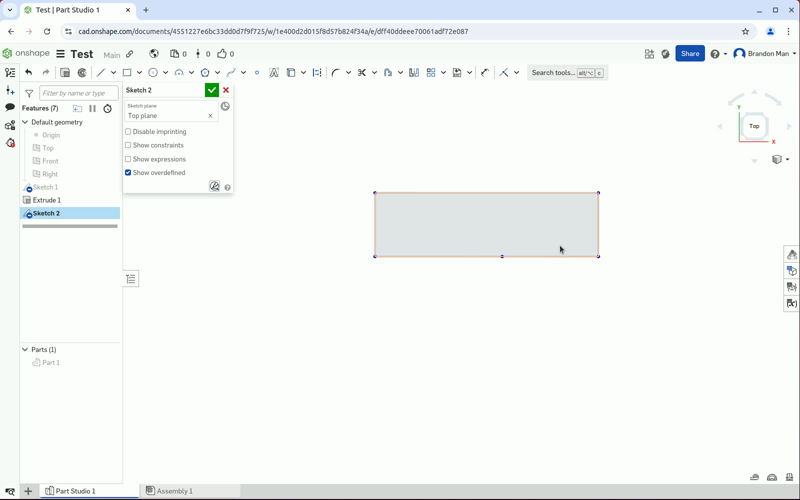
scroll(6)
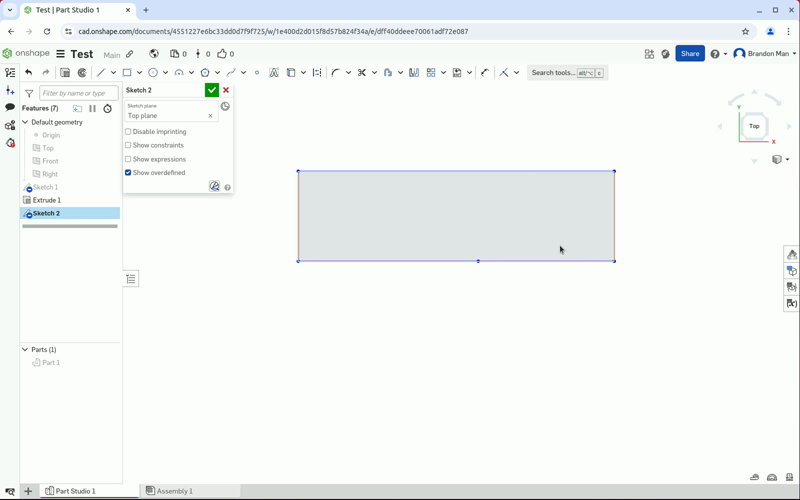
scroll(6)
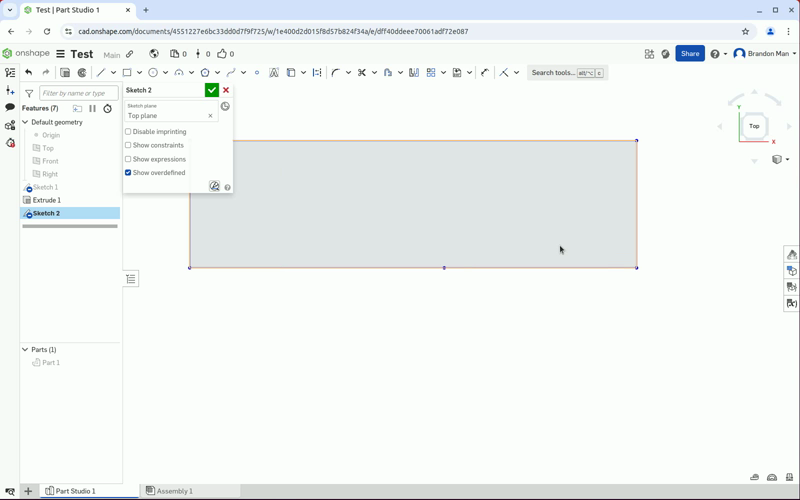
scroll(6)
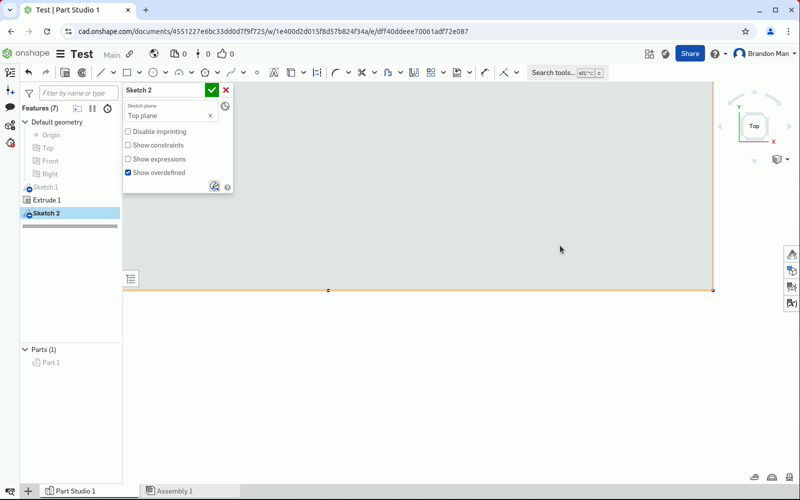
click(560, 245)
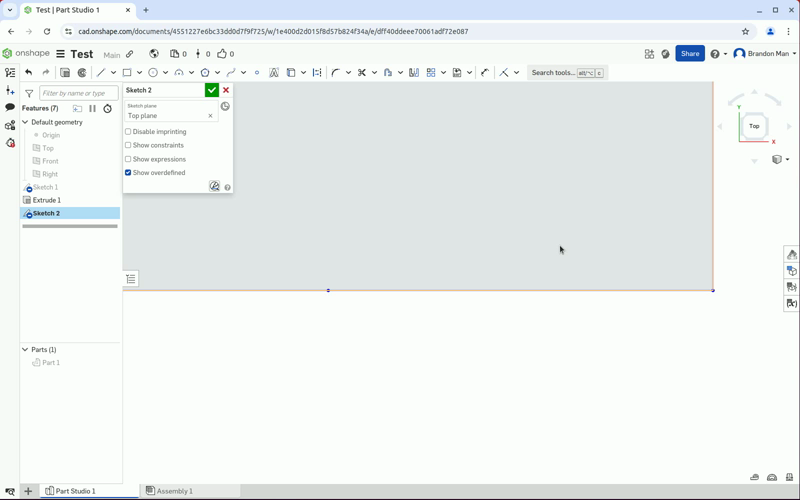
scroll(-6)
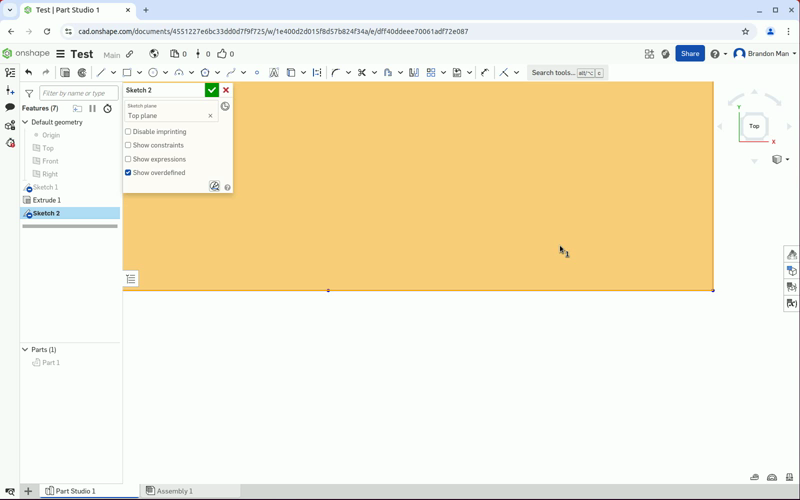
scroll(-6)
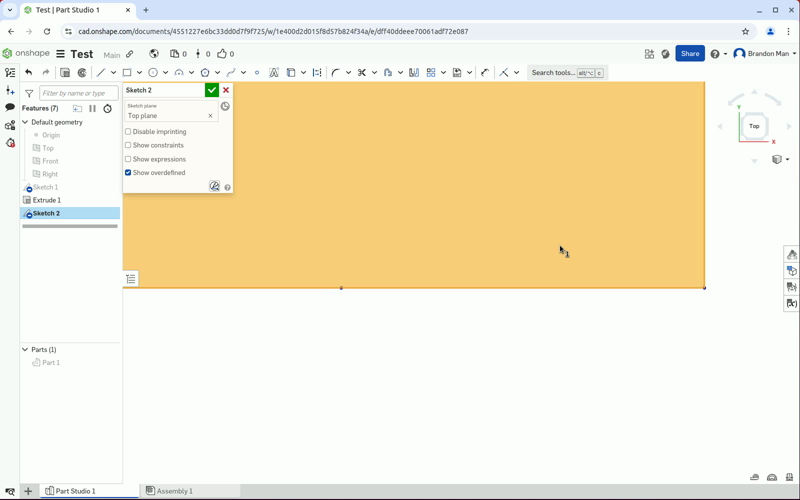
scroll(-6)
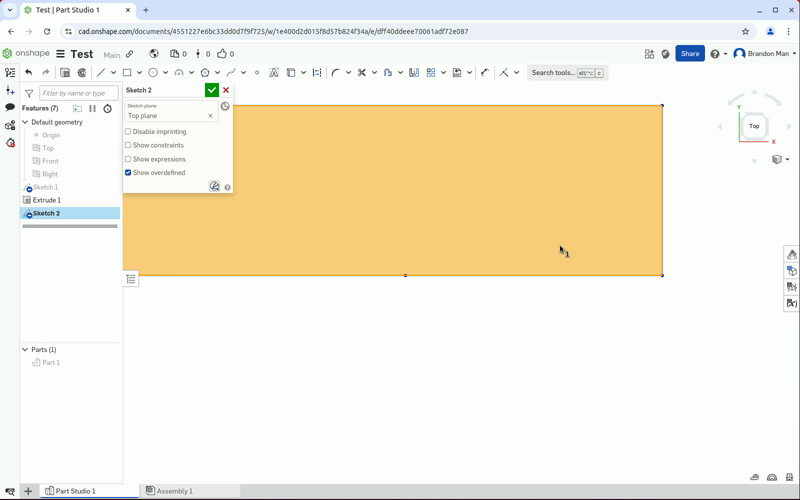
scroll(-6)
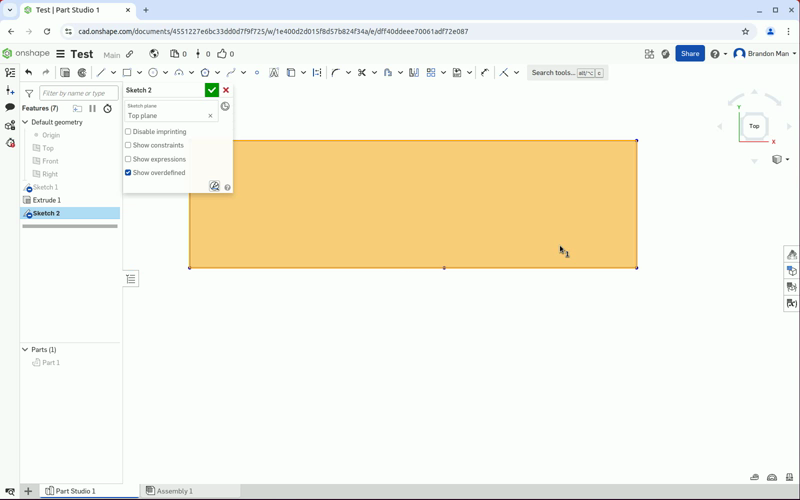
scroll(-6)
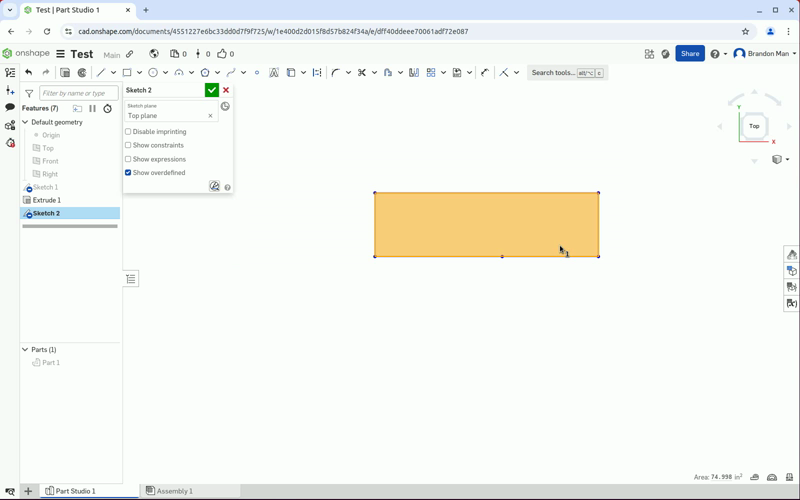
scroll(-6)
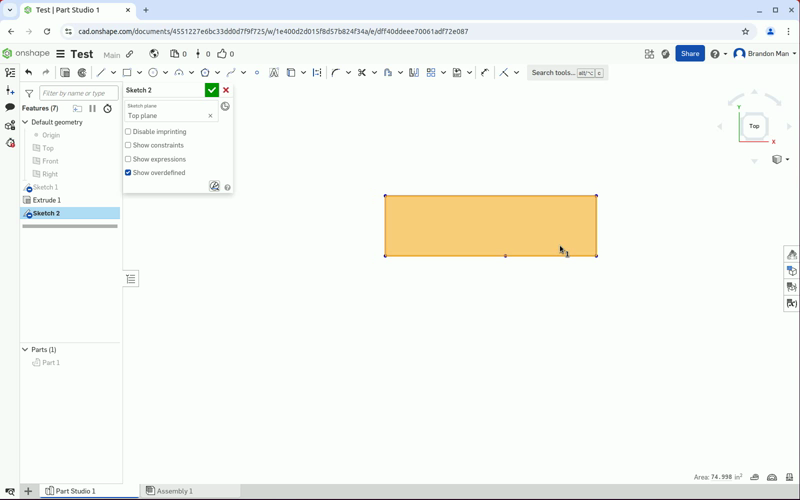
scroll(-6)
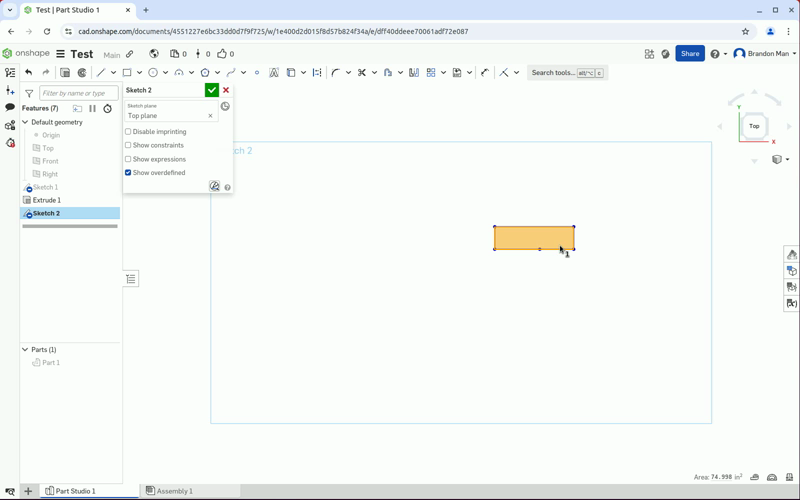
mouse_move(73, 352)
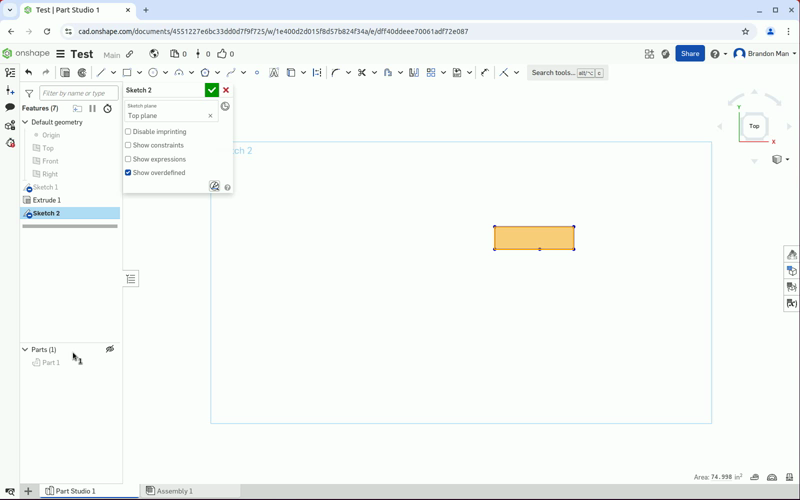
key(shift+y)
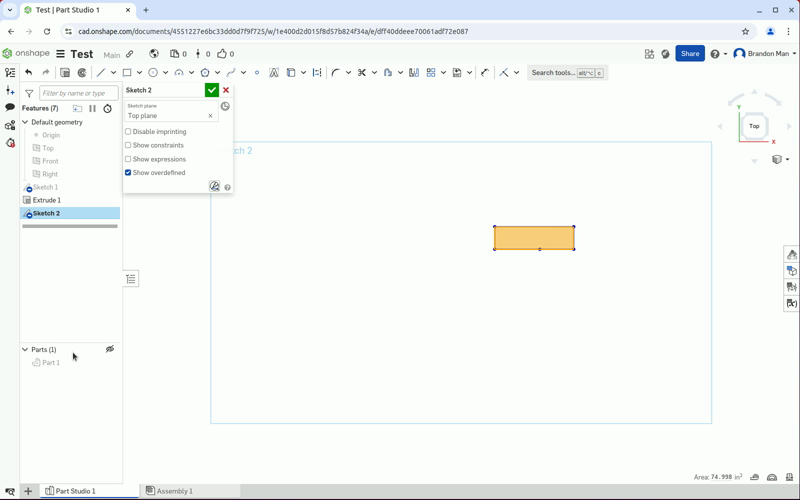
key(shift+e)
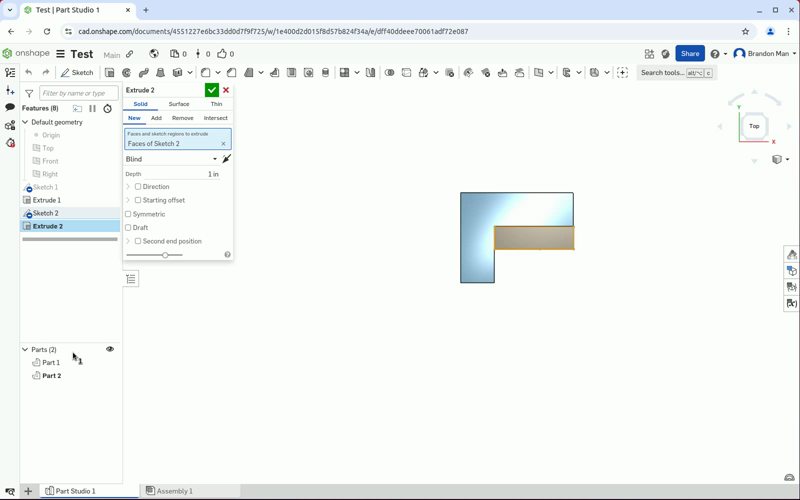
mouse_move(143, 106)
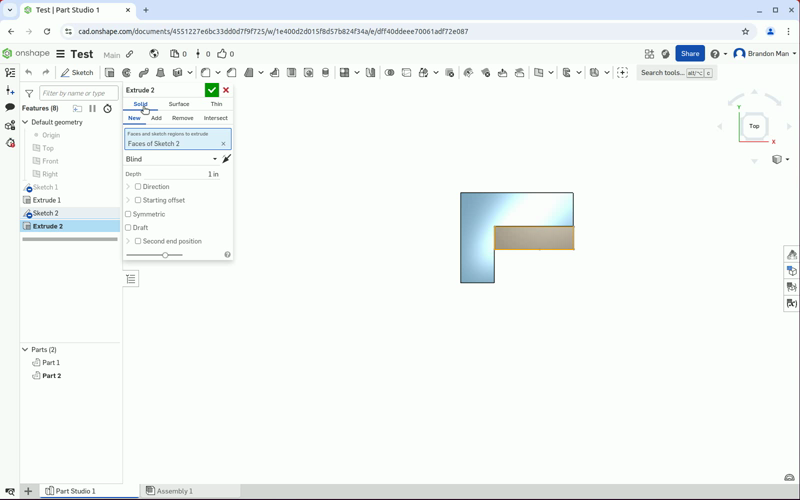
click(143, 106)
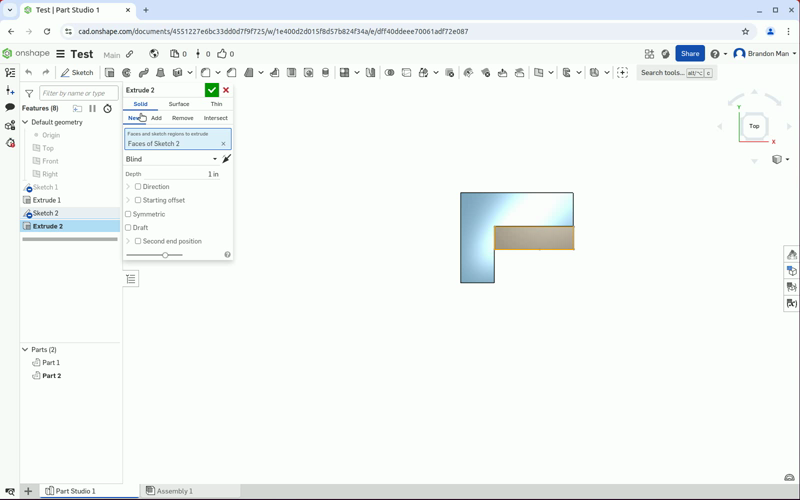
mouse_move(137, 120)
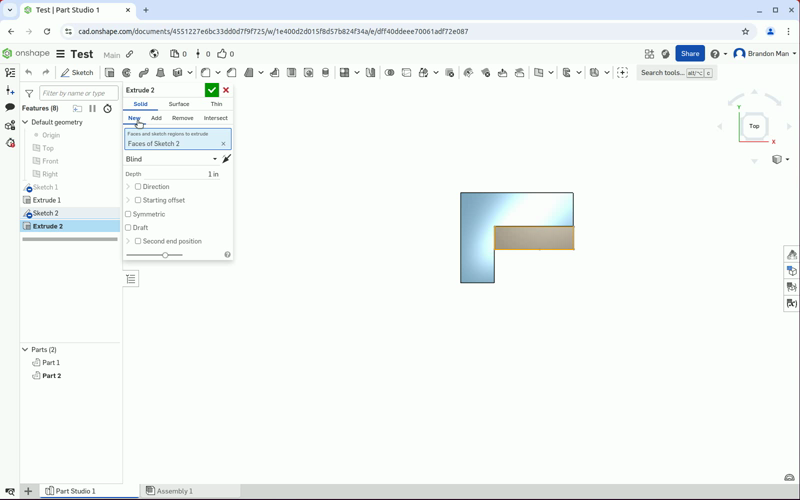
click(137, 120)
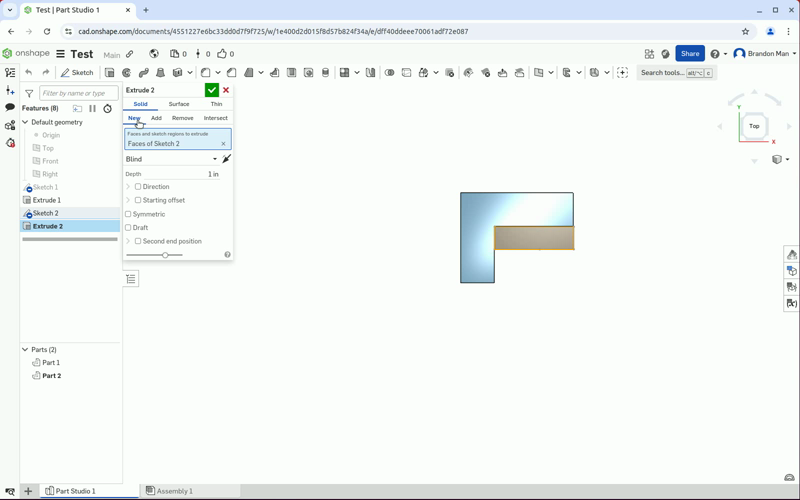
key(tab, 4)
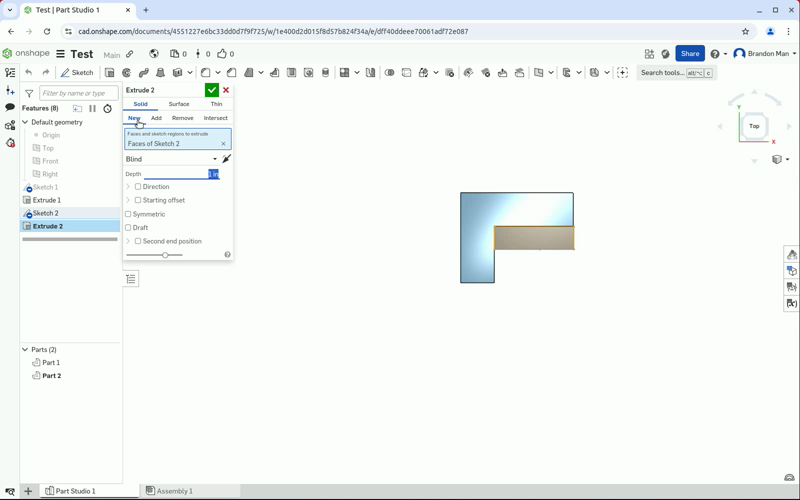
text(12.276)
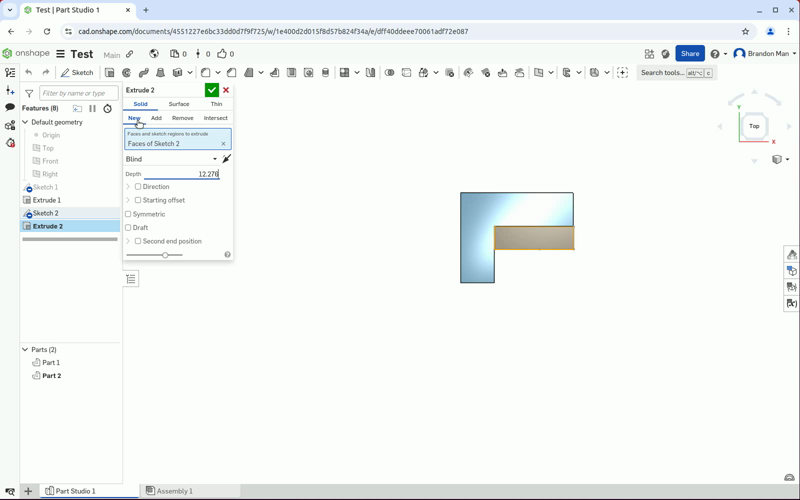
key(enter)
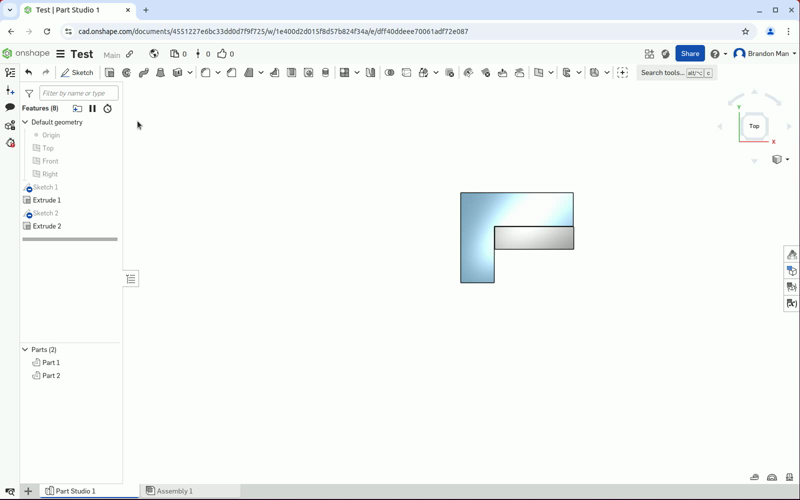
key(shift+h)
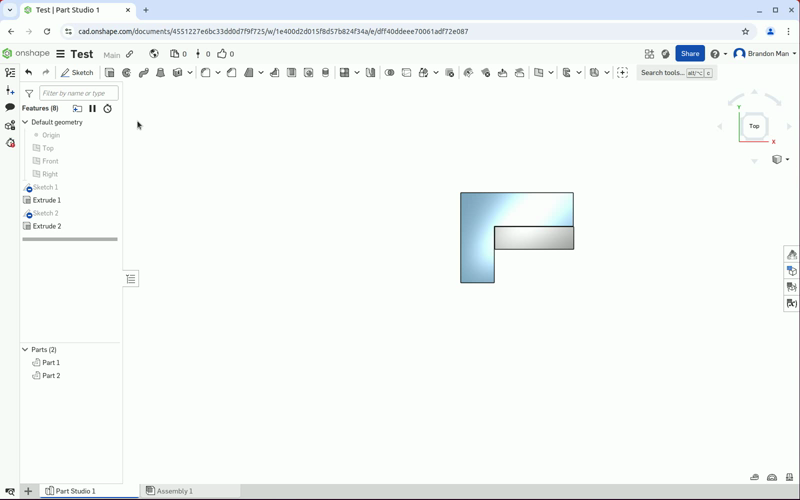
key(shift+h)
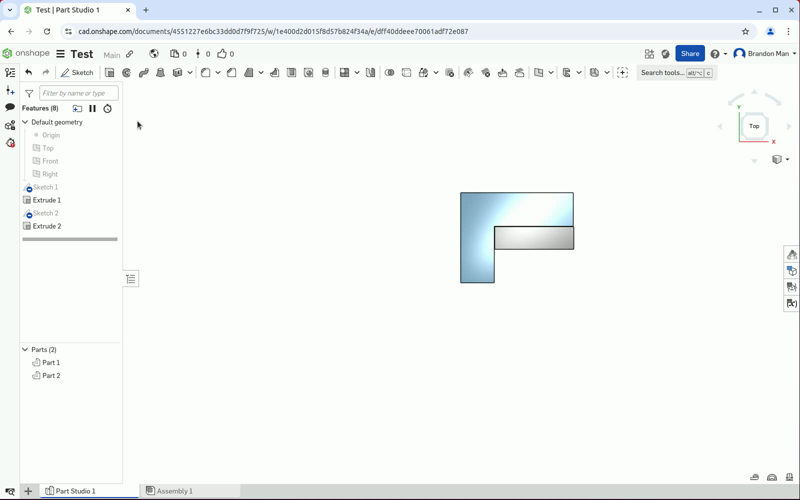
mouse_move(73, 189)
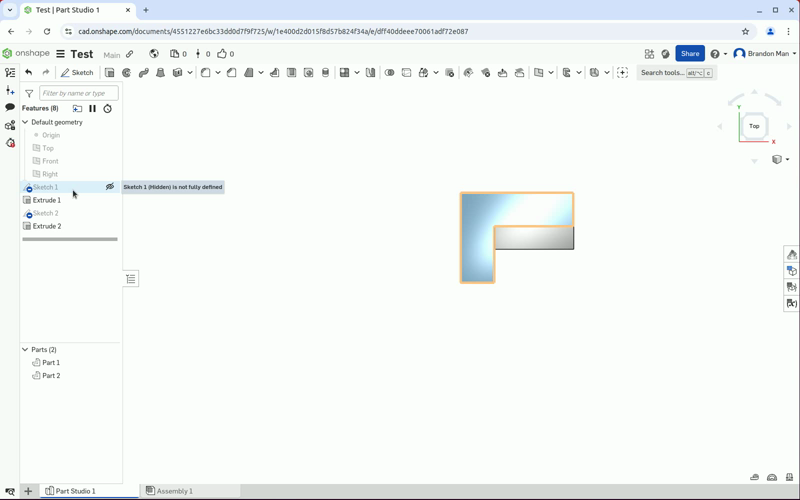
click(73, 189)
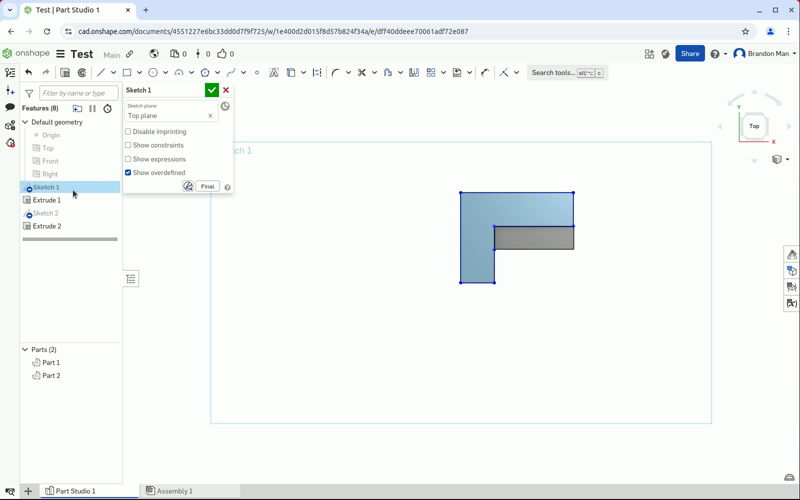
mouse_move(229, 92)
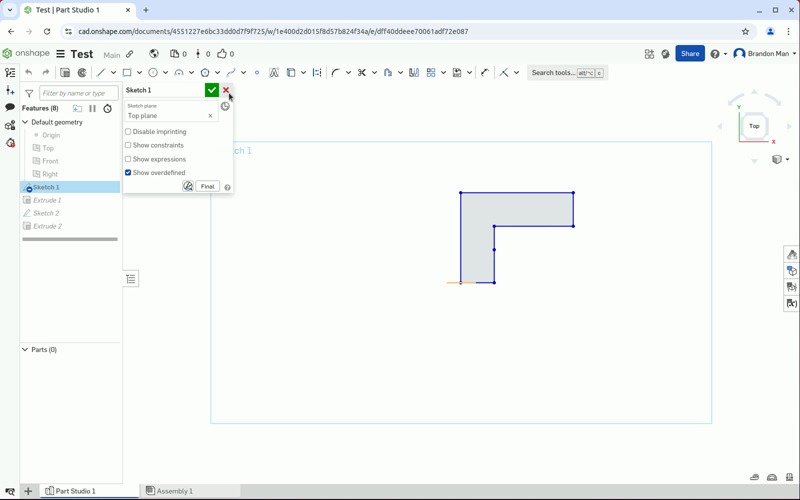
click(229, 92)
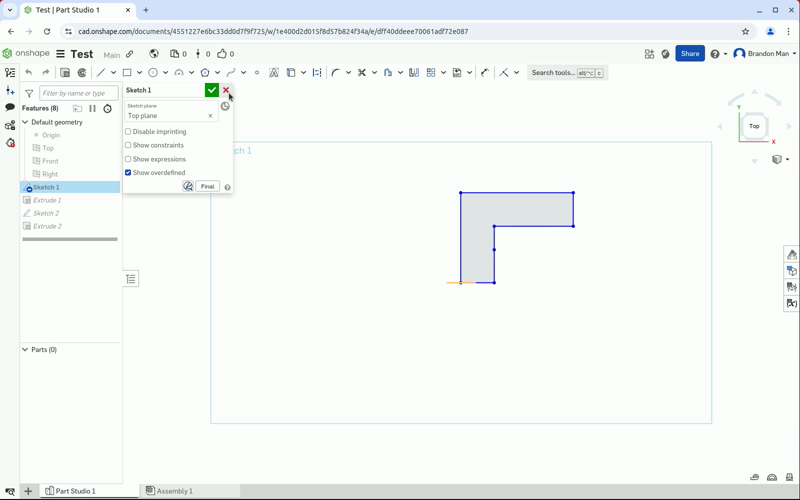
key(shift+s)
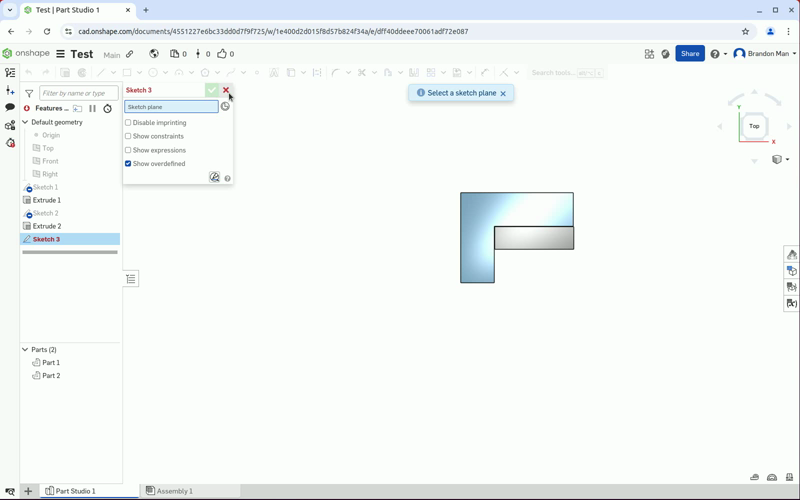
mouse_move(73, 150)
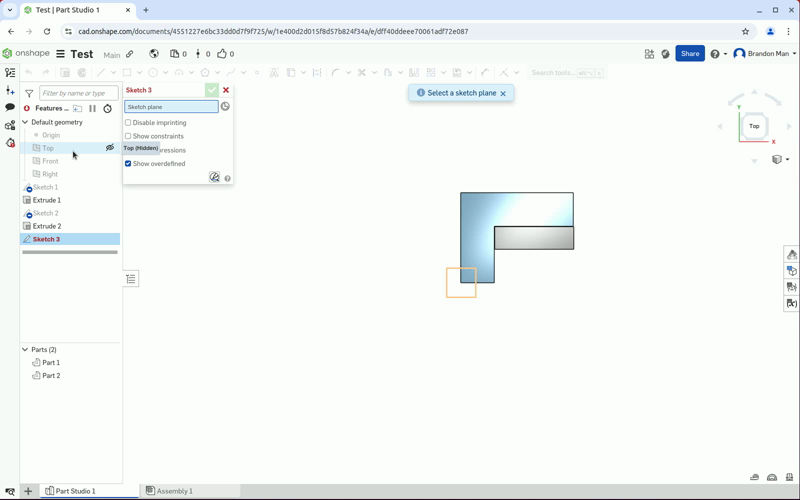
click(73, 150)
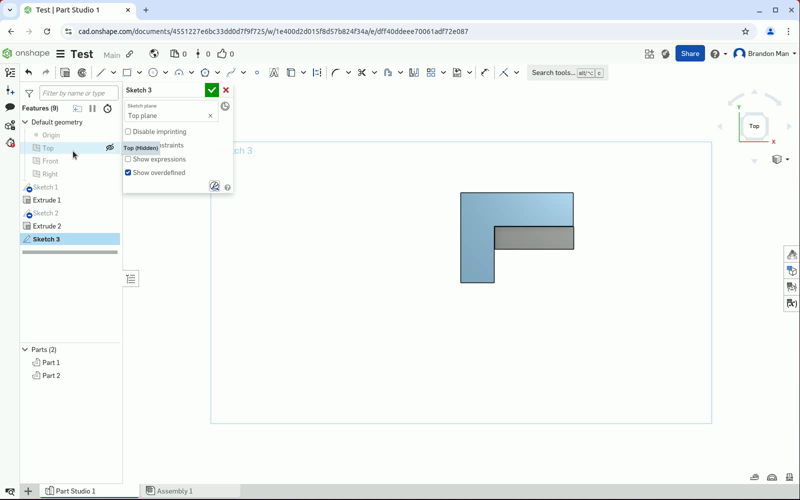
mouse_move(73, 352)
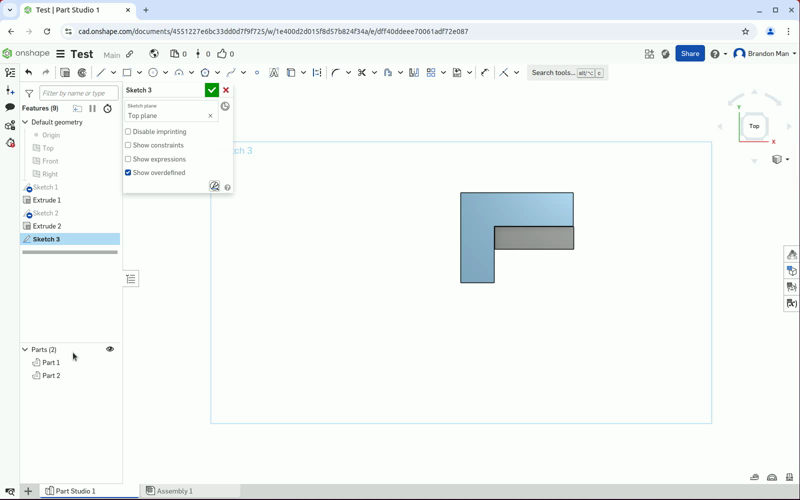
key(y)
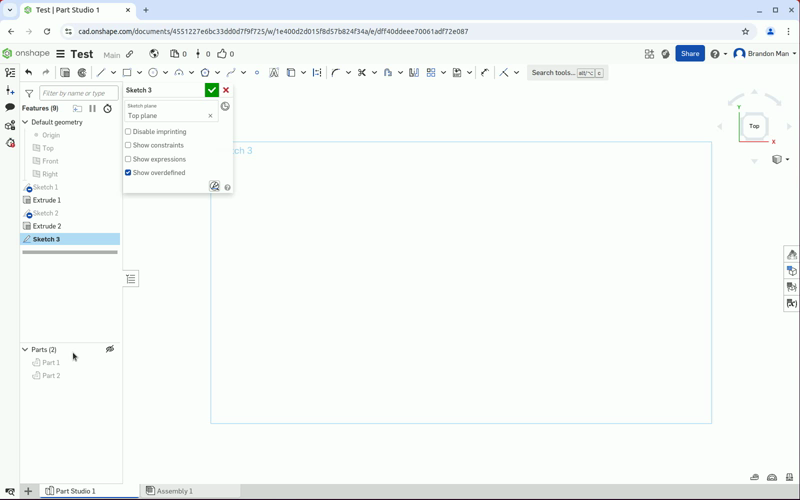
key(l)
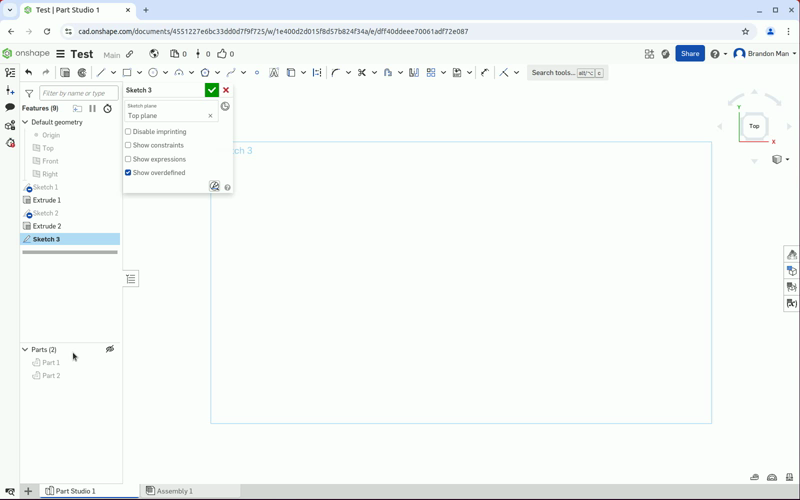
key_down(shift)
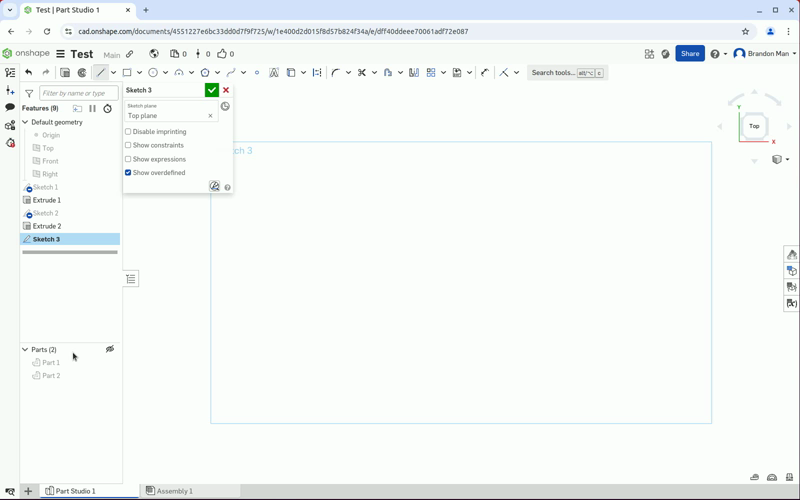
mouse_move(539, 282)
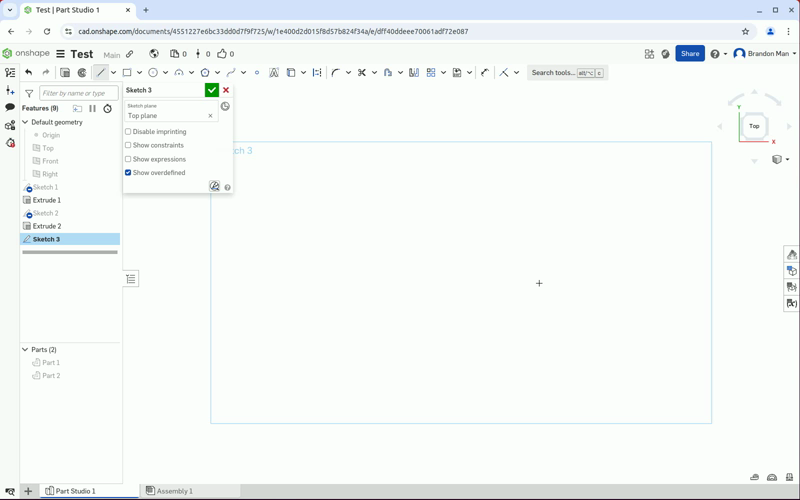
click(539, 282)
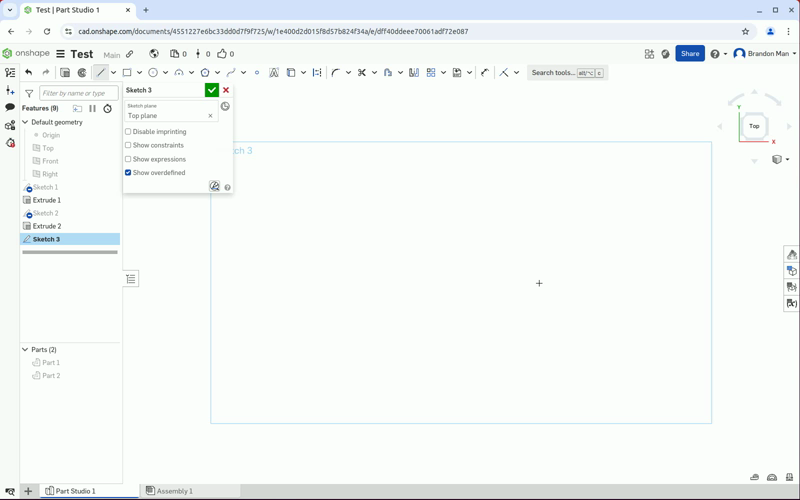
key_up(shift)
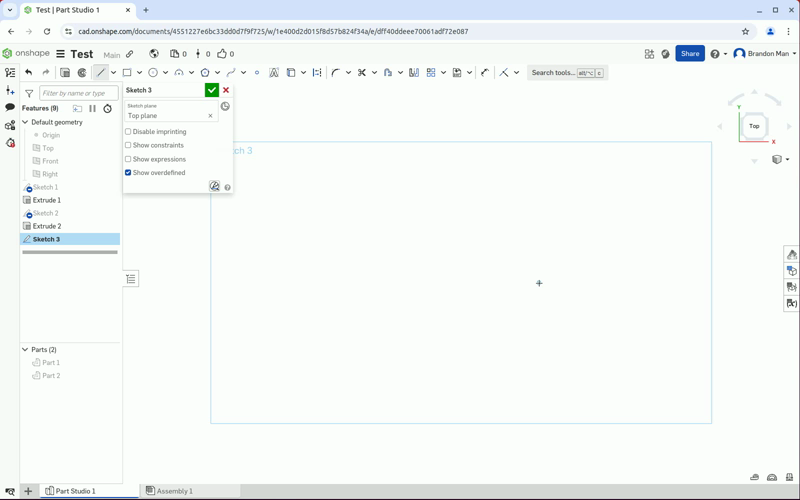
key_down(shift)
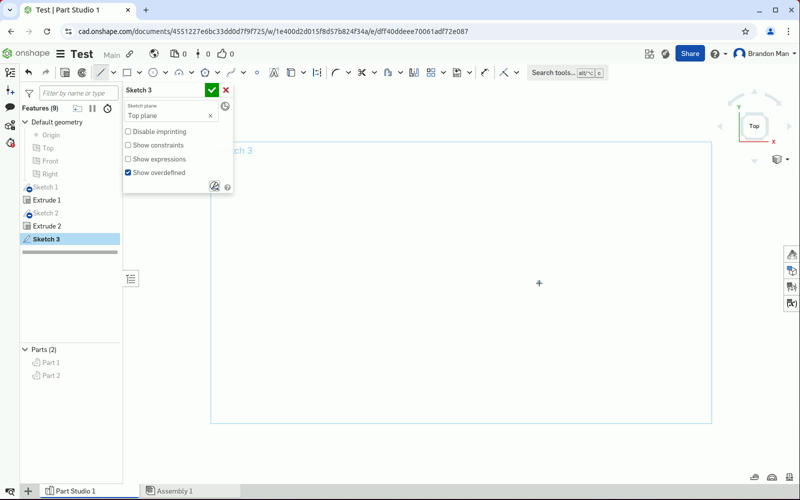
mouse_move(569, 282)
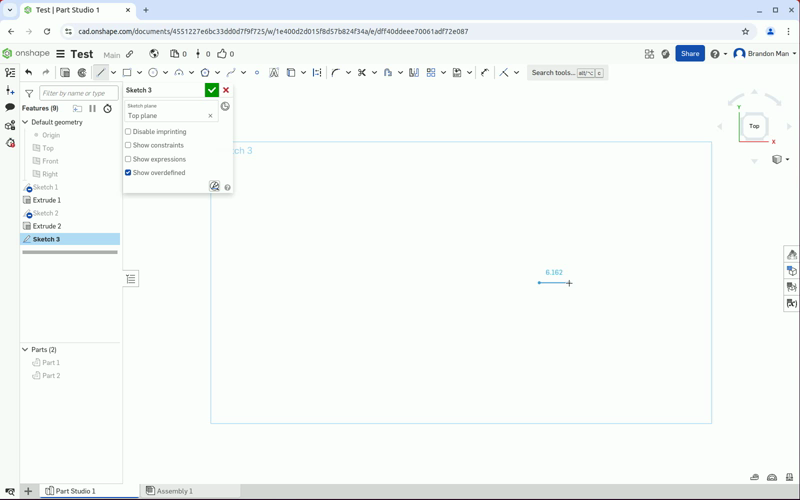
mouse_move(573, 282)
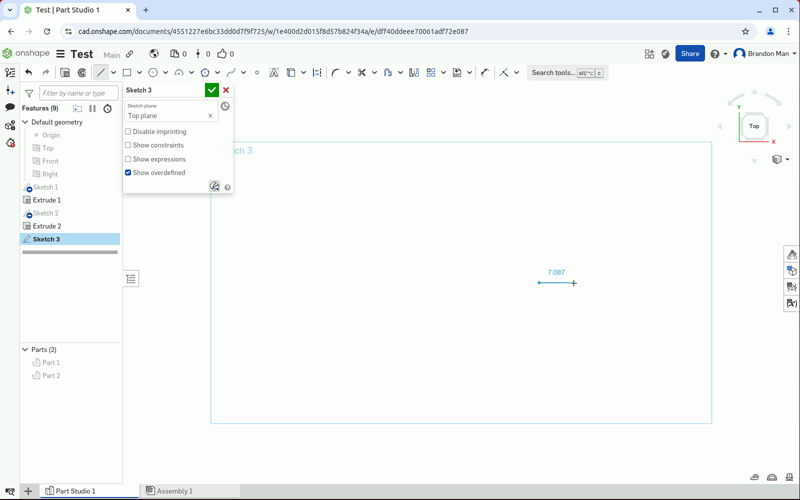
click(573, 282)
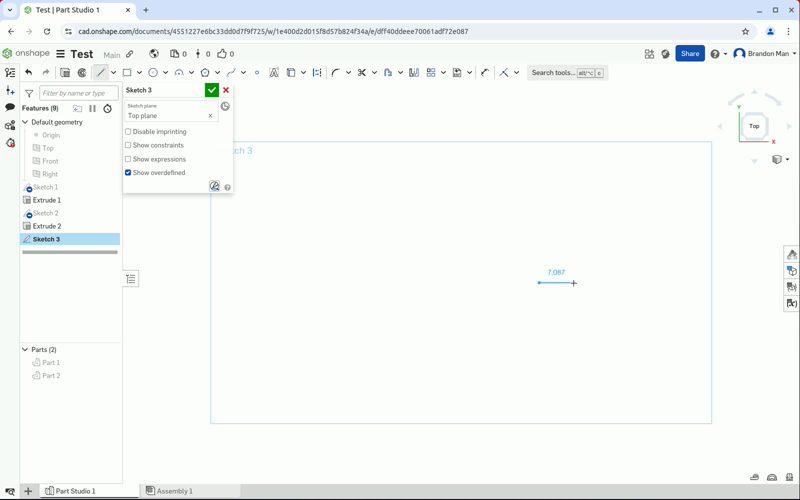
key_up(shift)
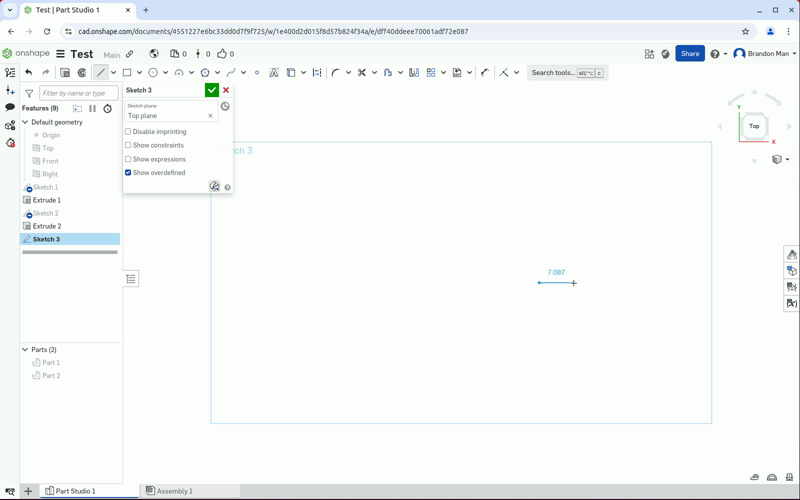
key_down(shift)
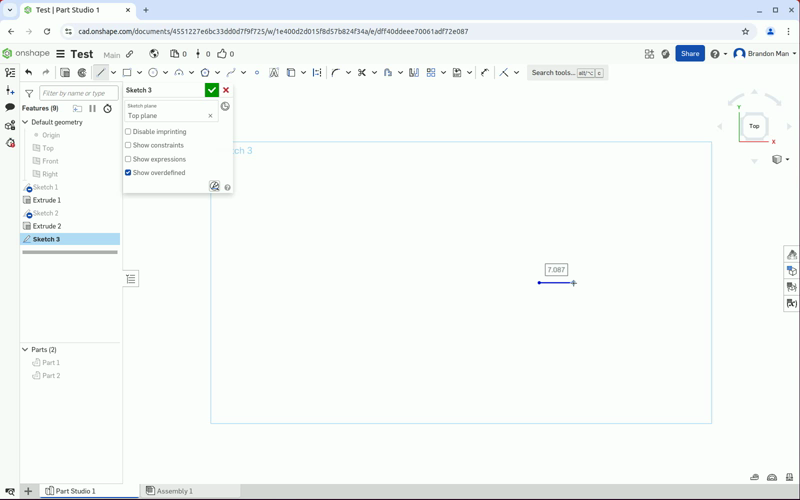
mouse_move(589, 282)
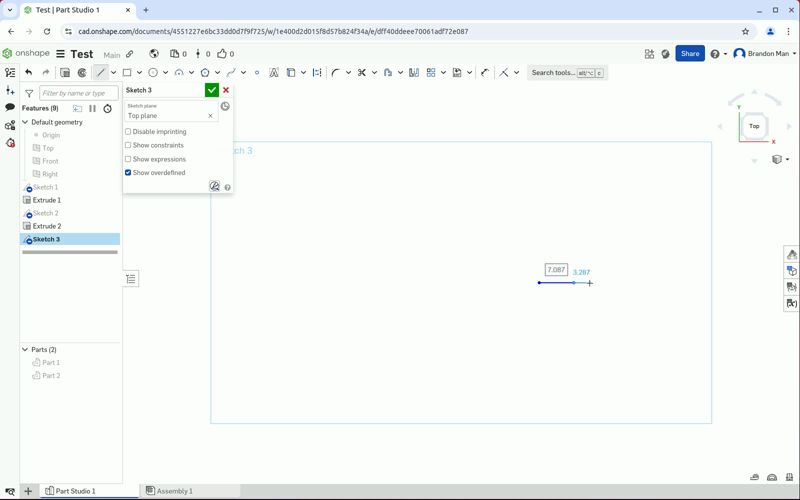
mouse_move(573, 248)
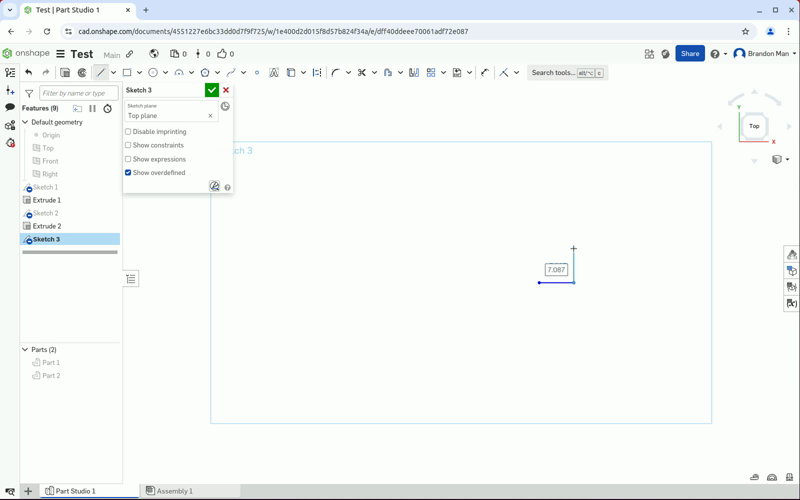
click(573, 248)
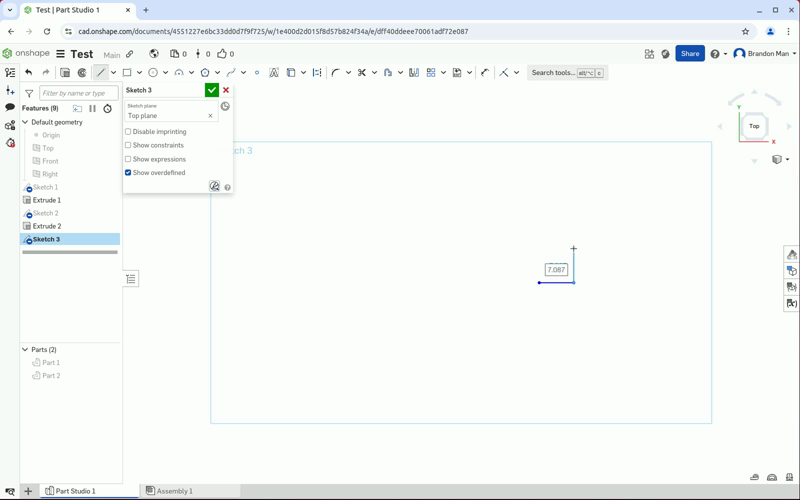
key_up(shift)
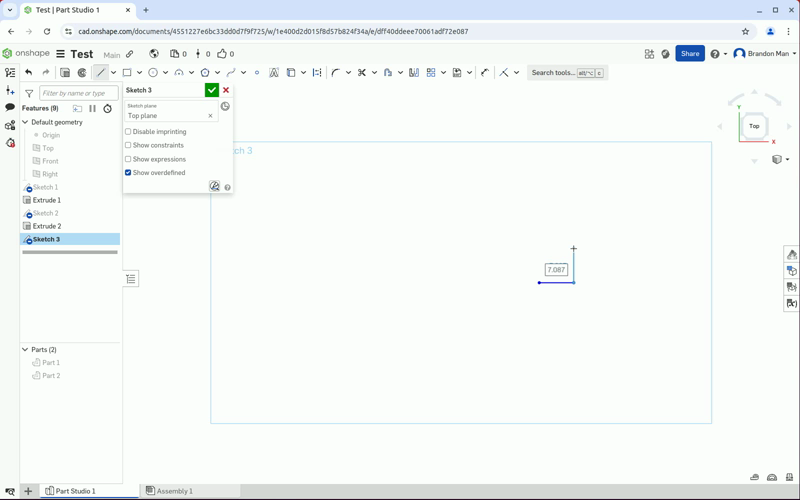
key_down(shift)
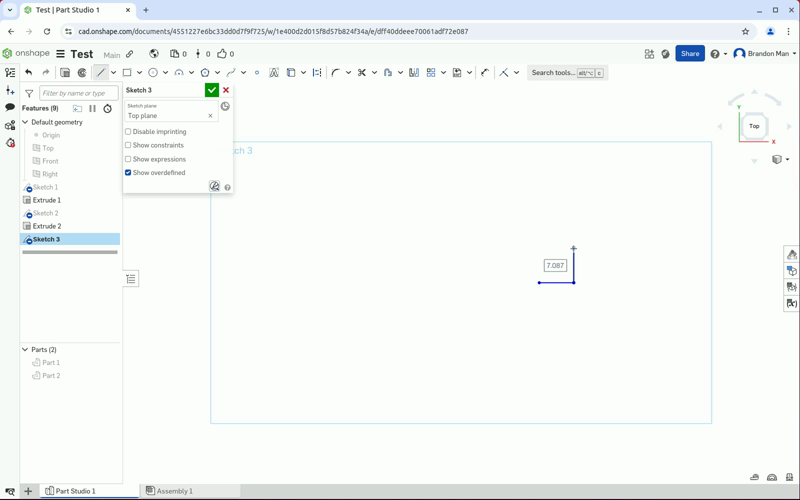
mouse_move(589, 248)
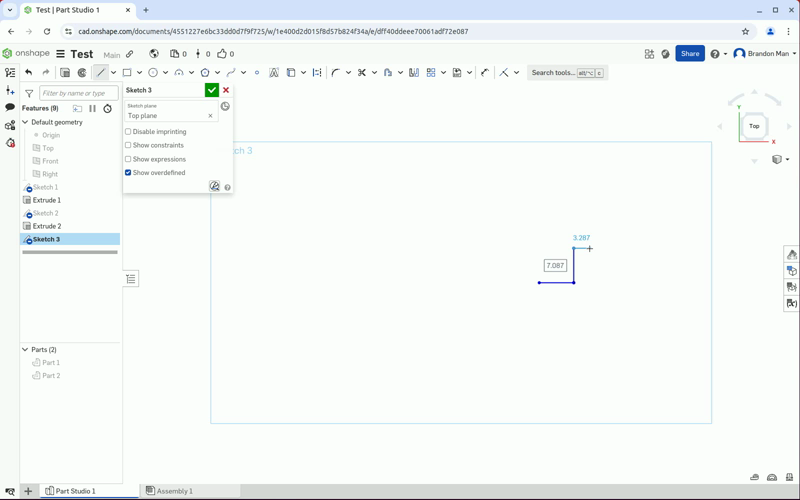
mouse_move(539, 248)
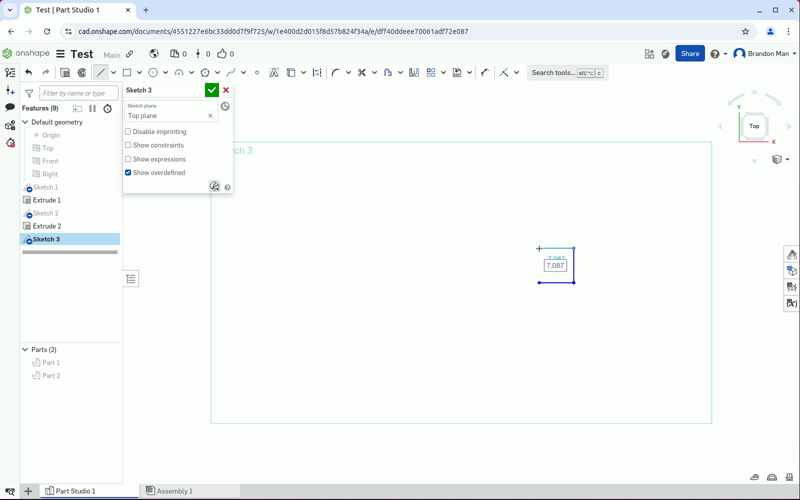
click(539, 248)
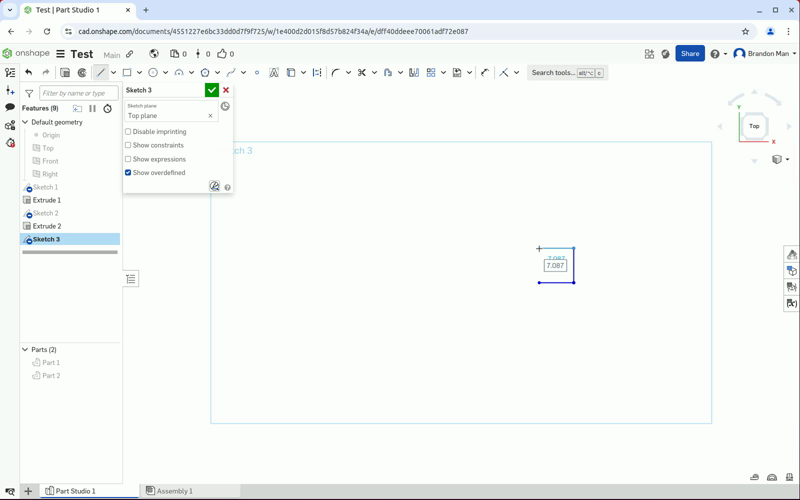
key_up(shift)
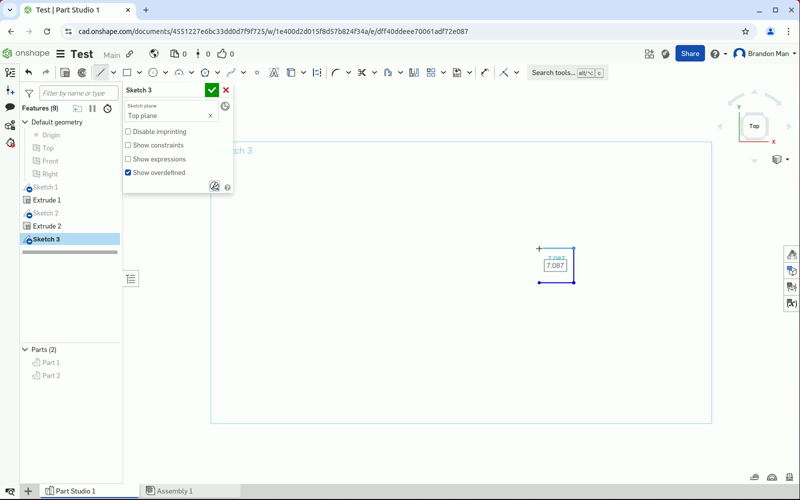
mouse_move(569, 248)
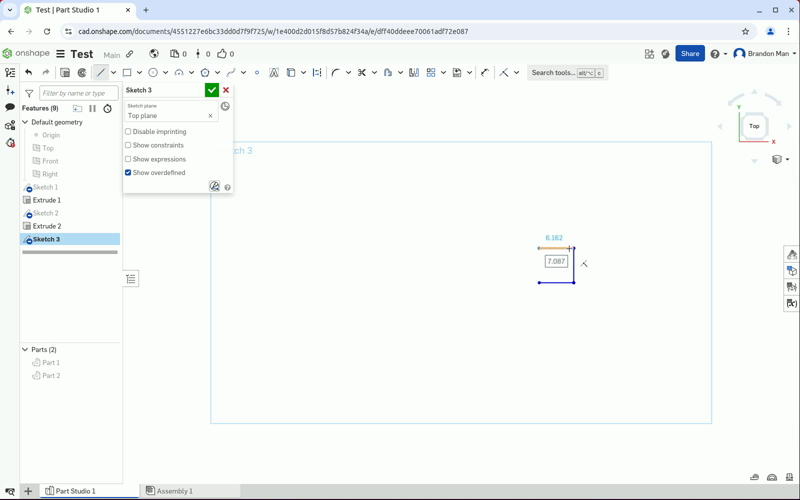
key_down(shift)
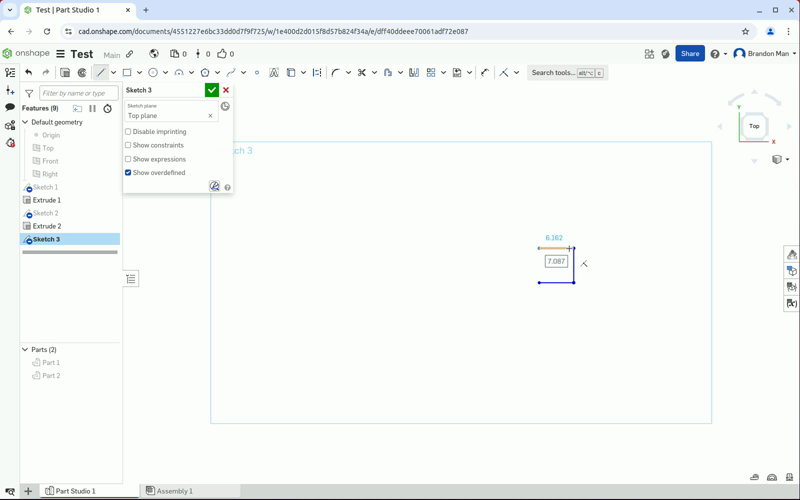
mouse_move(539, 282)
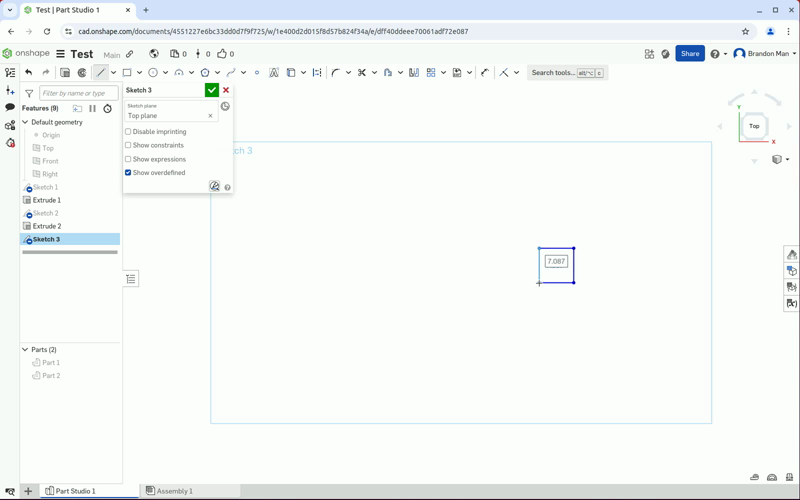
key_up(shift)
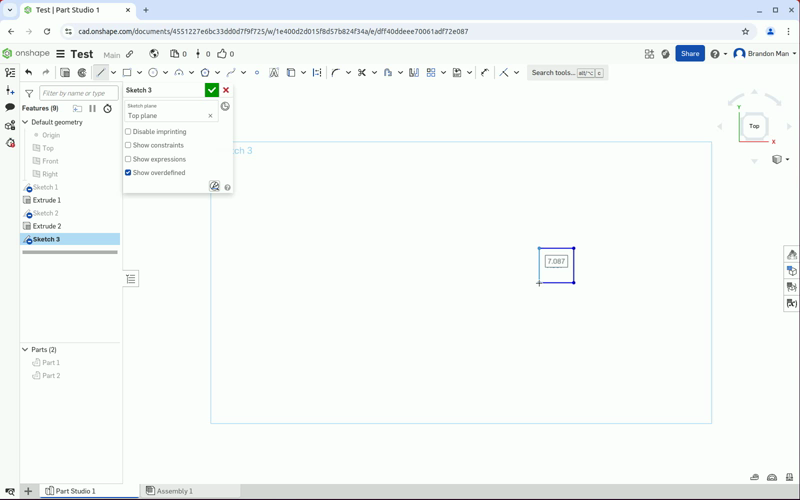
click(539, 282)
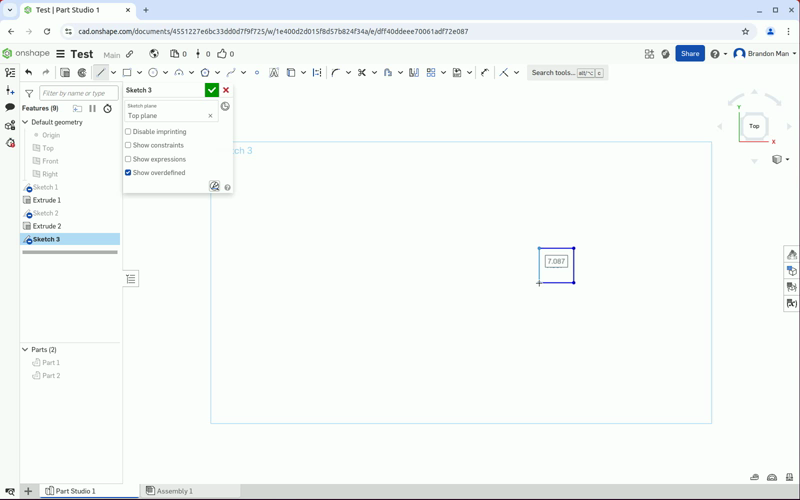
key(esc)
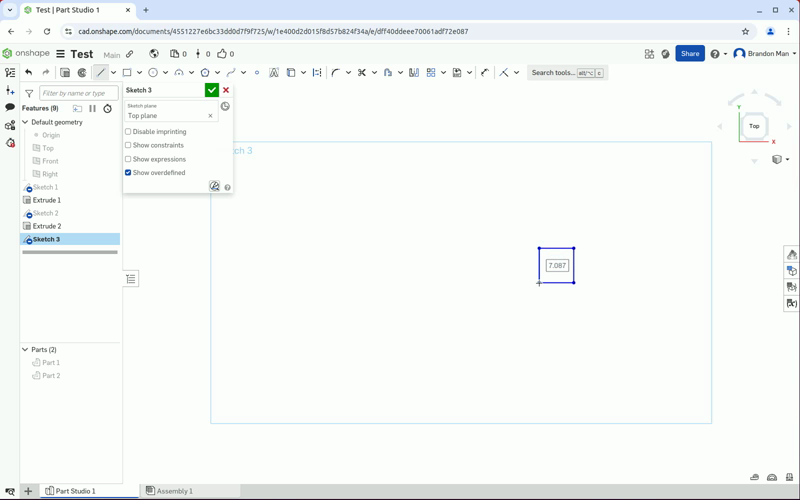
mouse_move(570, 272)
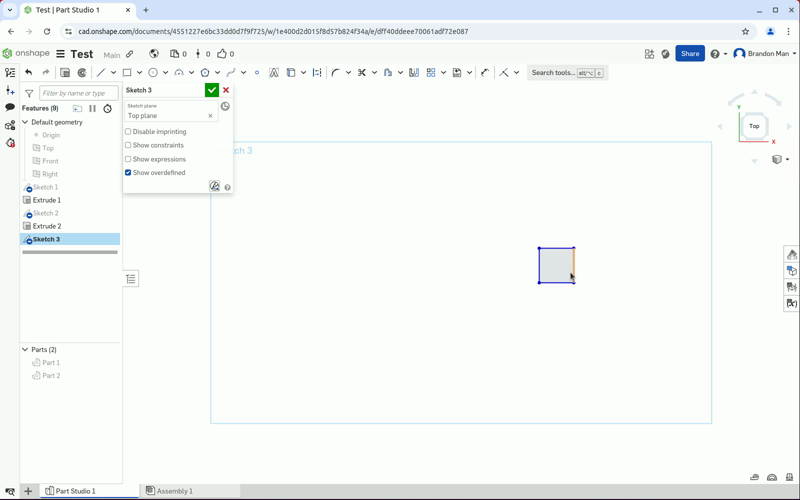
scroll(6)
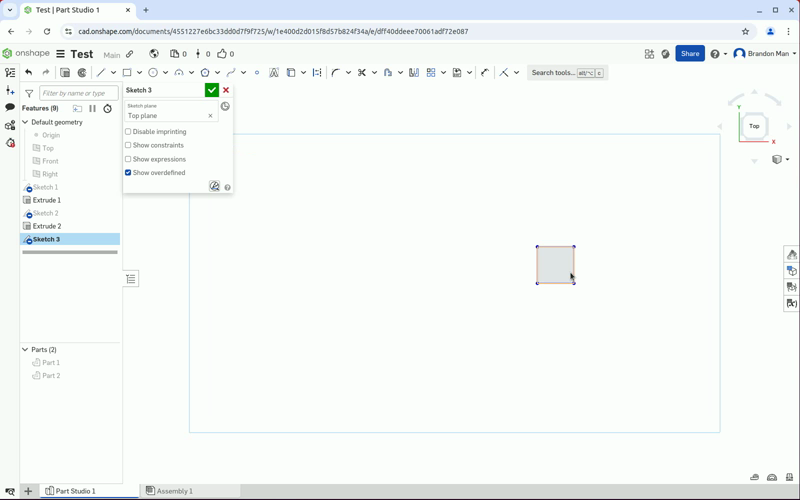
scroll(6)
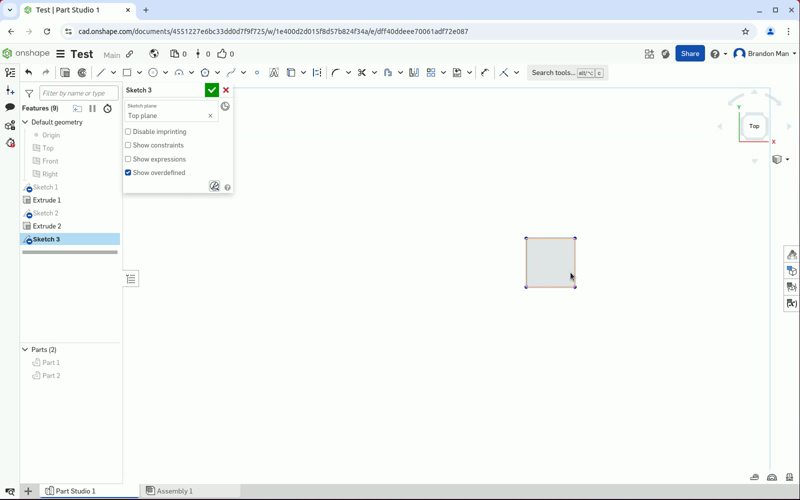
scroll(6)
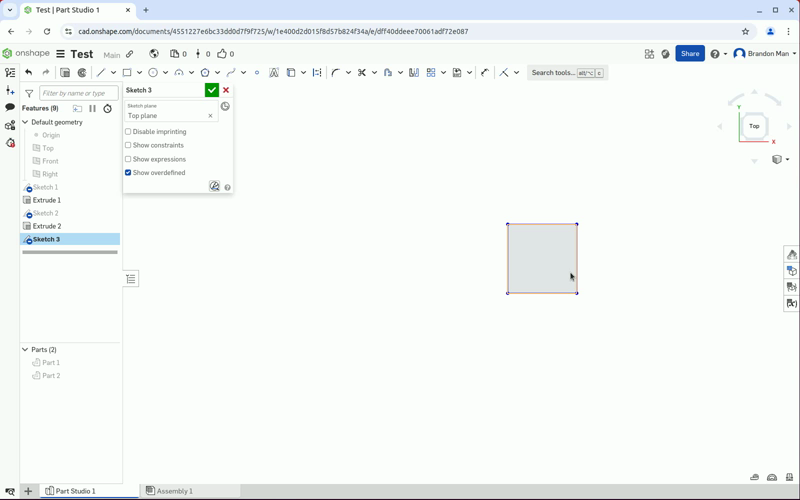
scroll(6)
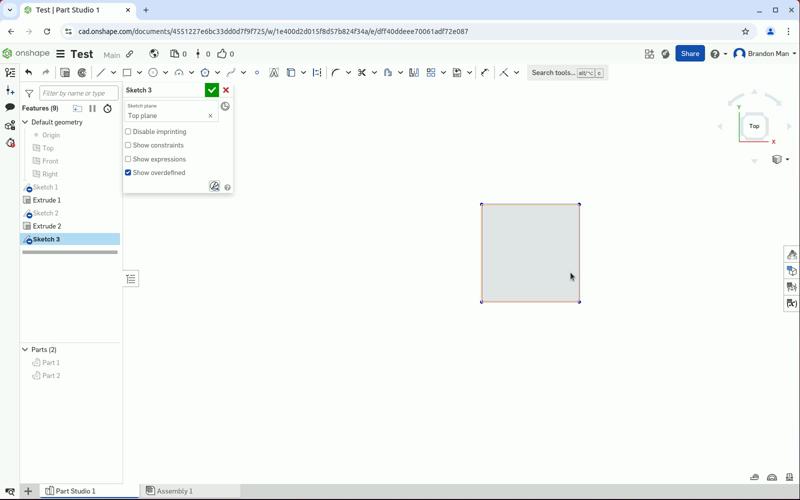
scroll(6)
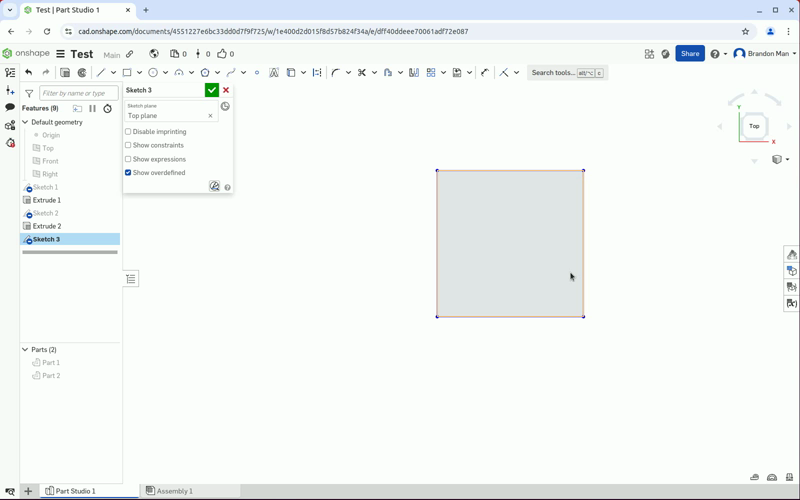
scroll(6)
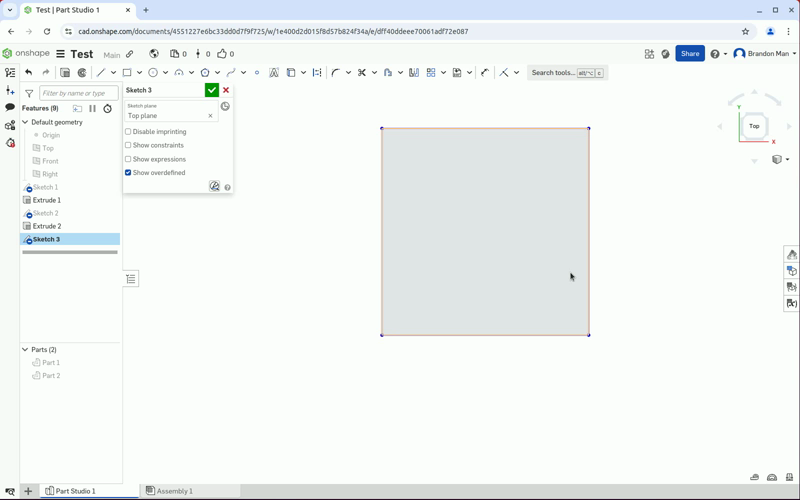
scroll(6)
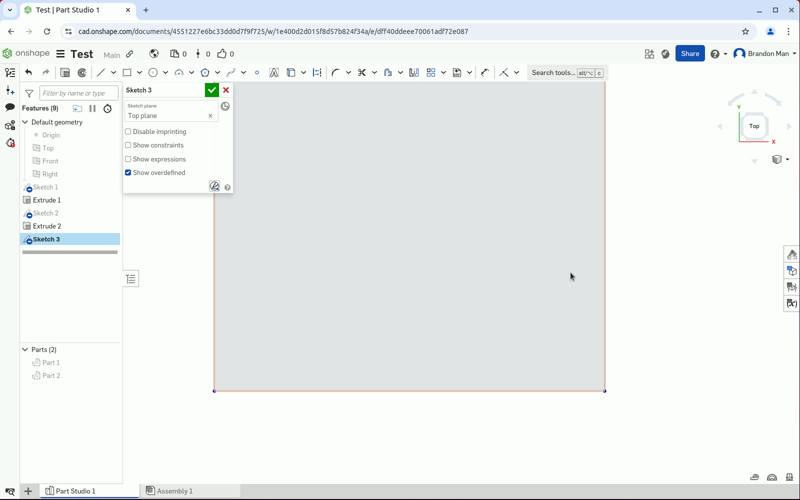
click(570, 272)
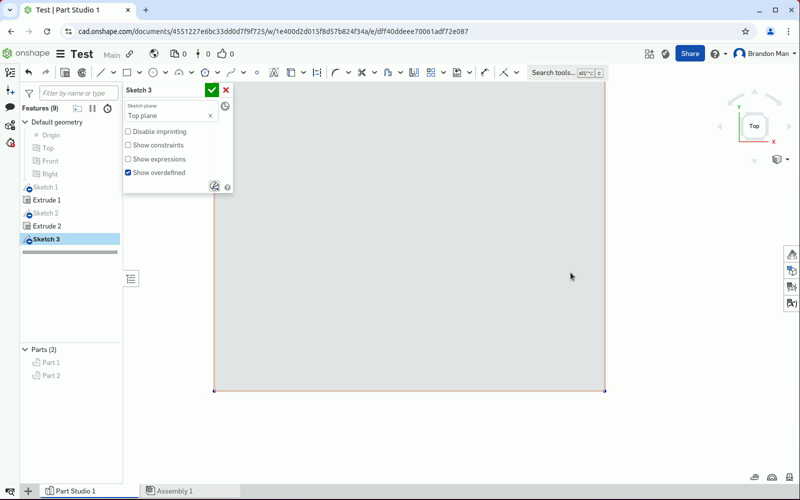
scroll(-6)
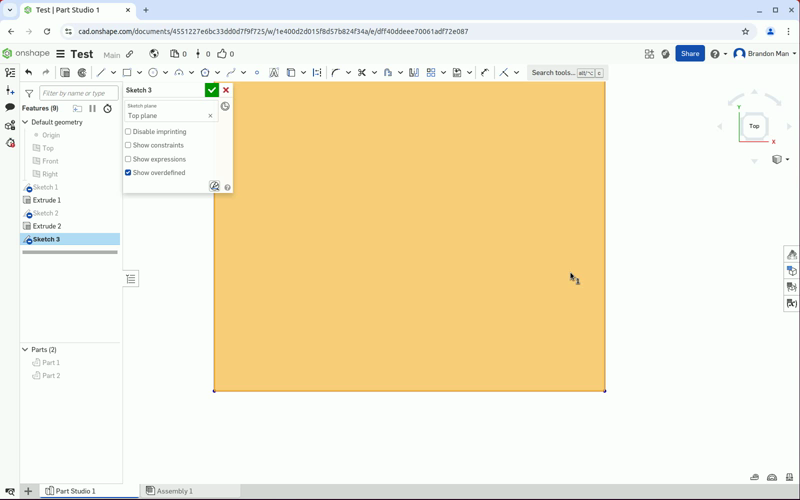
scroll(-6)
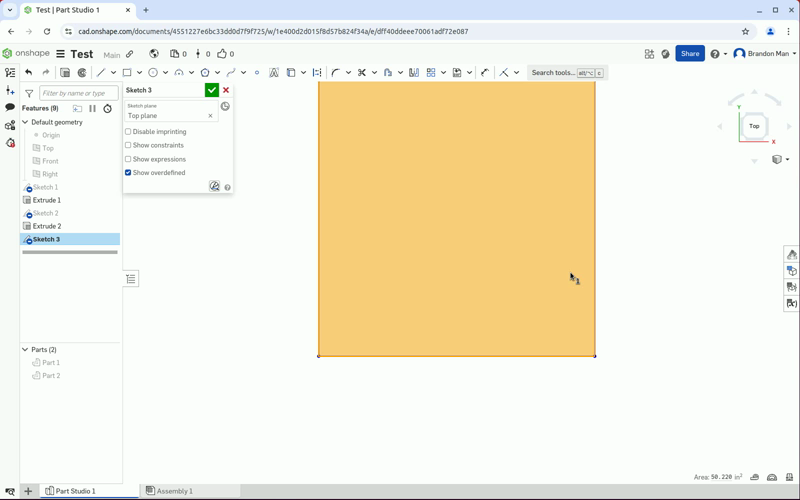
scroll(-6)
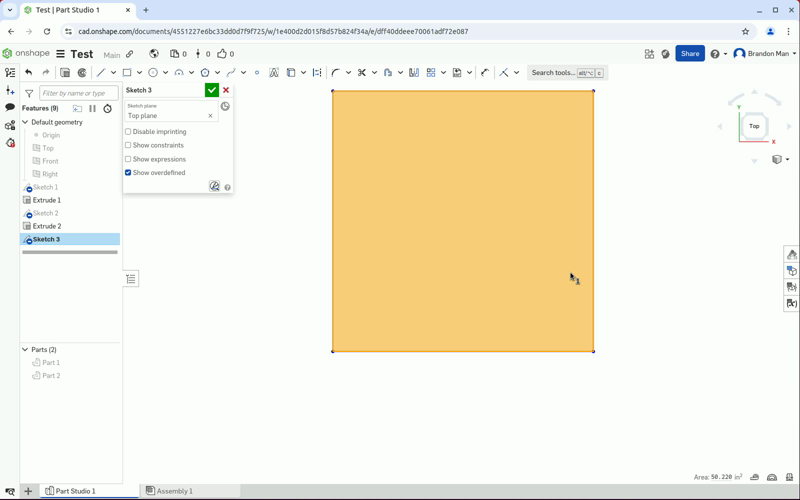
scroll(-6)
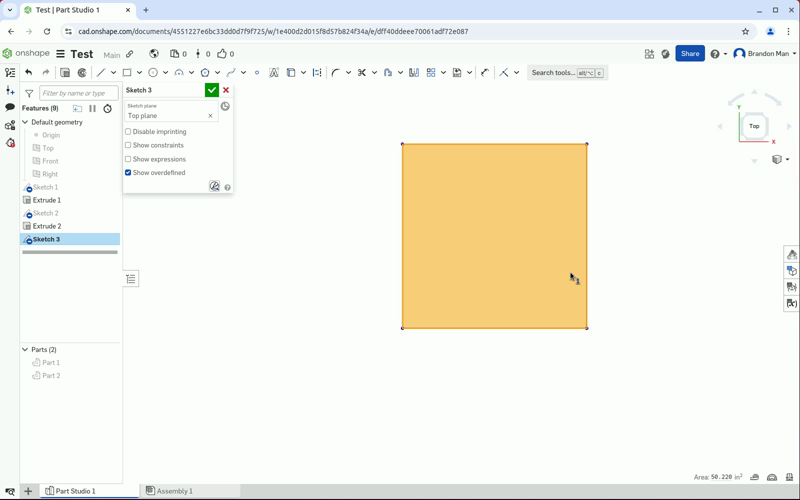
scroll(-6)
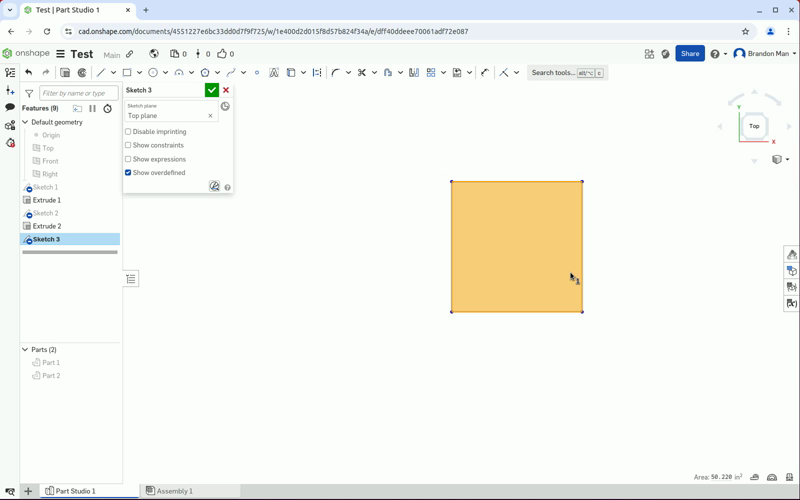
scroll(-6)
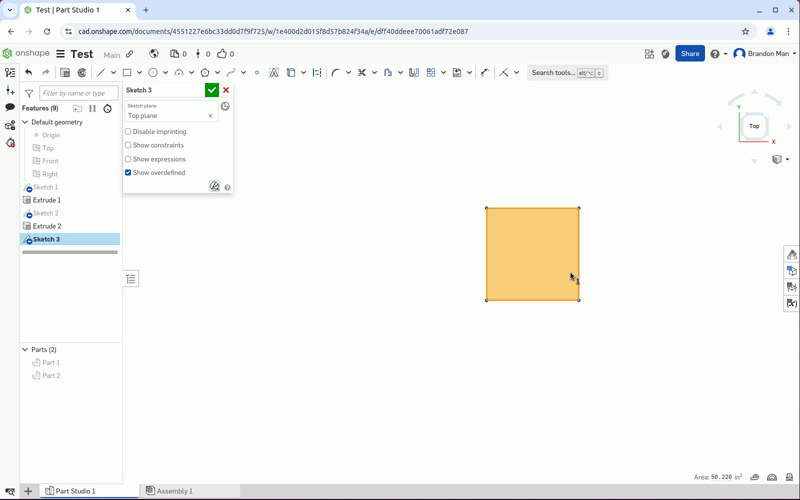
scroll(-6)
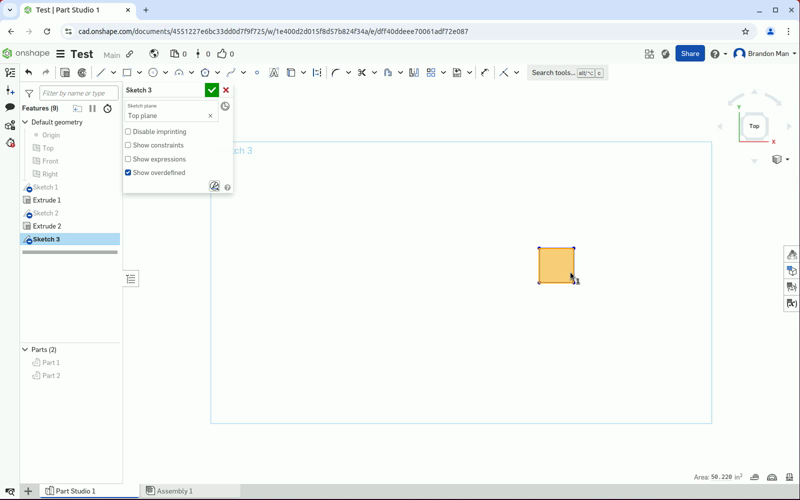
mouse_move(73, 352)
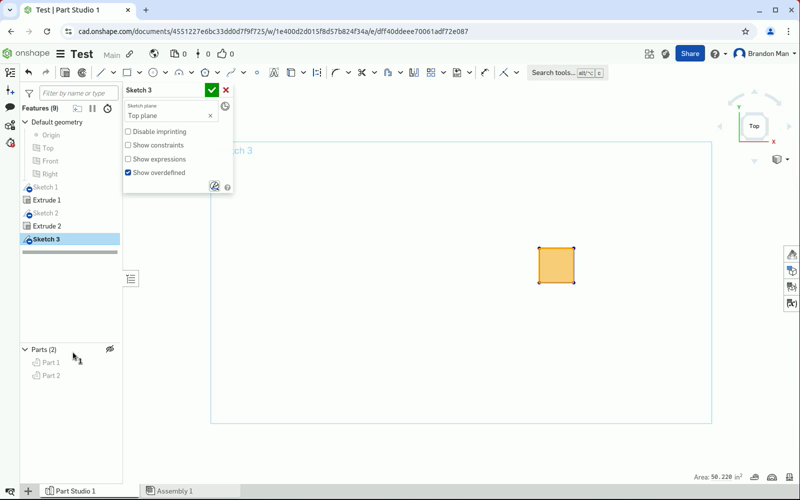
key(shift+y)
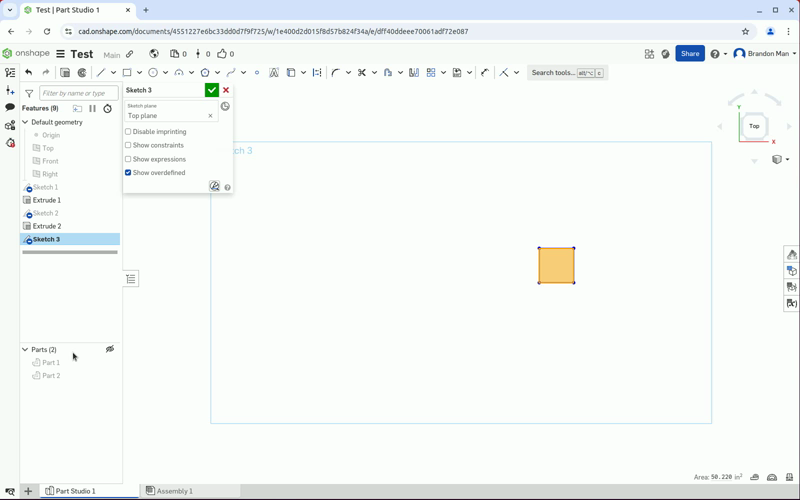
key(shift+e)
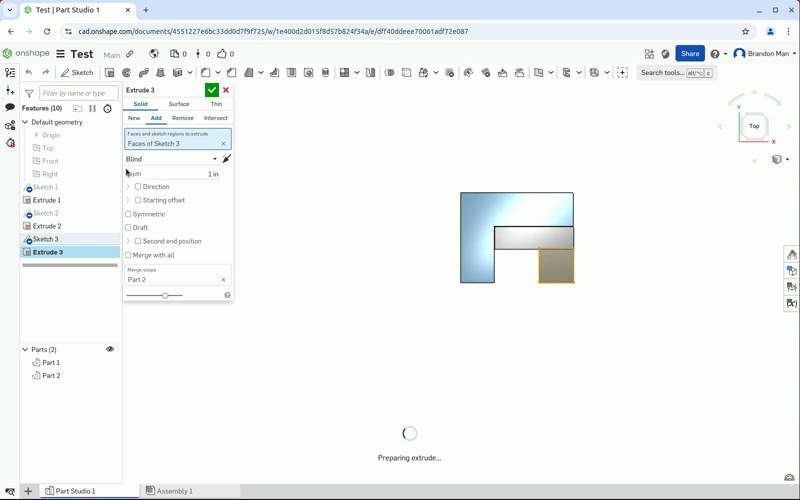
mouse_move(143, 106)
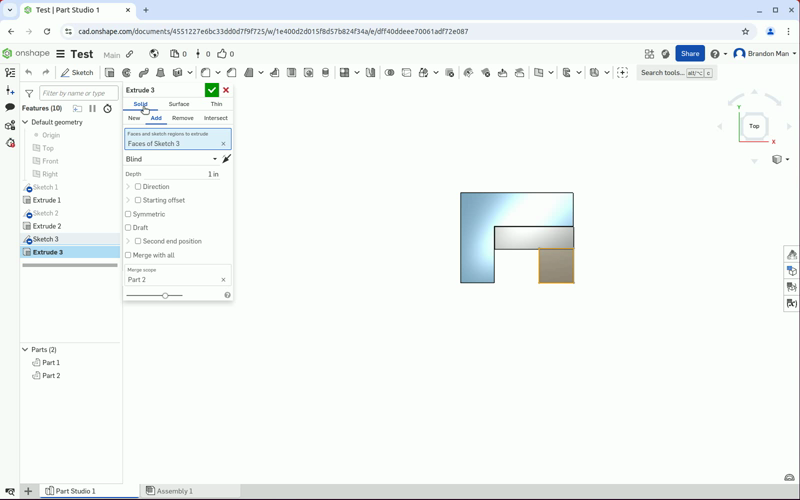
click(143, 106)
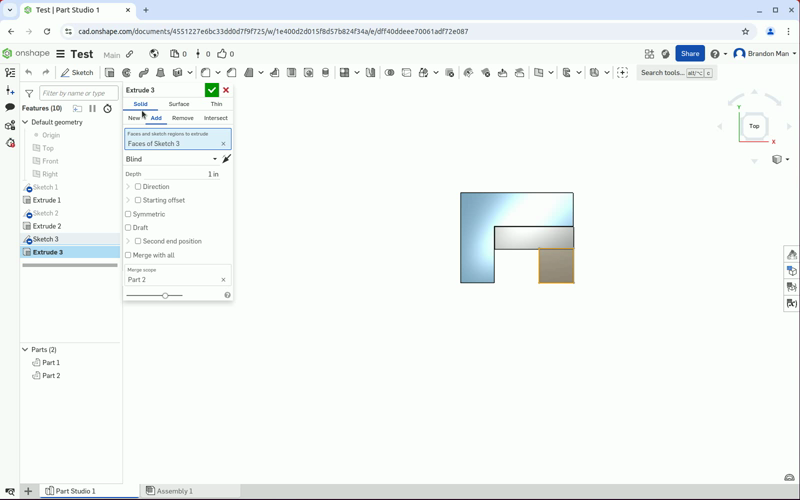
mouse_move(137, 120)
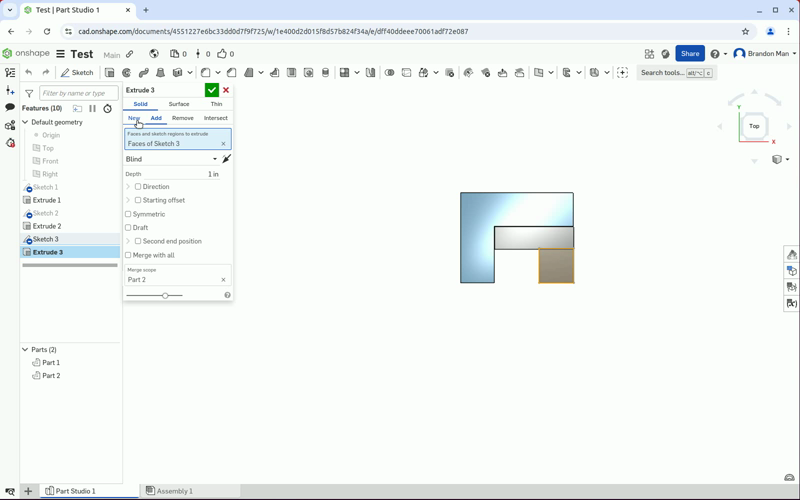
click(137, 120)
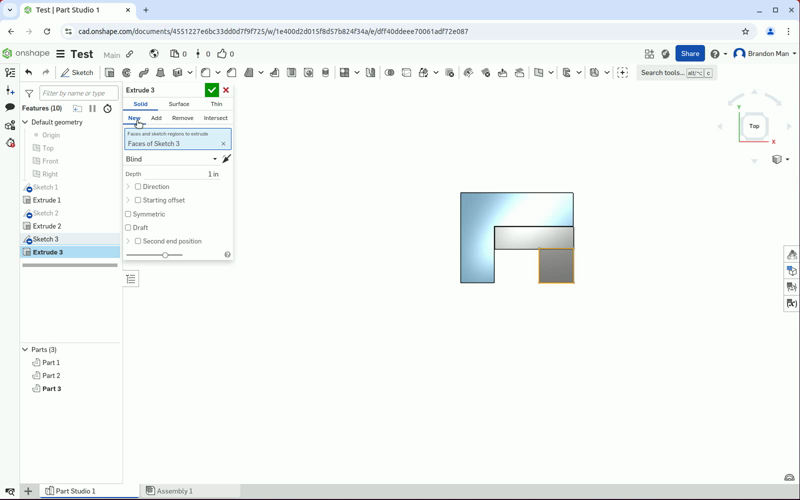
key(tab, 4)
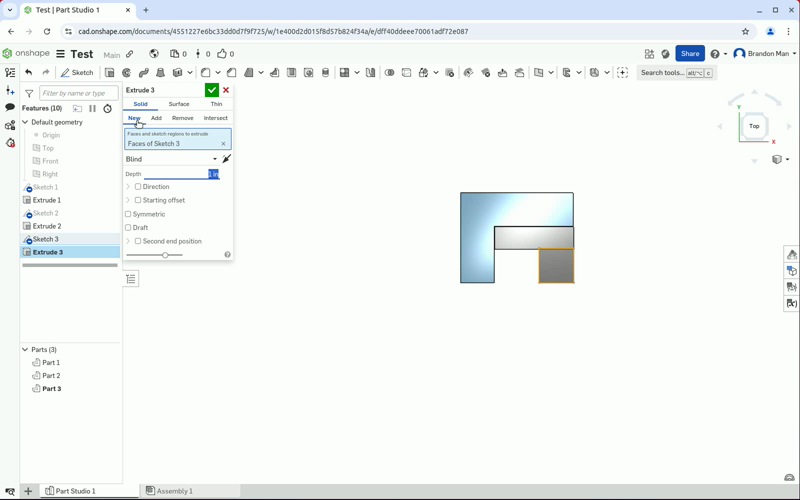
text(18.535)
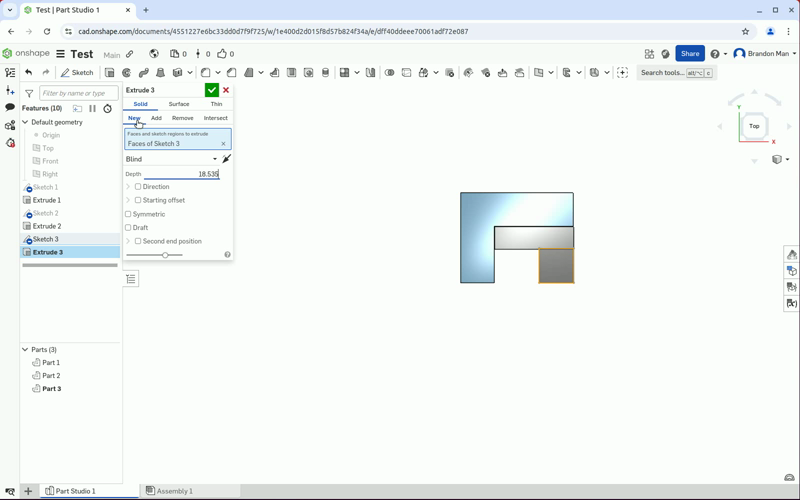
key(enter)
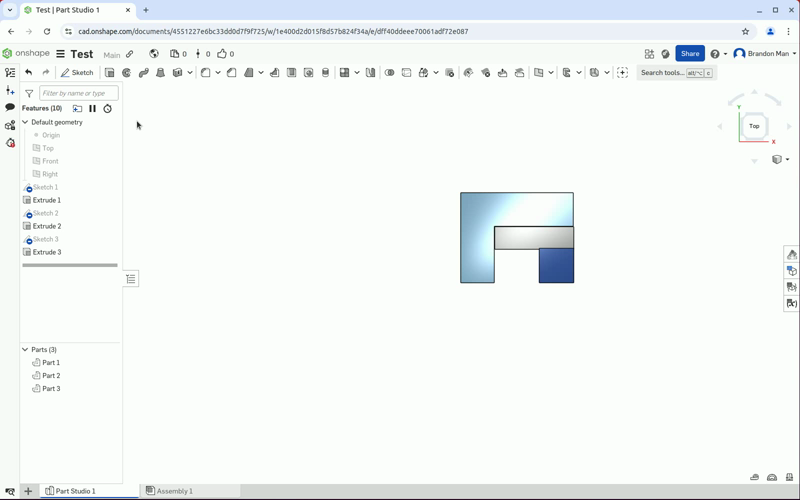
key(shift+h)
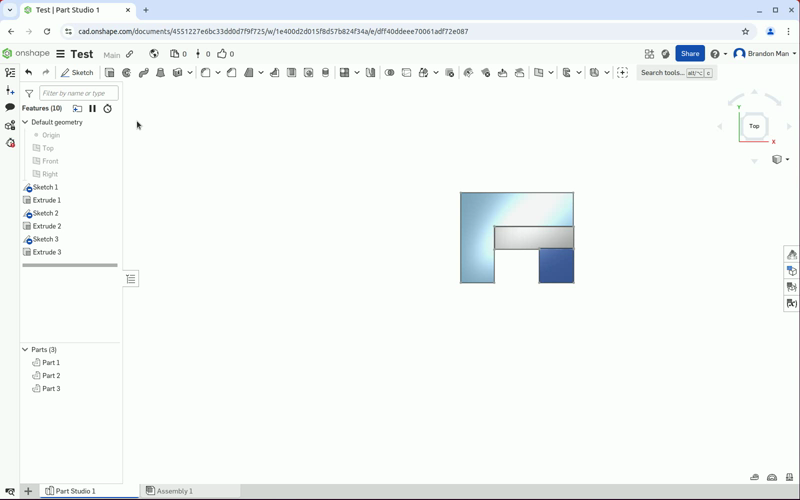
key(shift+h)
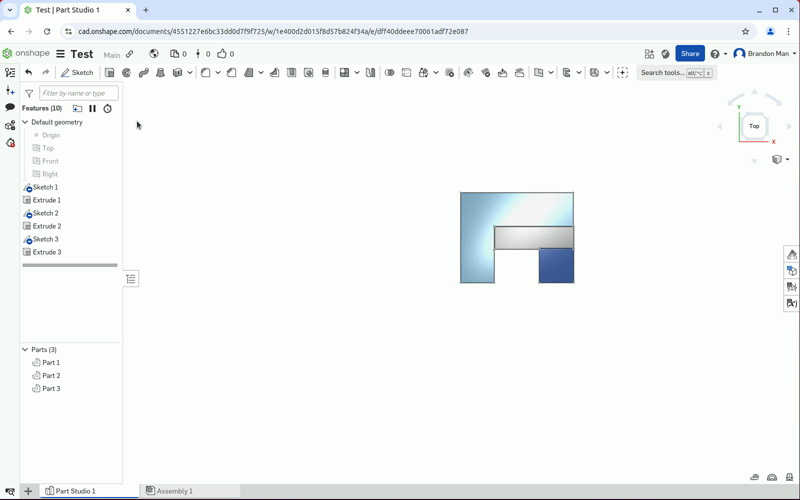
key(shift+7)
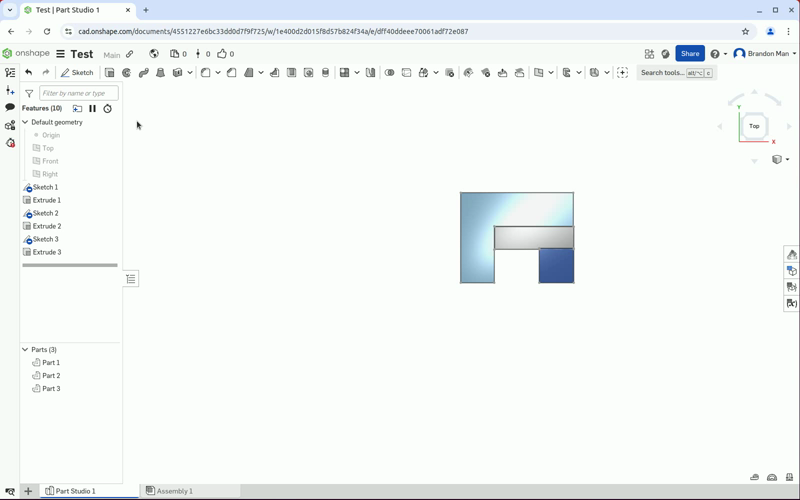
key(up, 3)
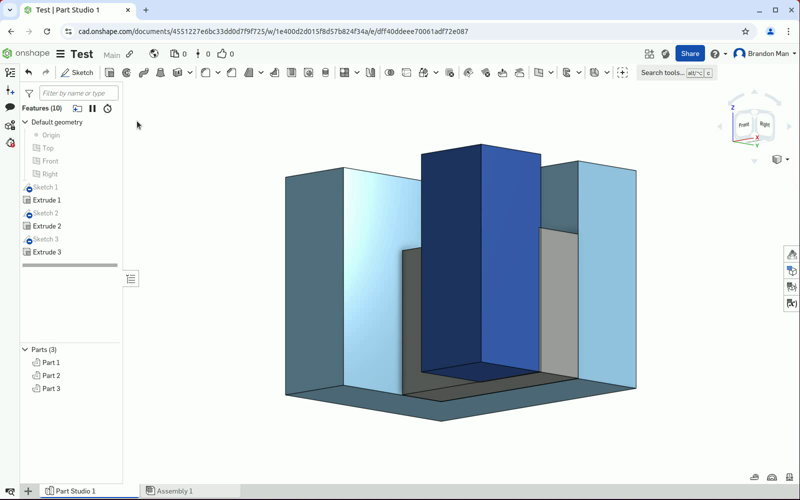
key(left, 3)
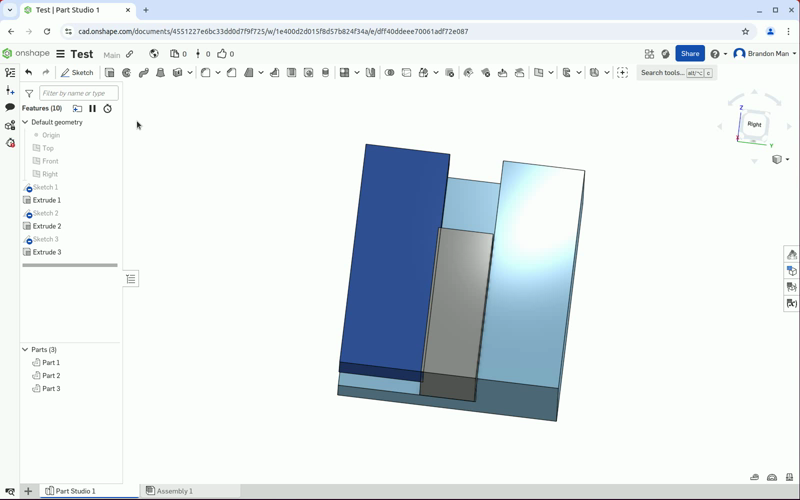
key(right, 3)
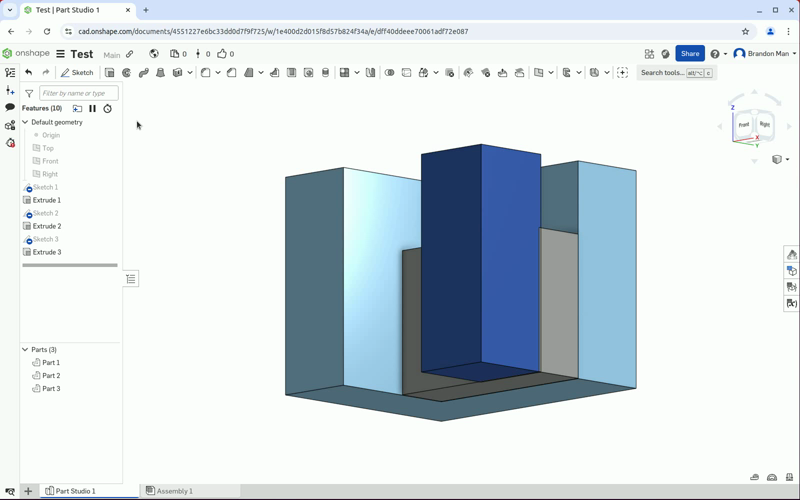
key(down, 3)
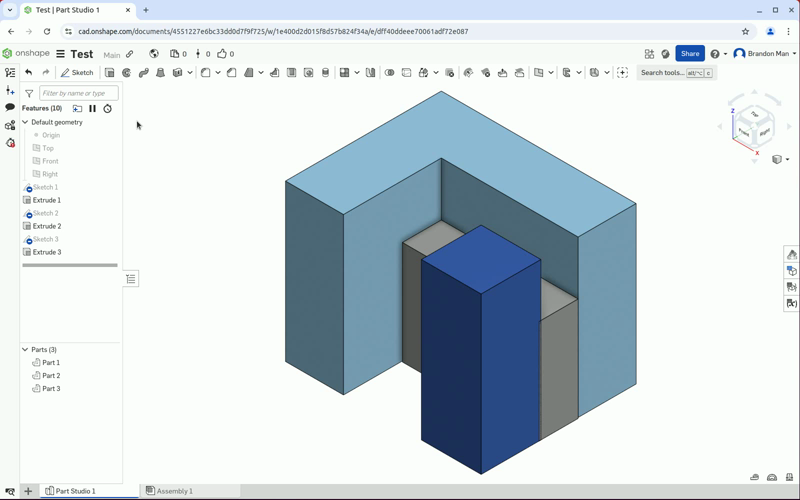
mouse_move(73, 189)
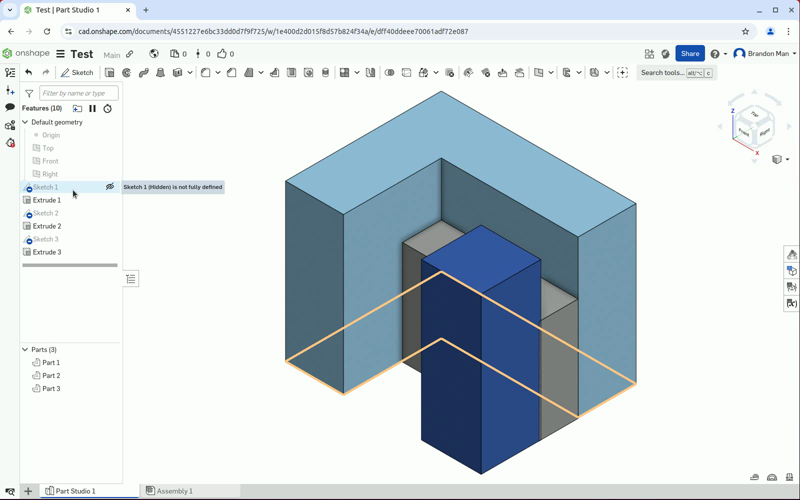
click(73, 189)